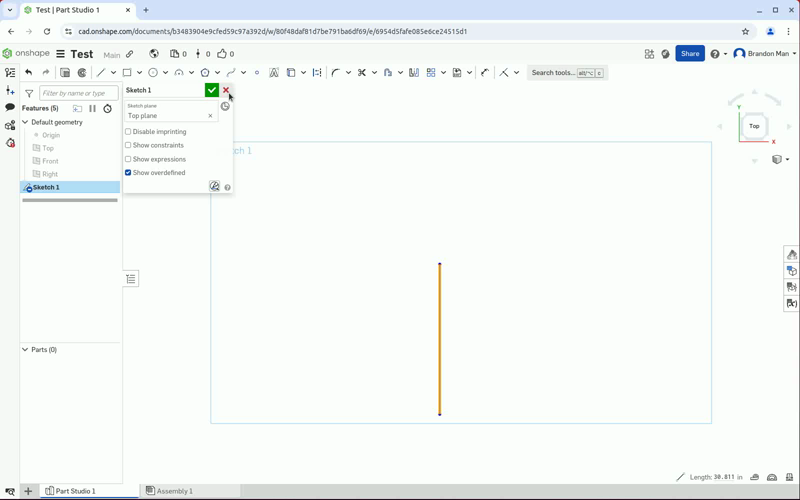
key(shift+h)
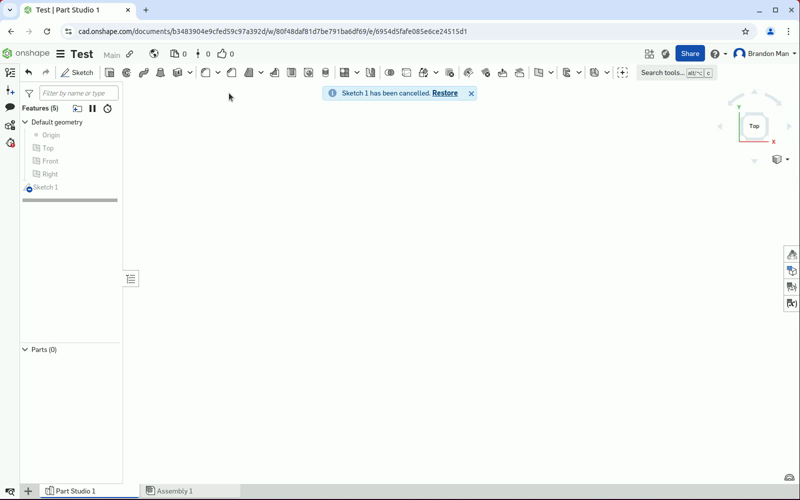
mouse_move(73, 352)
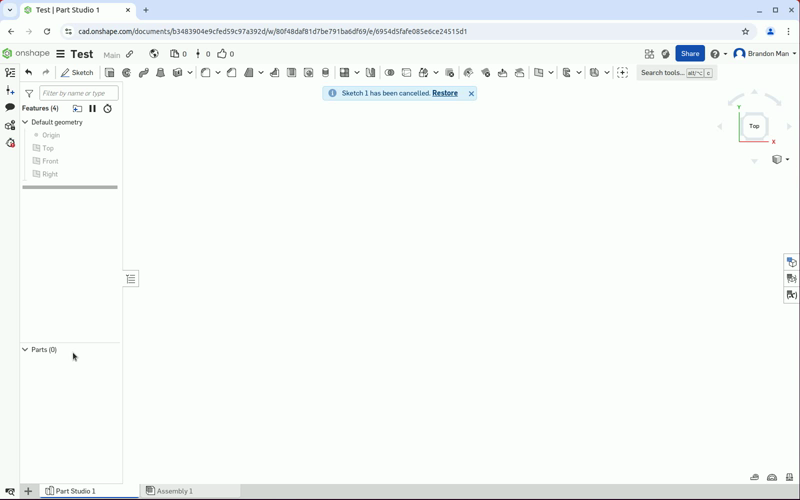
key(y)
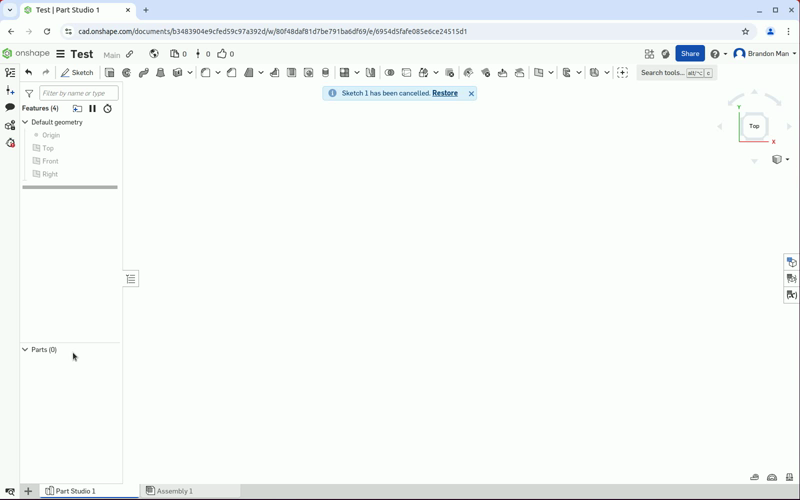
key(shift+p)
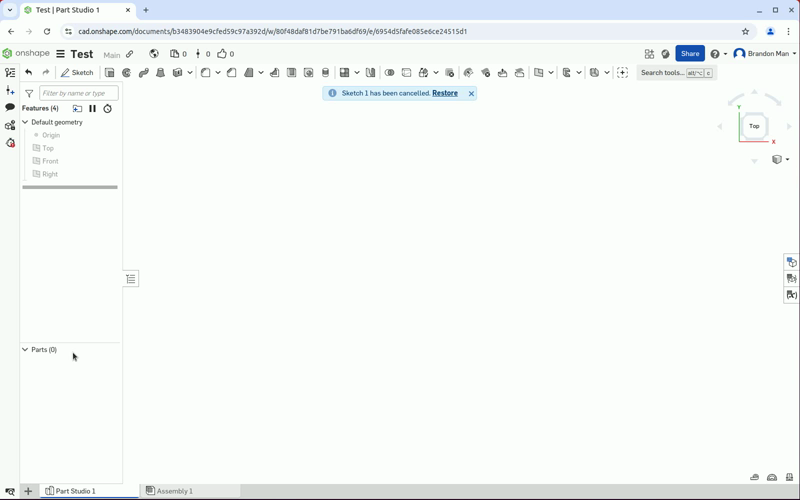
key(space)
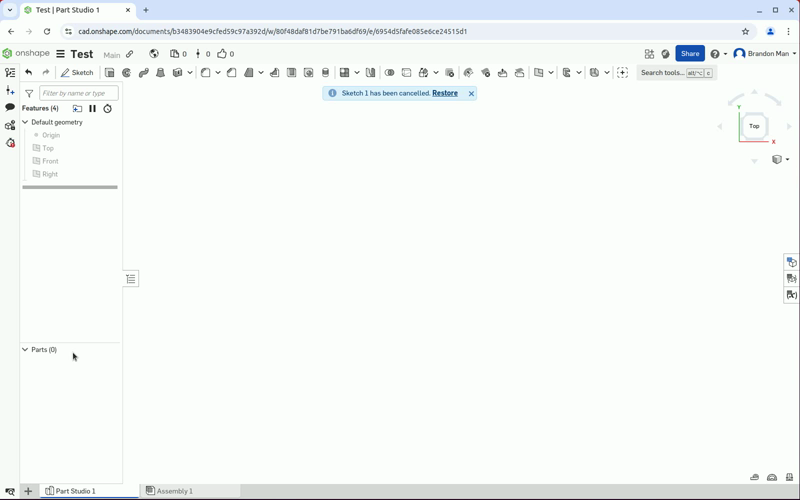
key_down(shift)
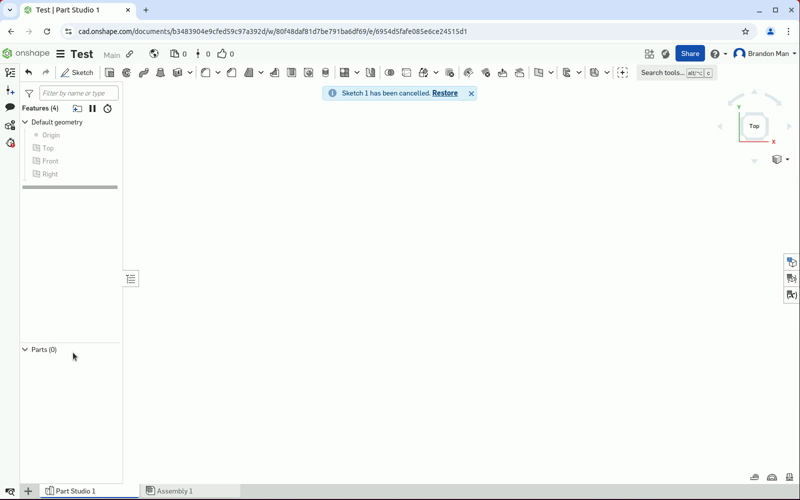
key(up)
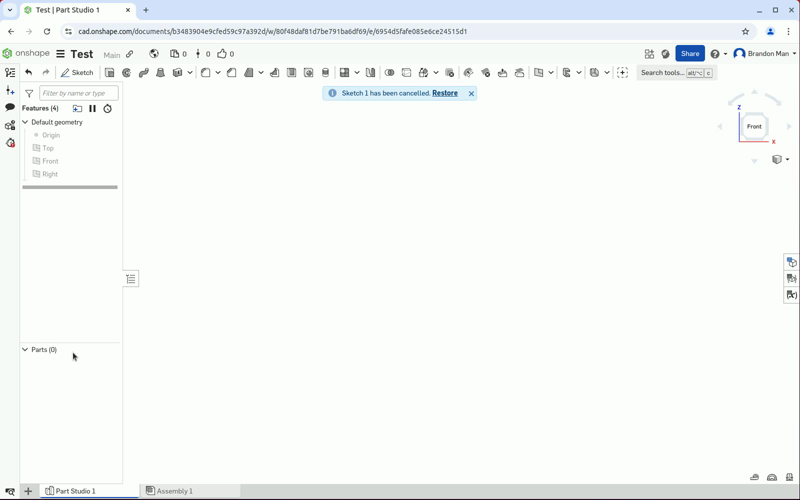
key_up(shift)
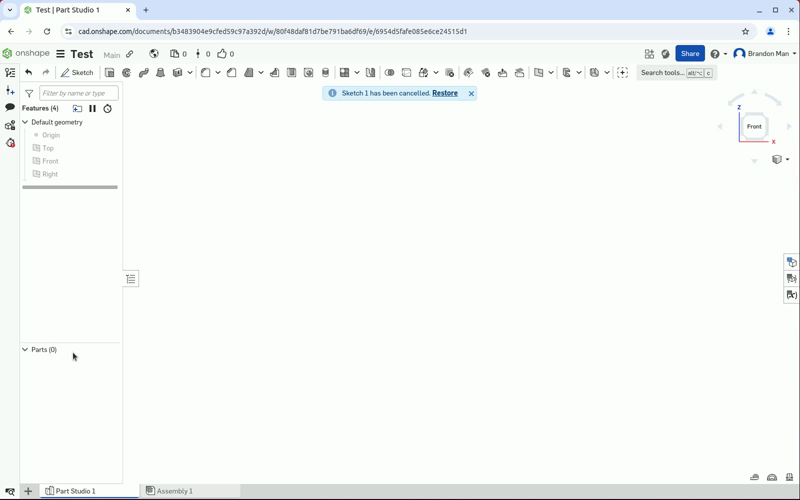
key(space)
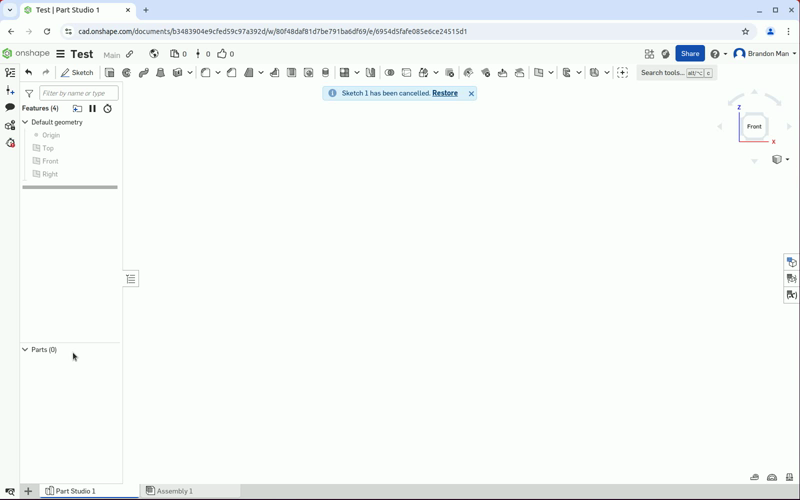
key_down(shift)
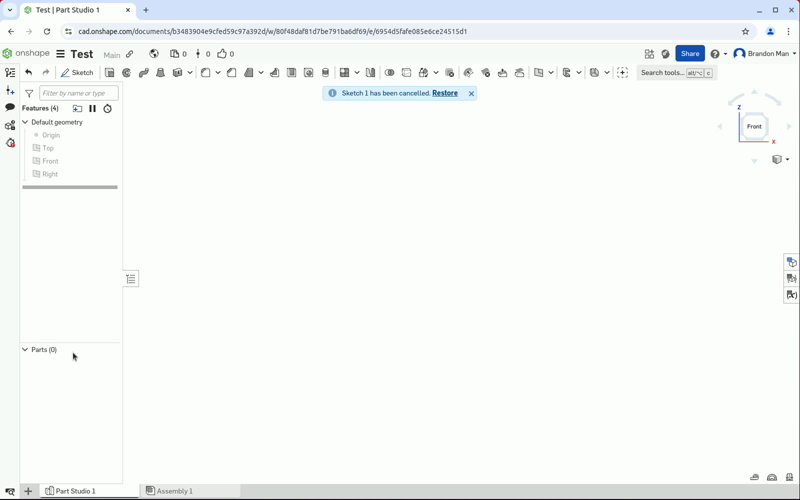
key(left)
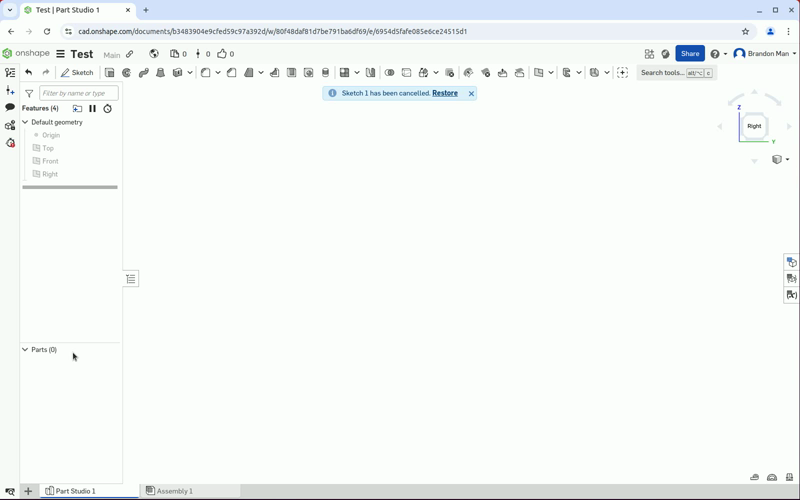
key_up(shift)
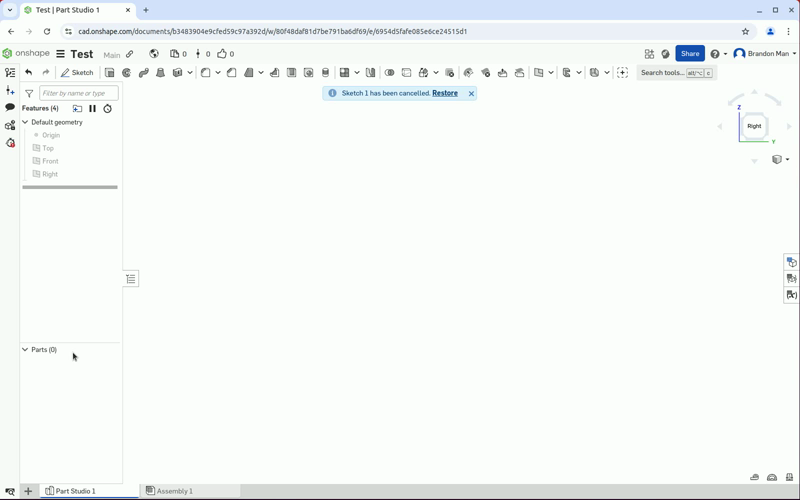
mouse_move(73, 352)
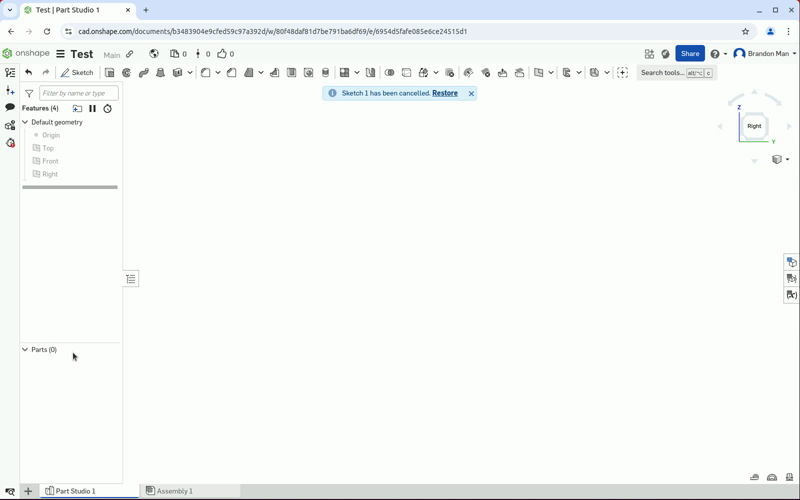
key(shift+y)
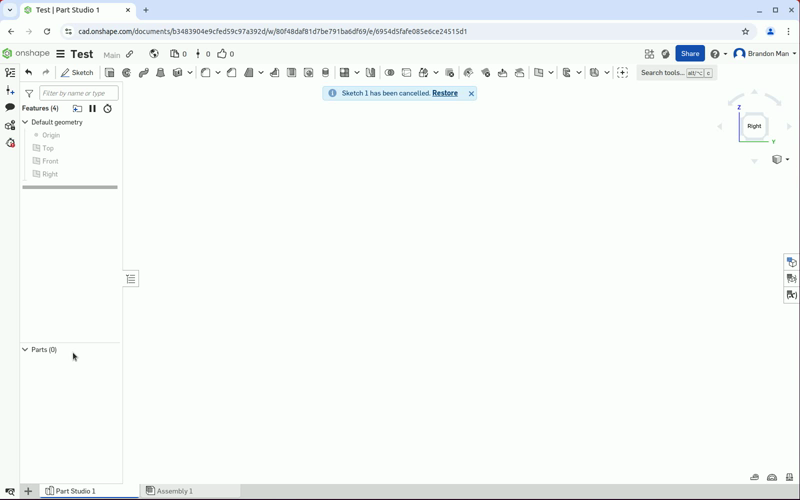
key(shift+s)
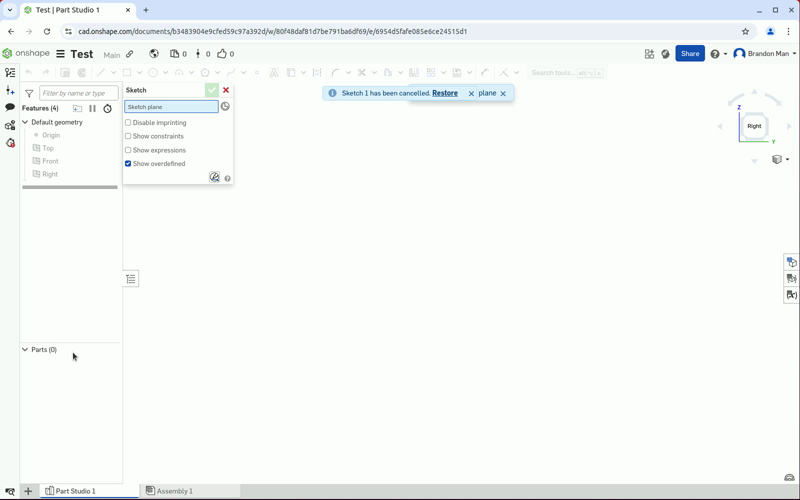
mouse_move(73, 176)
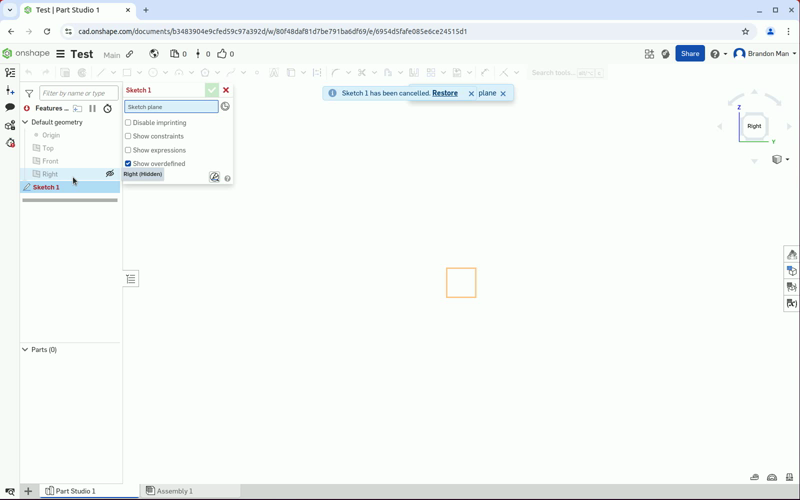
click(73, 176)
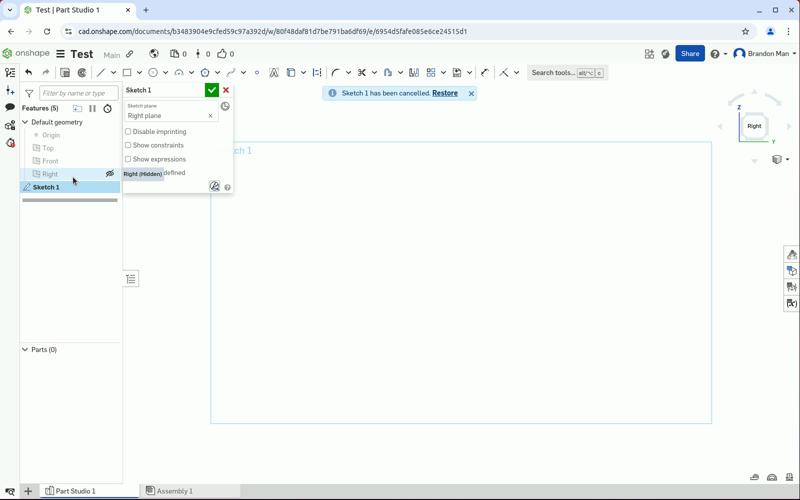
mouse_move(73, 352)
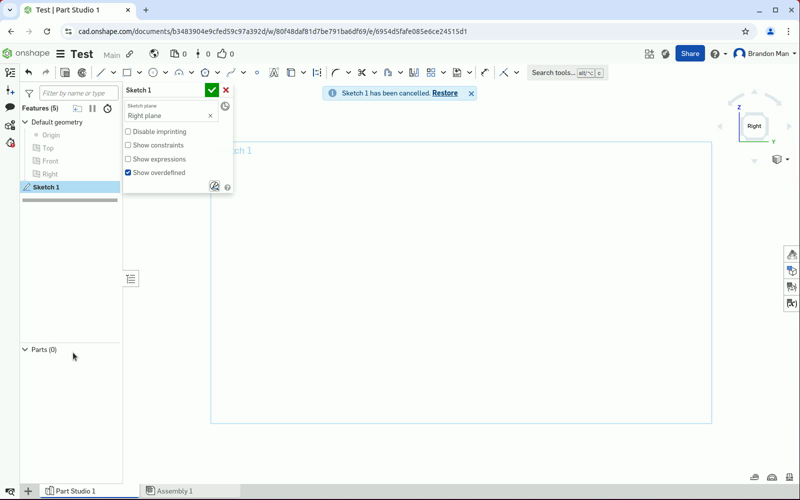
key(y)
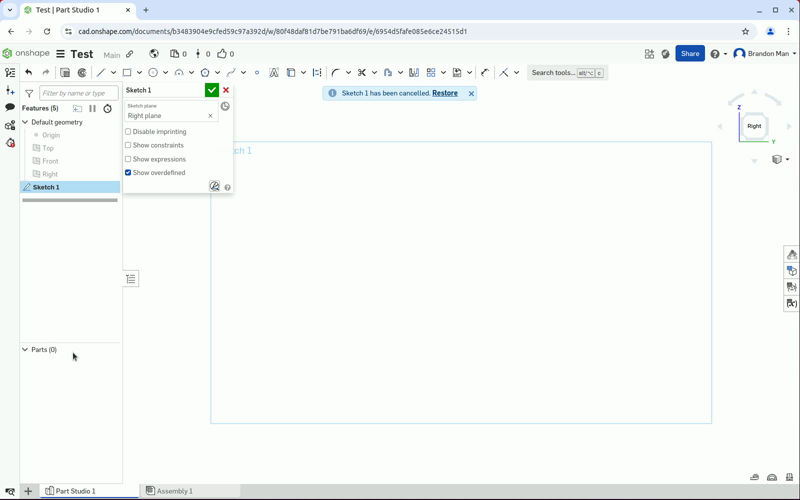
key(c)
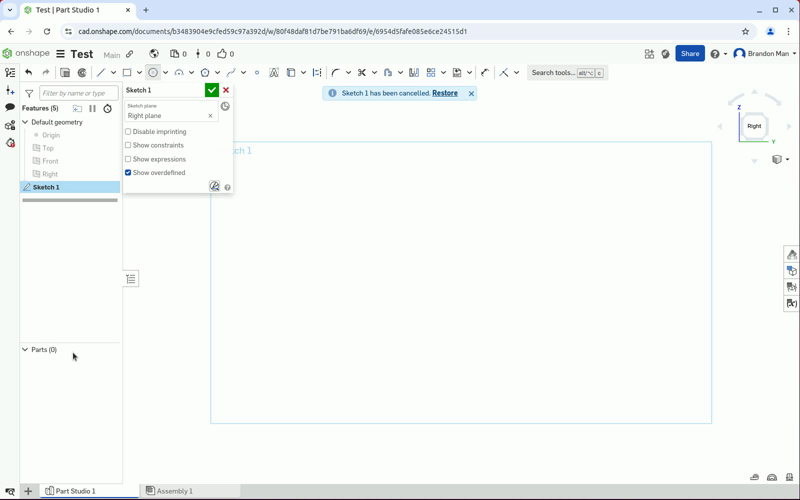
key_down(shift)
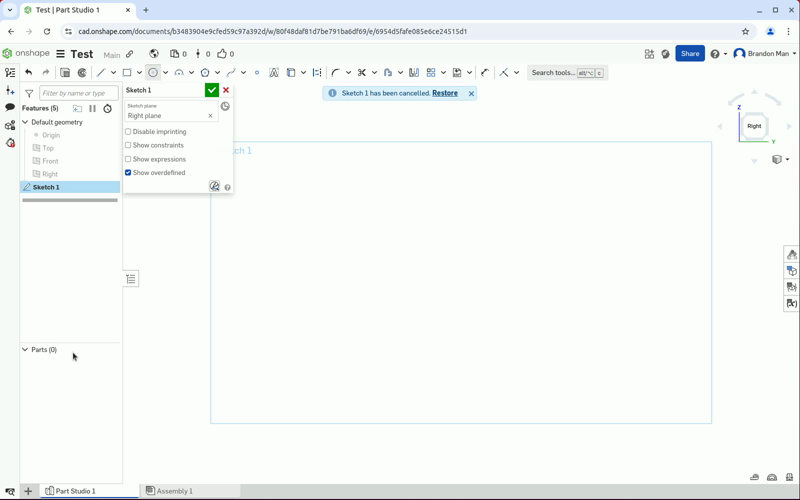
mouse_move(461, 282)
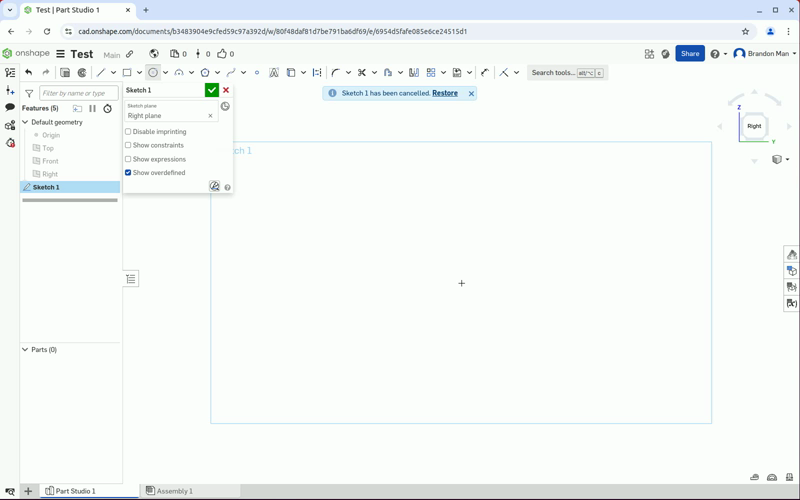
click(461, 282)
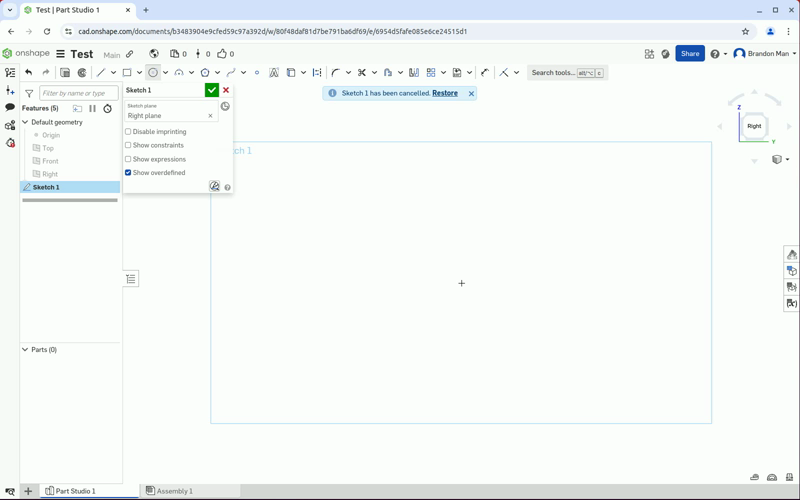
key_up(shift)
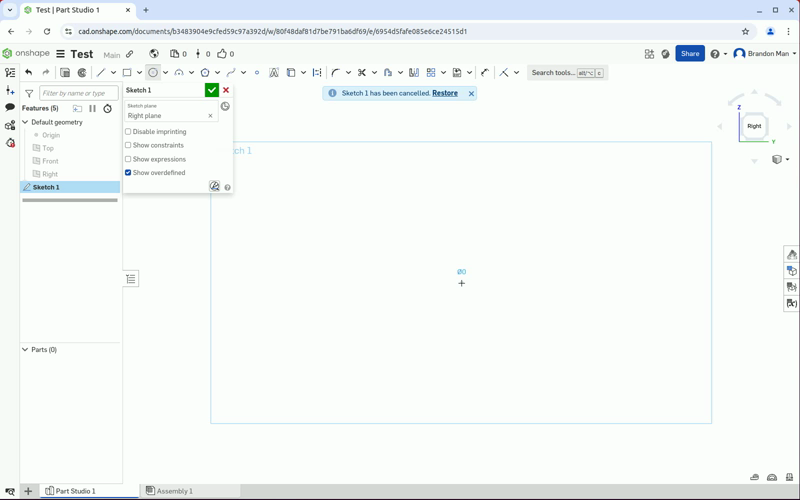
mouse_move(551, 282)
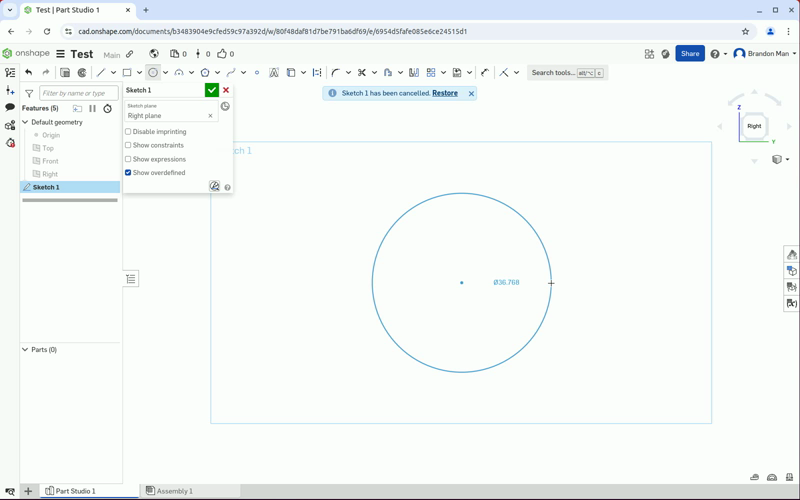
click(551, 282)
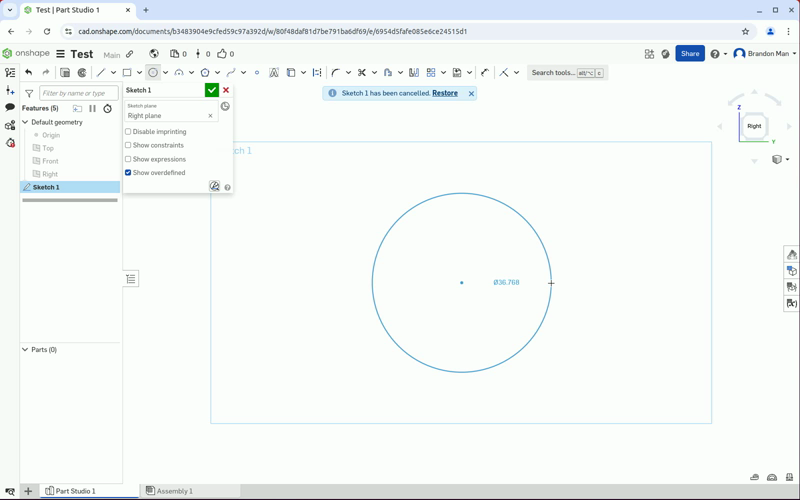
key(esc)
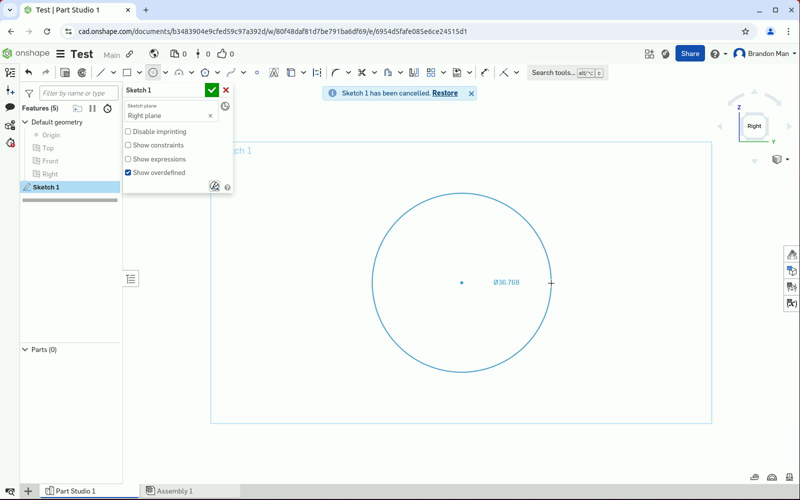
key(c)
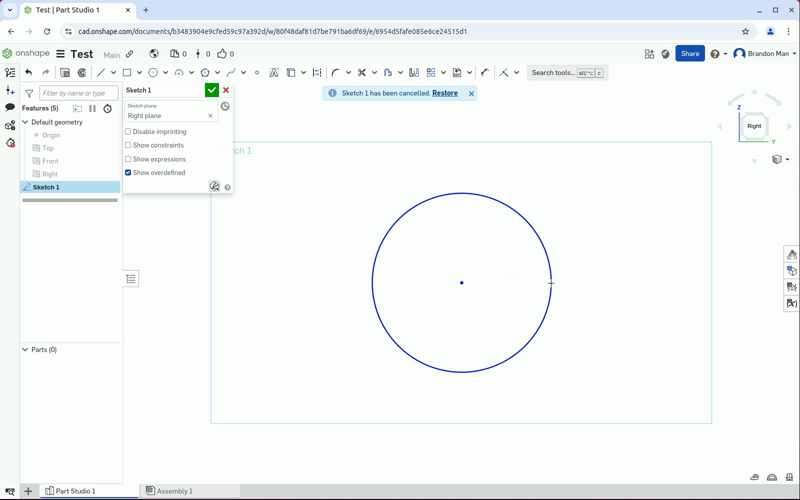
key_down(shift)
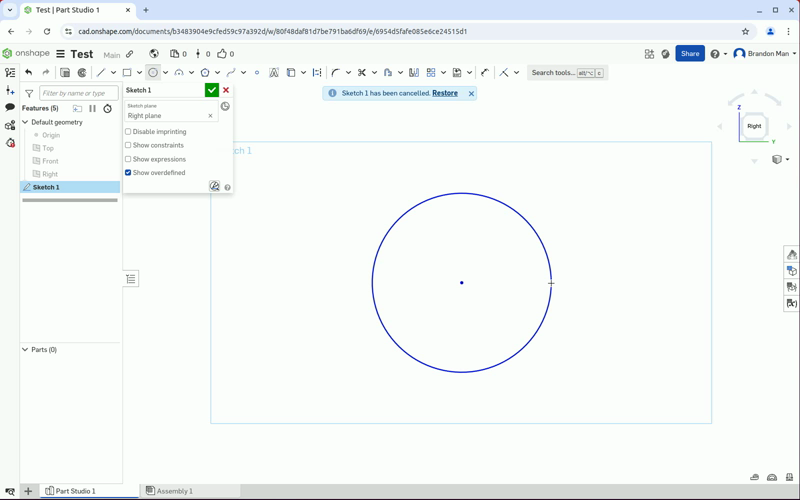
mouse_move(461, 282)
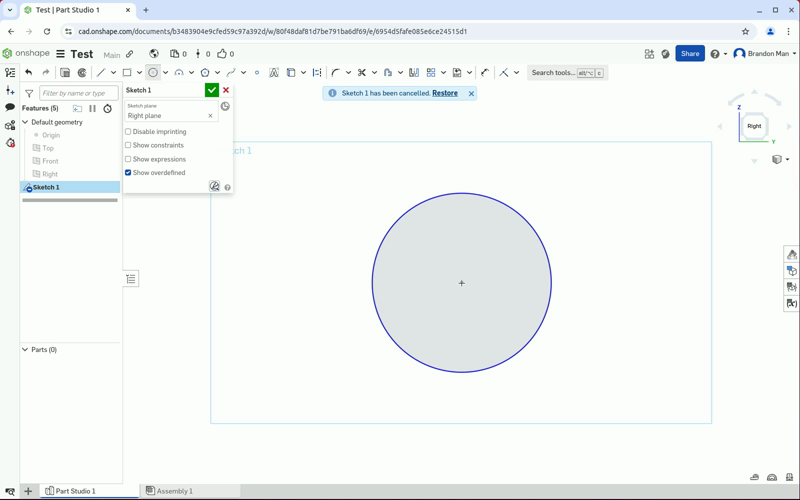
click(461, 282)
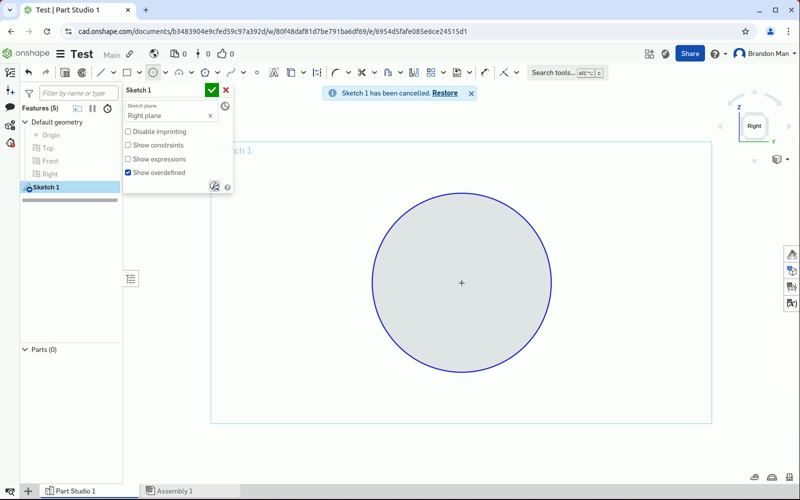
key_up(shift)
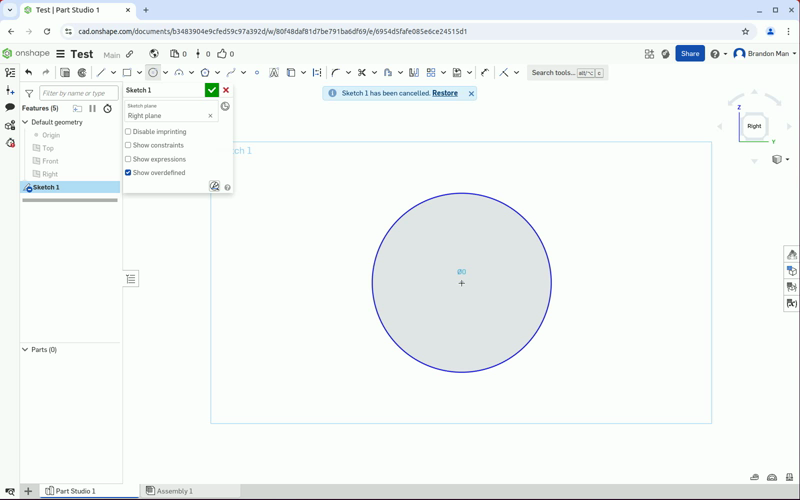
mouse_move(534, 282)
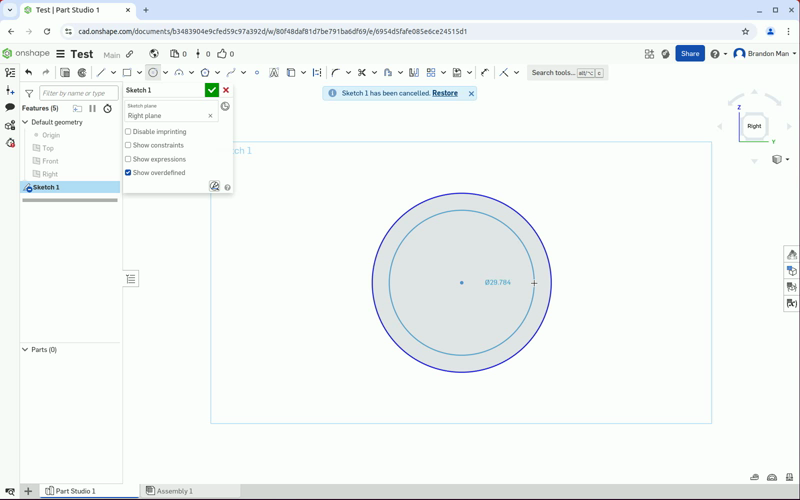
click(534, 282)
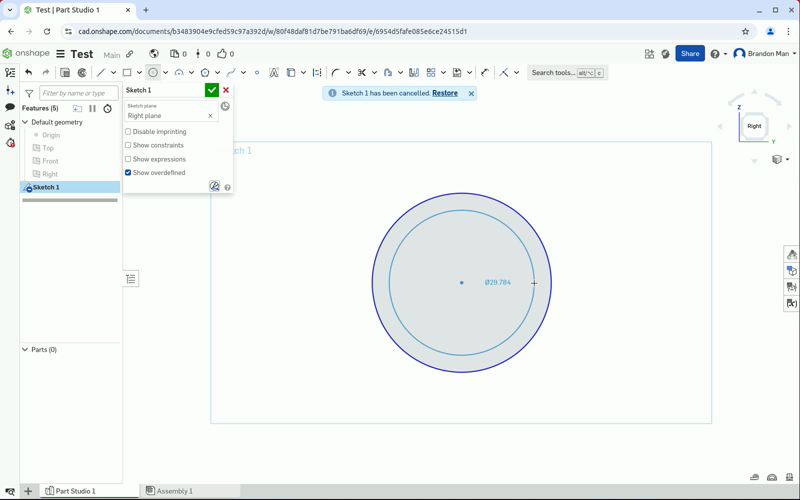
key(esc)
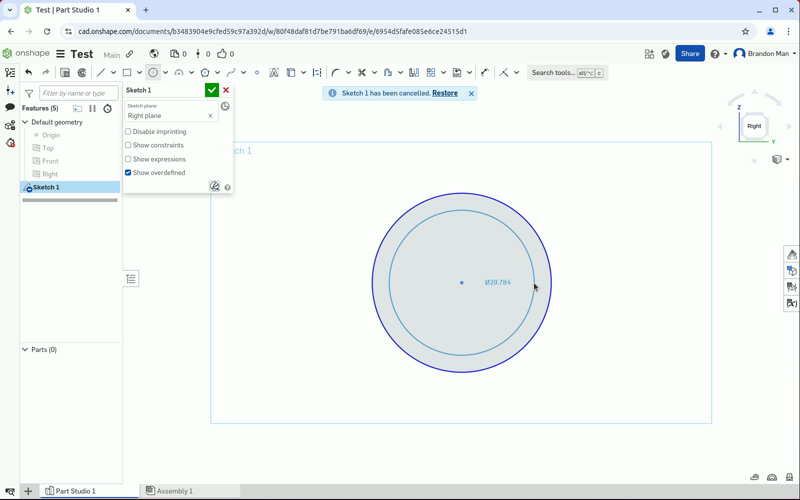
mouse_move(442, 205)
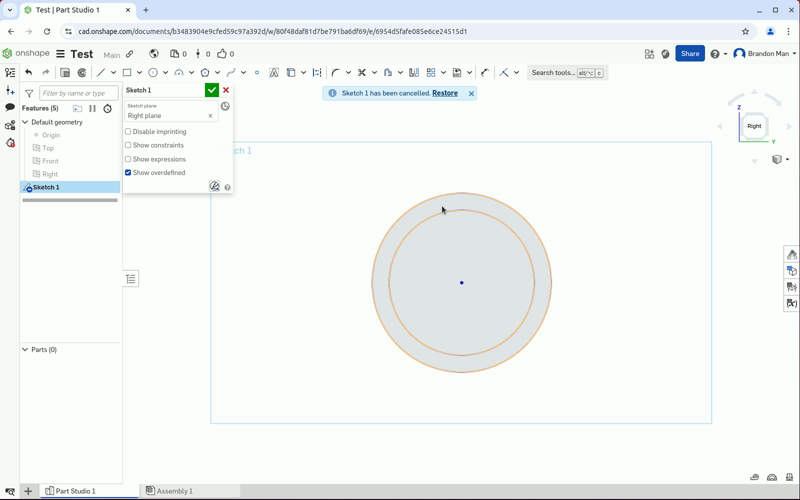
click(442, 205)
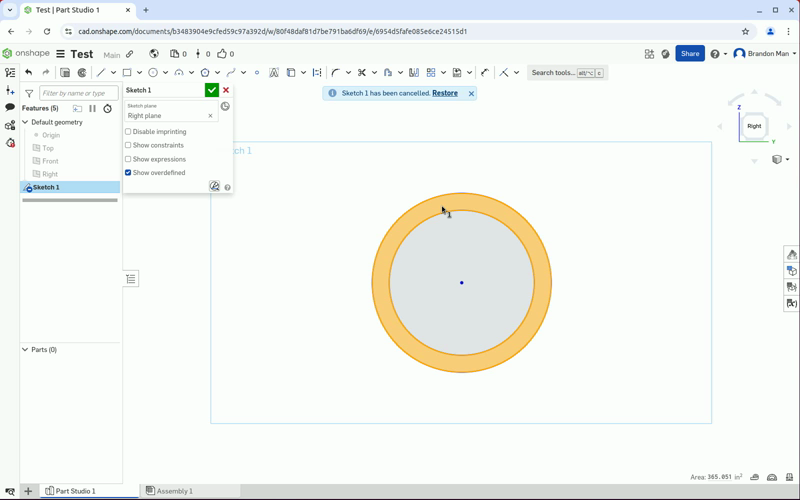
mouse_move(73, 352)
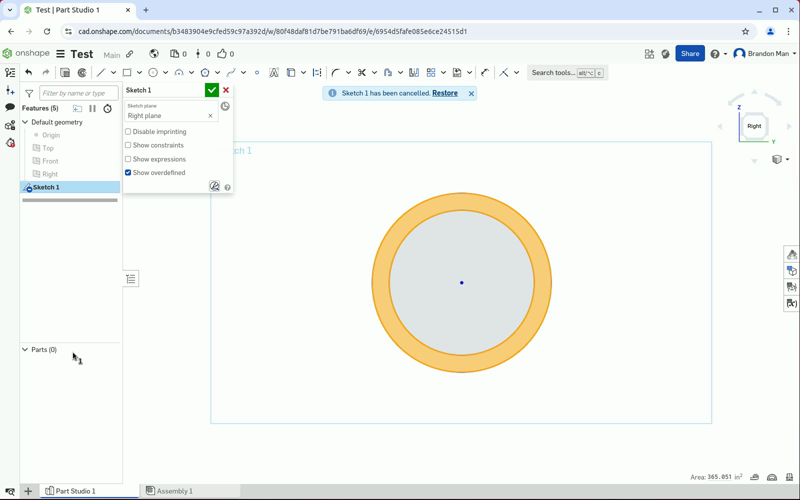
key(shift+y)
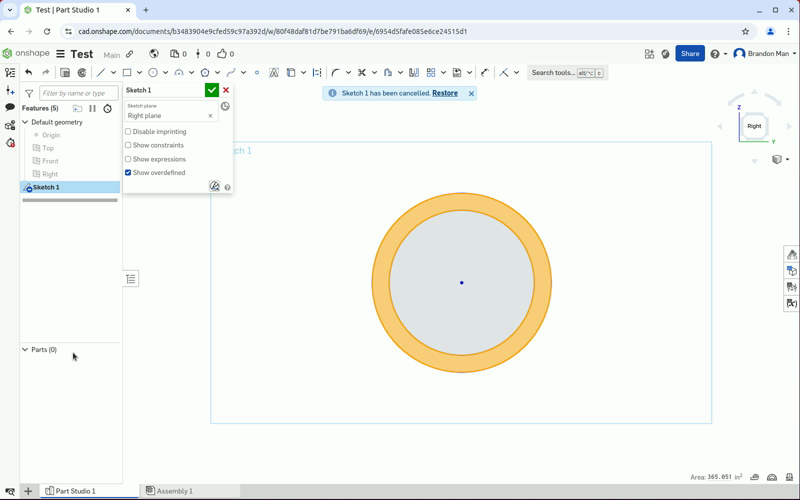
key(shift+e)
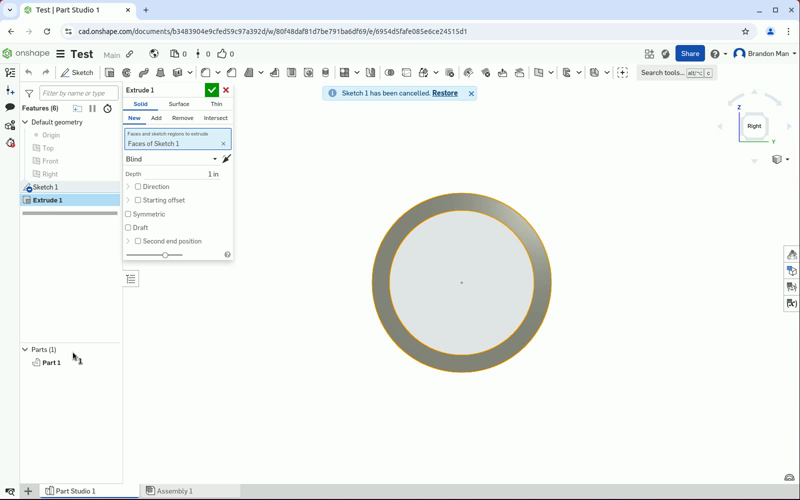
mouse_move(143, 106)
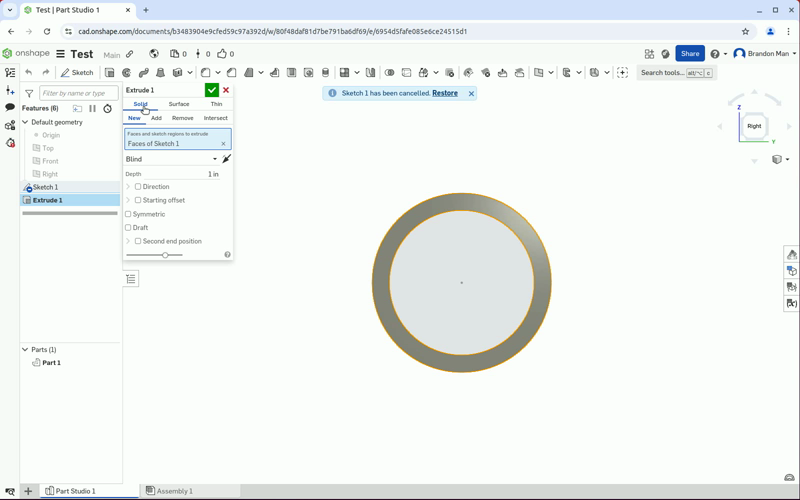
click(143, 106)
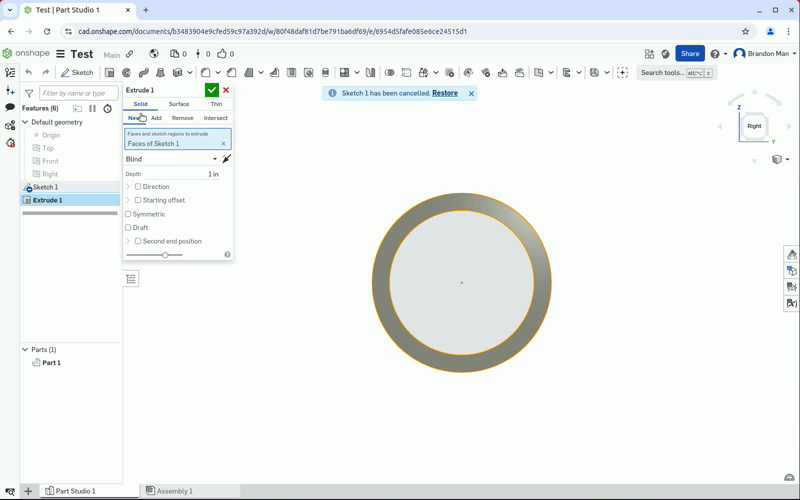
mouse_move(137, 120)
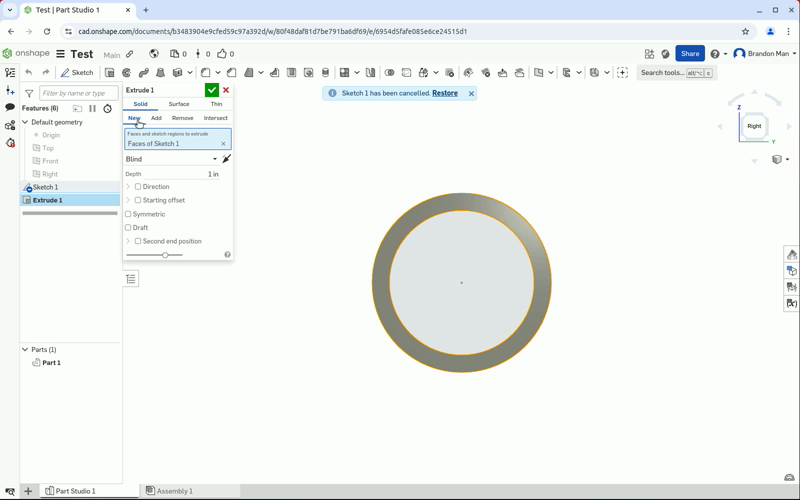
click(137, 120)
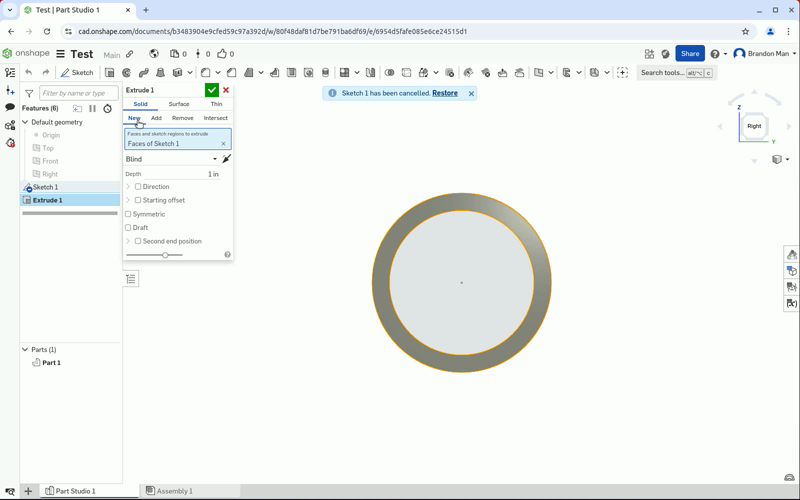
key(tab, 4)
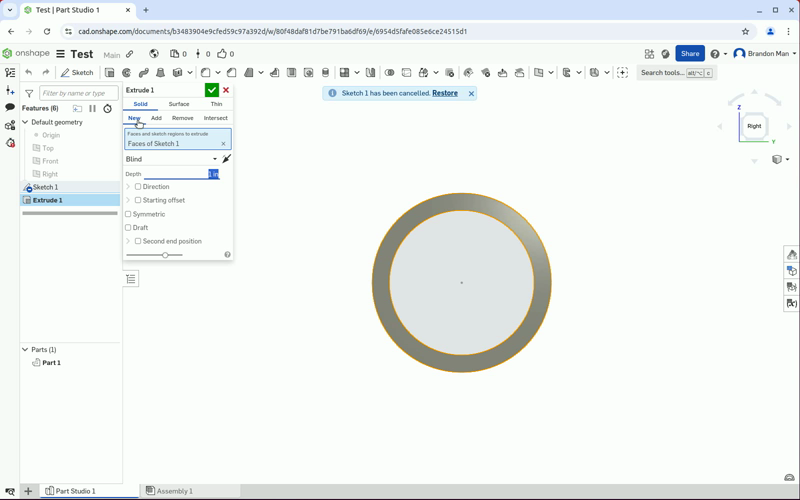
text(23.108)
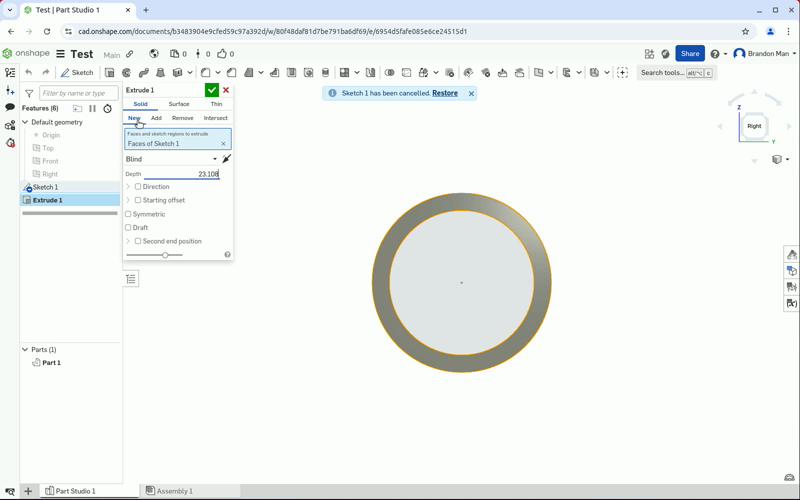
key(enter)
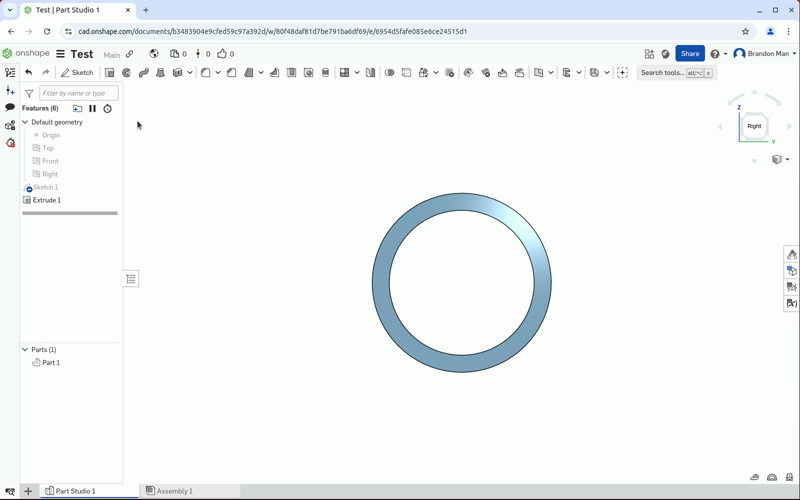
key(shift+h)
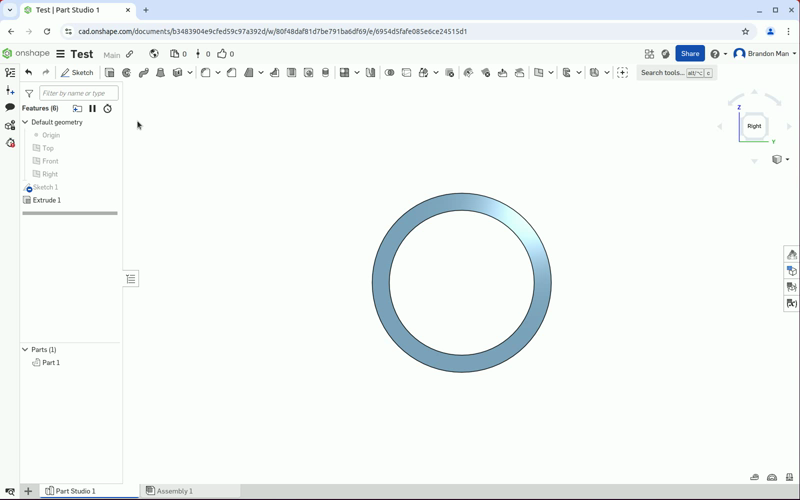
key(shift+h)
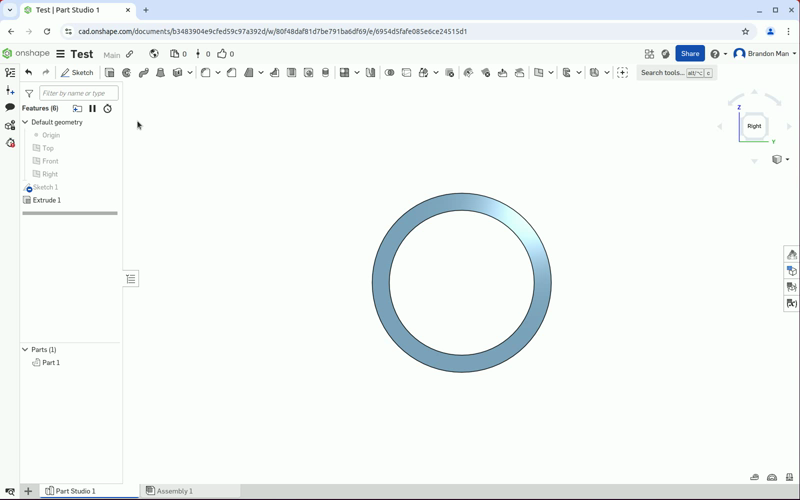
mouse_move(73, 189)
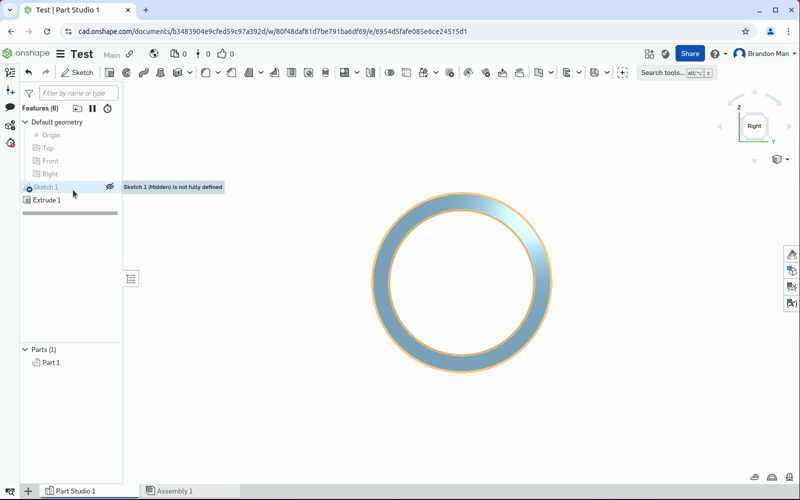
click(73, 189)
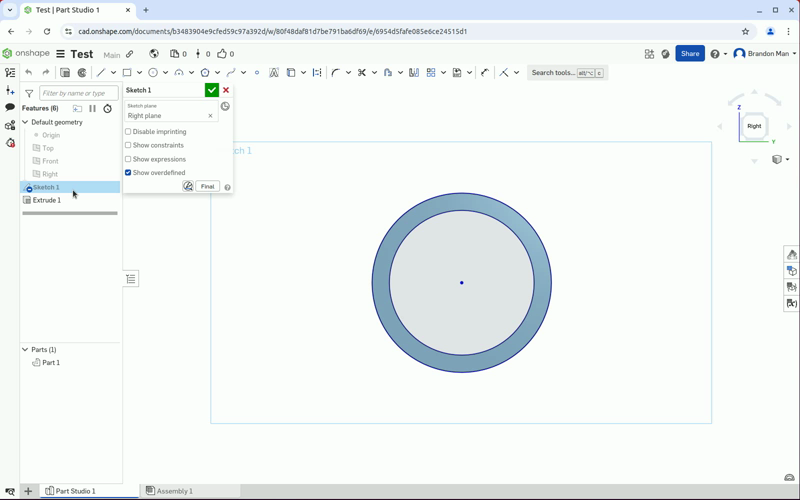
mouse_move(229, 92)
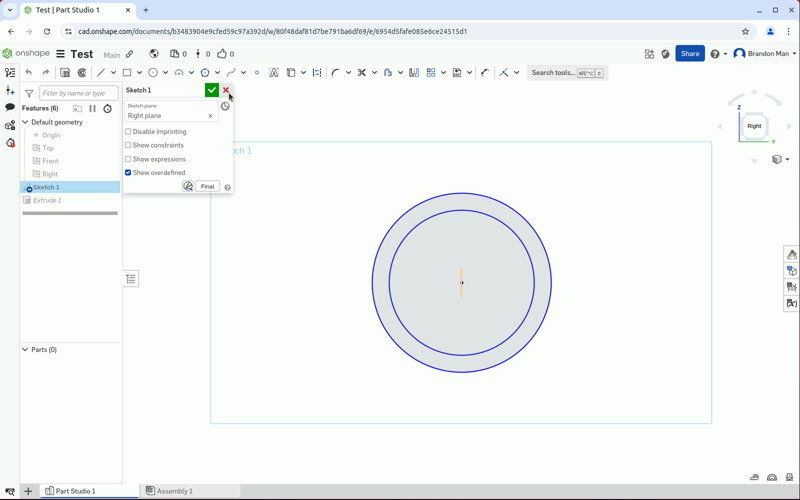
click(229, 92)
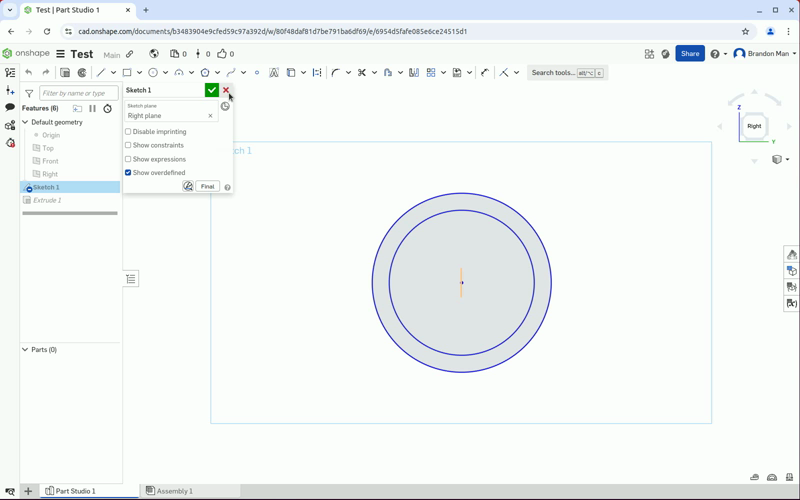
key(shift+s)
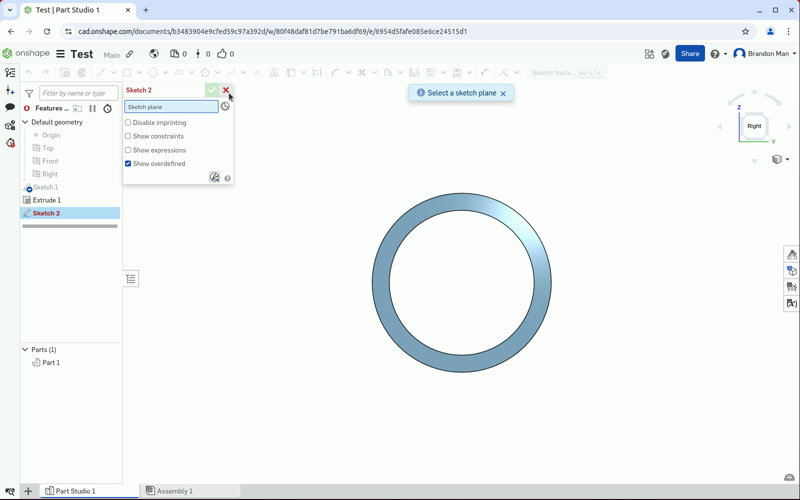
mouse_move(73, 176)
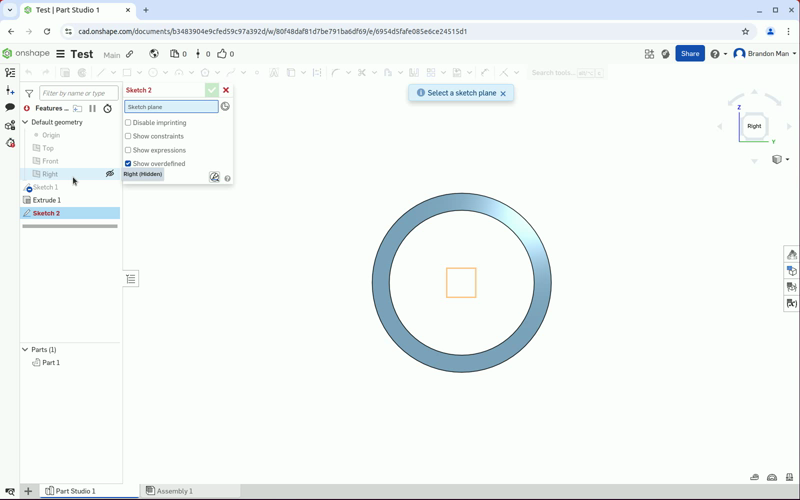
click(73, 176)
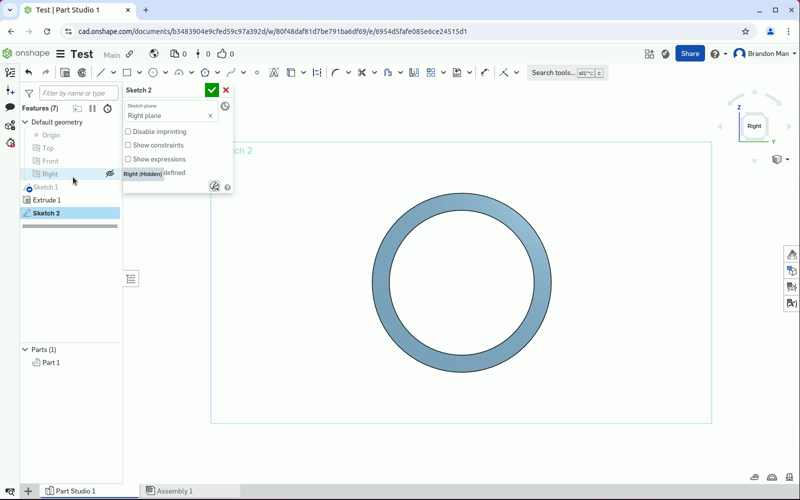
mouse_move(73, 352)
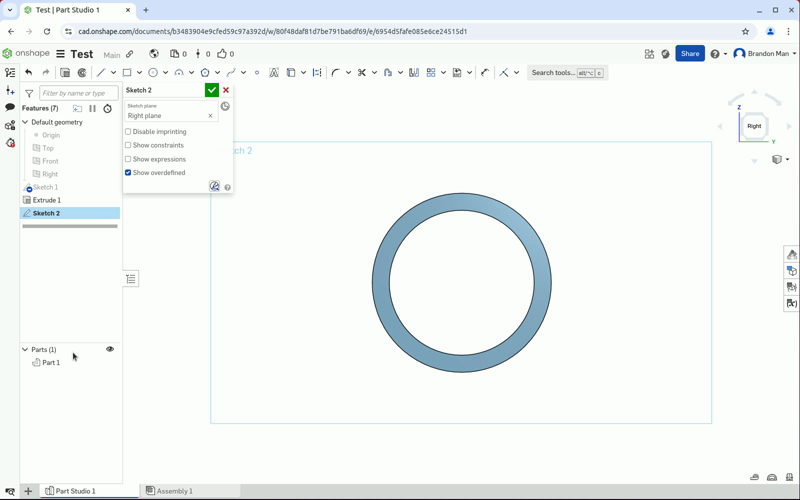
key(y)
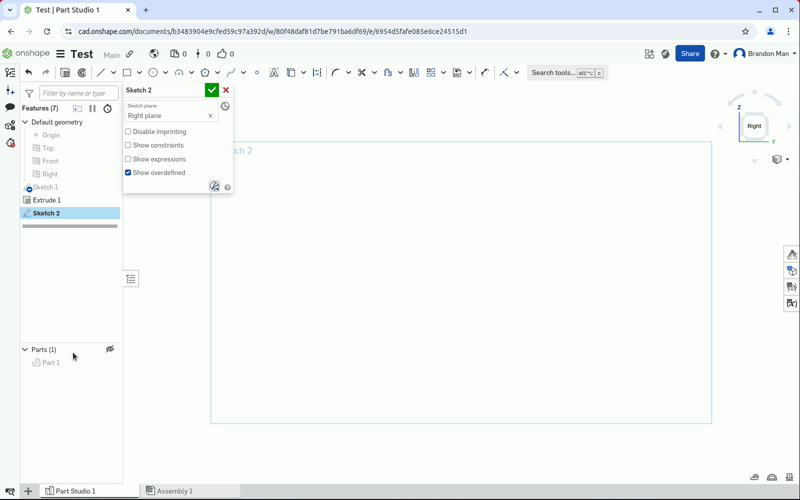
key(c)
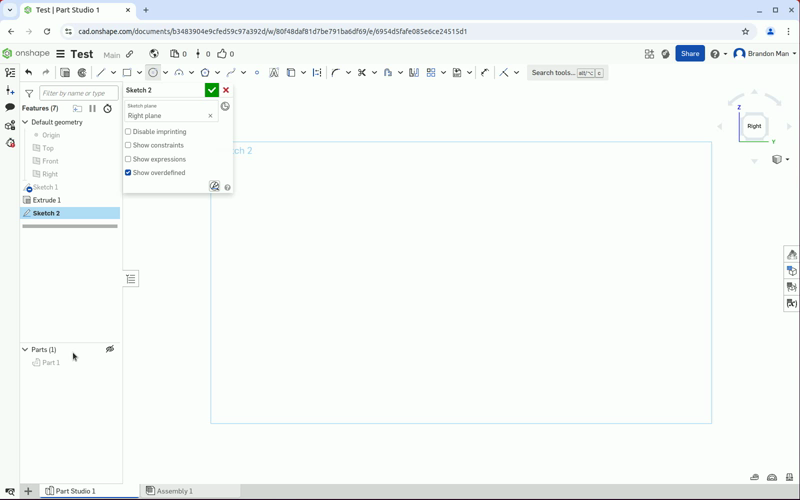
key_down(shift)
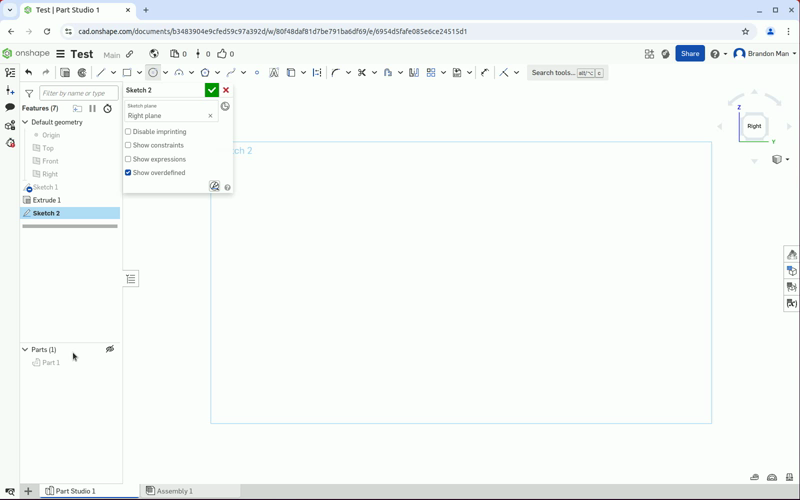
mouse_move(461, 282)
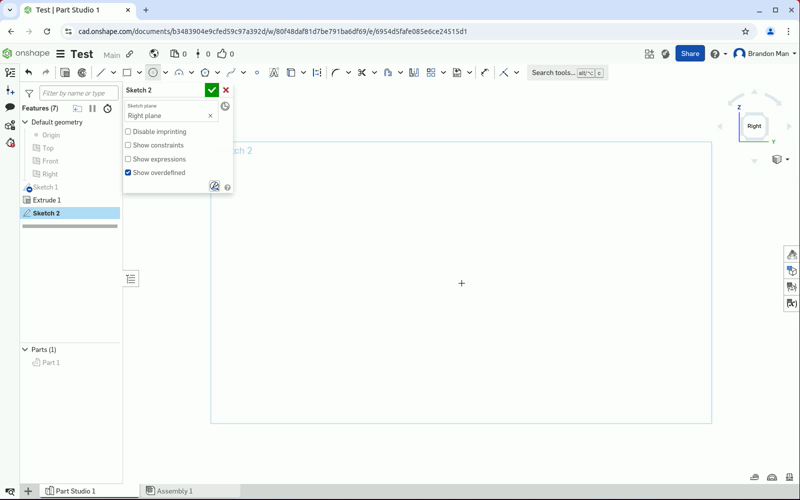
click(461, 282)
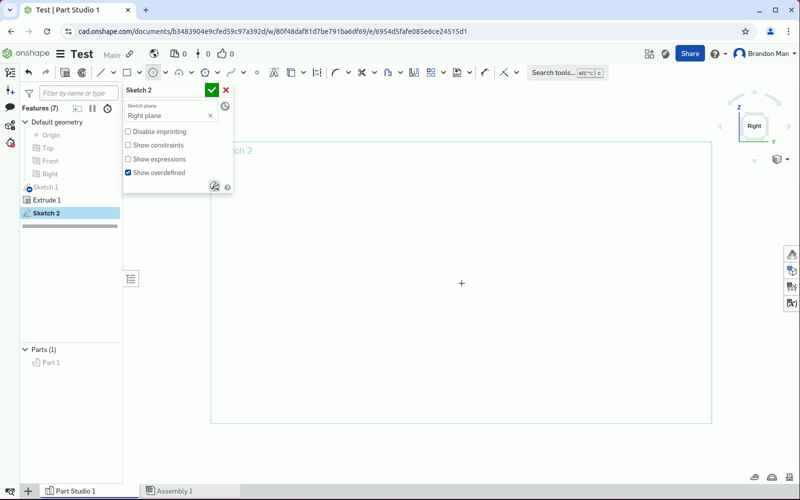
key_up(shift)
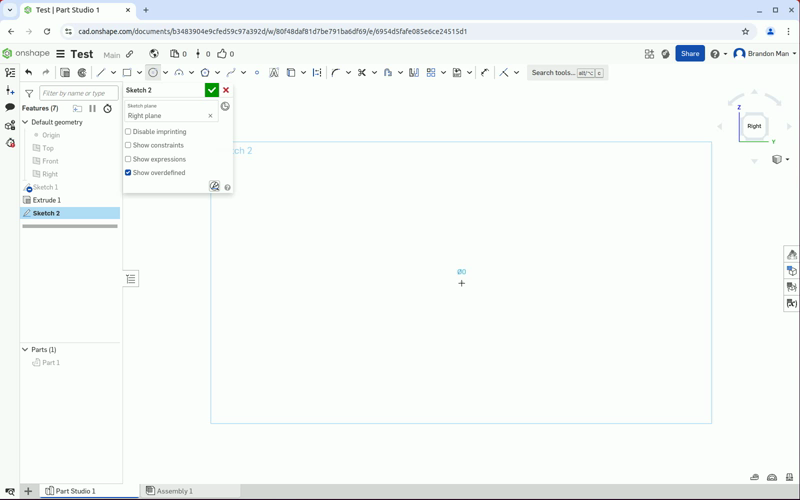
mouse_move(551, 282)
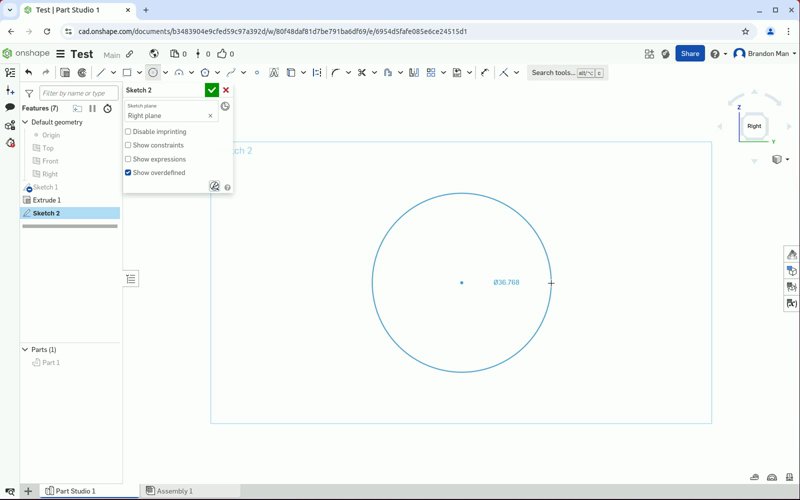
click(551, 282)
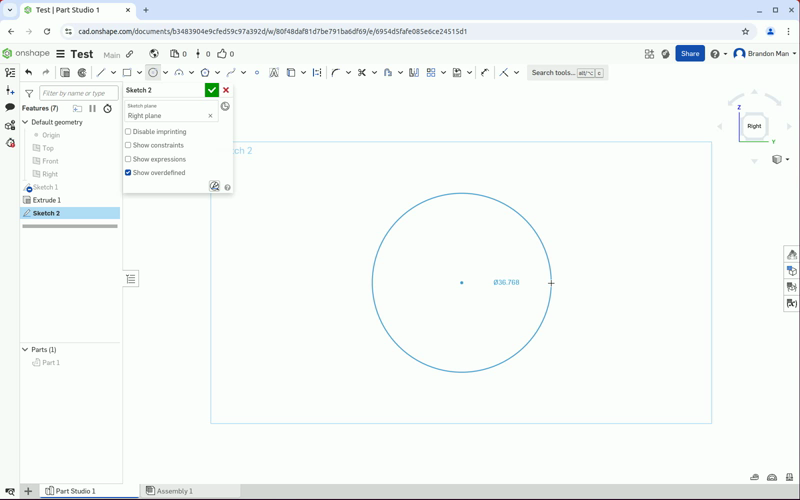
key(esc)
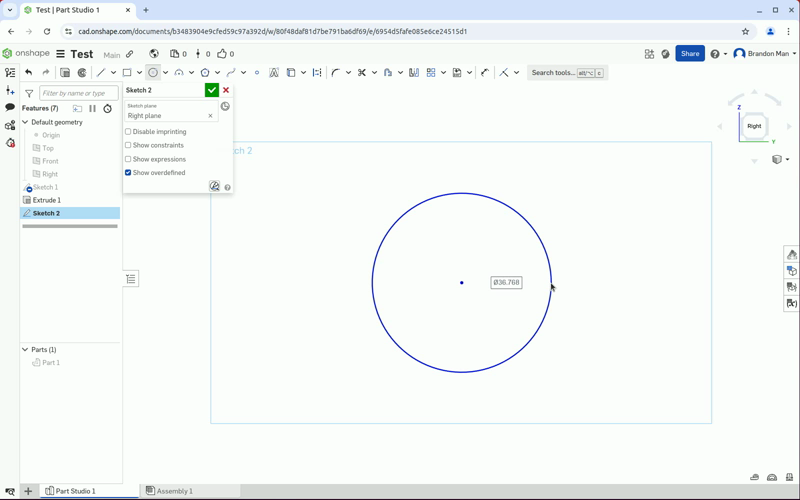
key(c)
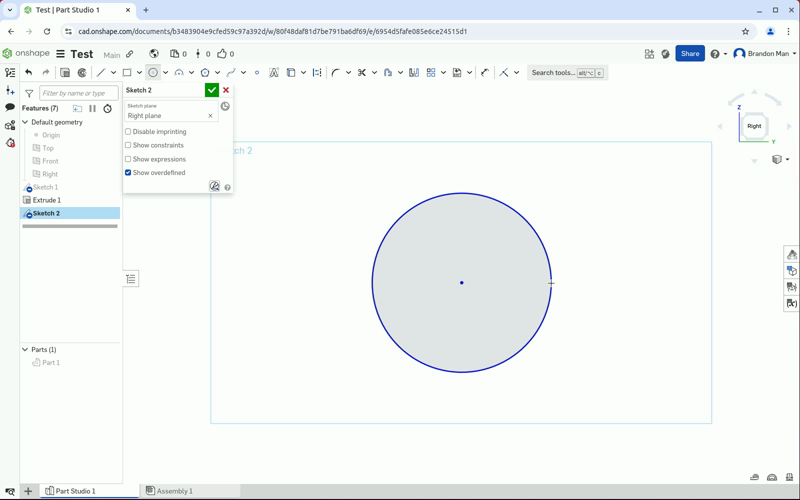
key_down(shift)
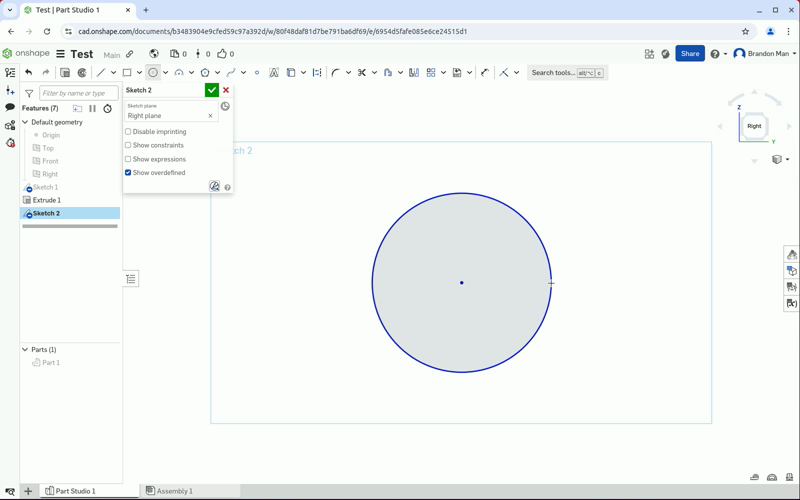
mouse_move(461, 282)
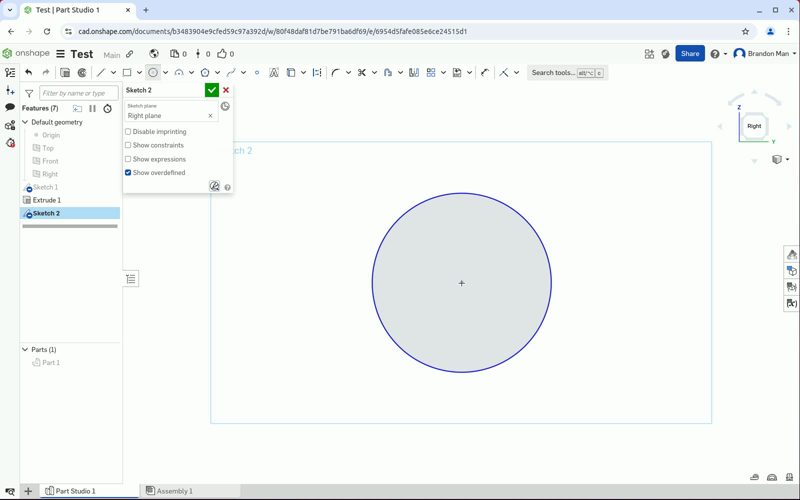
click(461, 282)
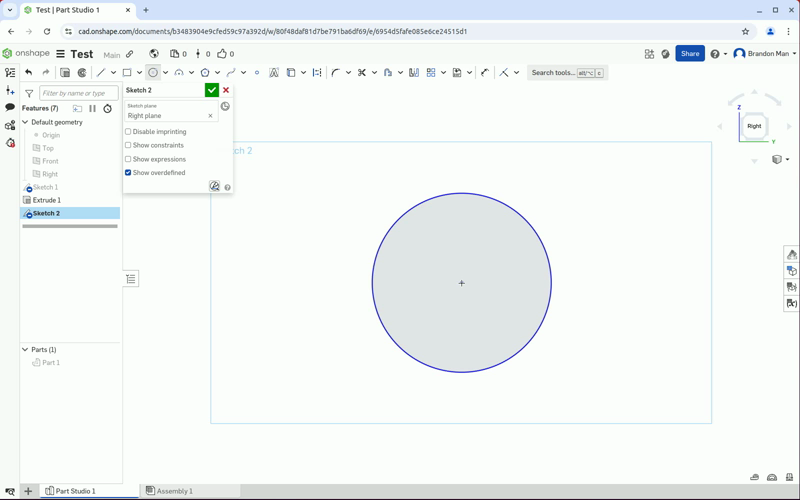
key_up(shift)
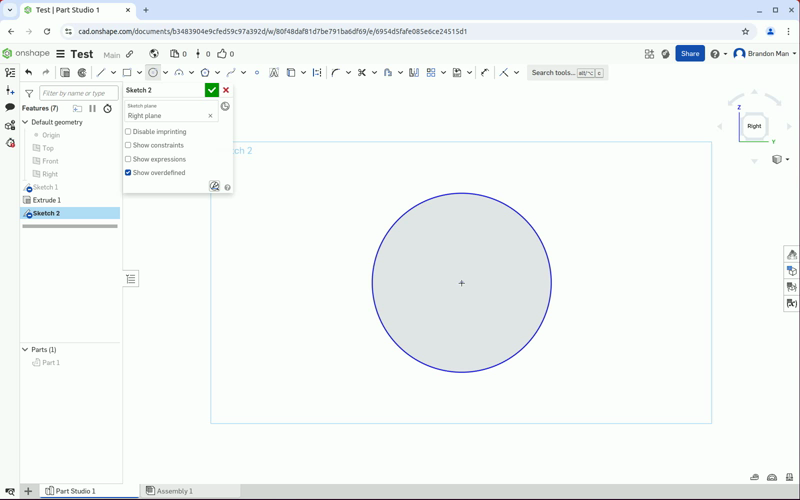
mouse_move(534, 282)
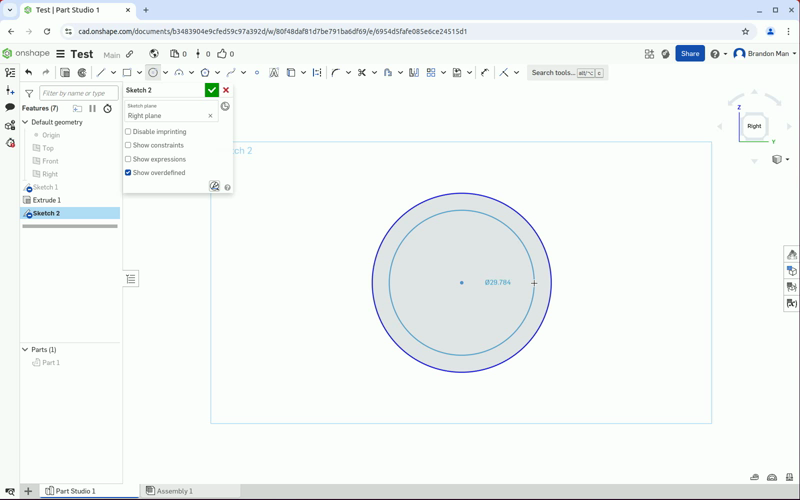
click(534, 282)
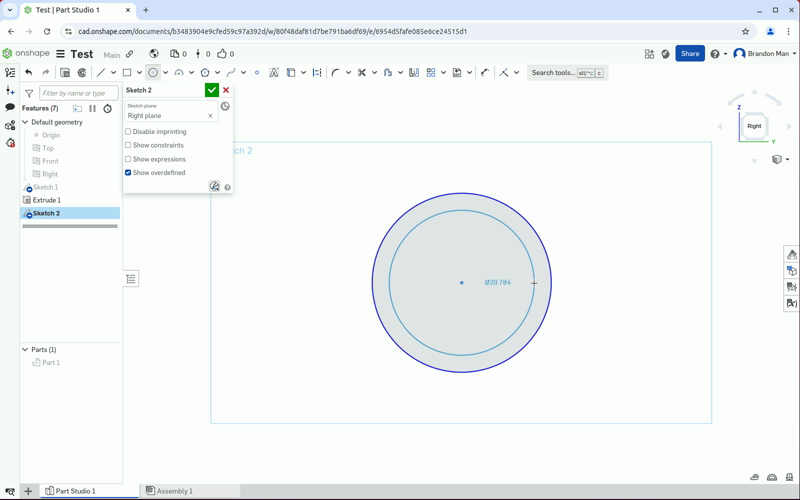
key(esc)
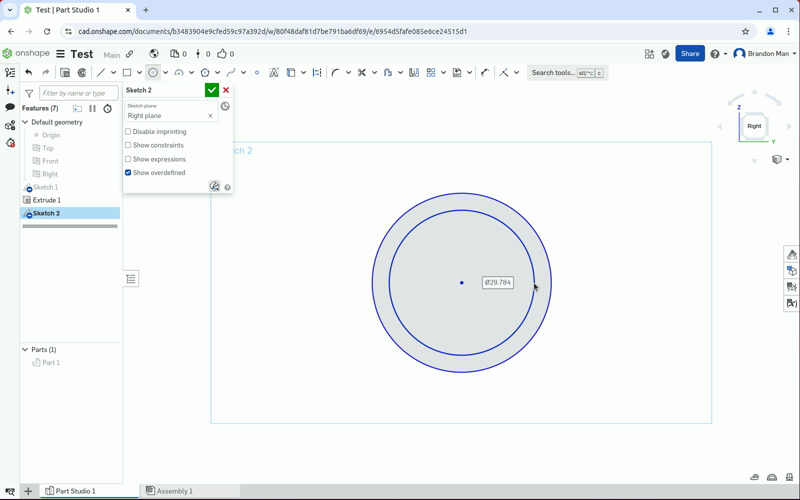
mouse_move(391, 247)
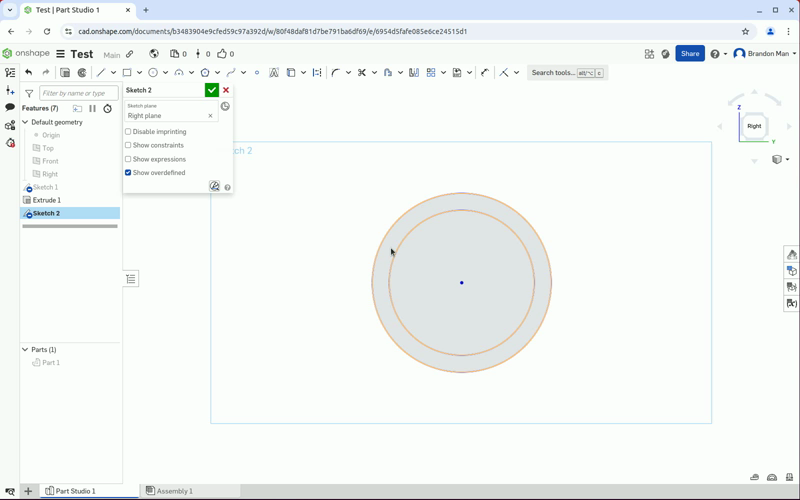
click(391, 247)
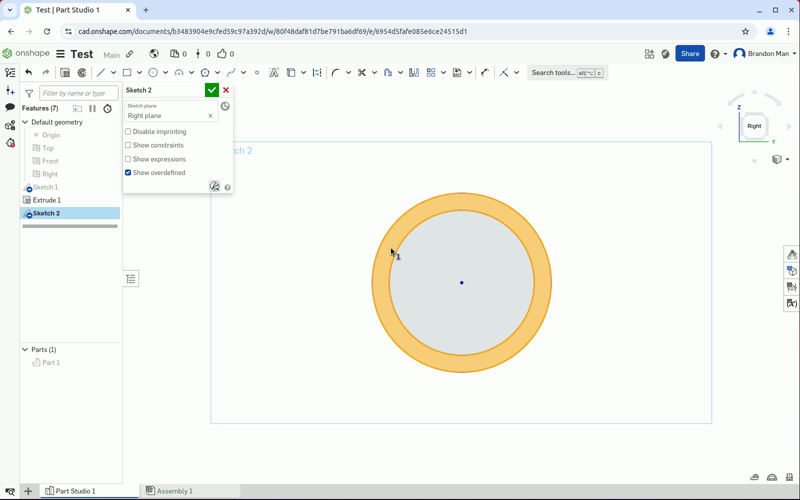
mouse_move(73, 352)
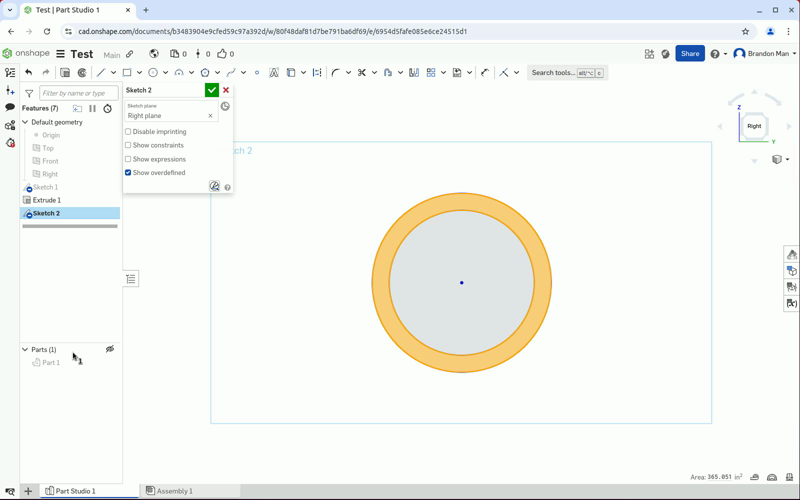
key(shift+y)
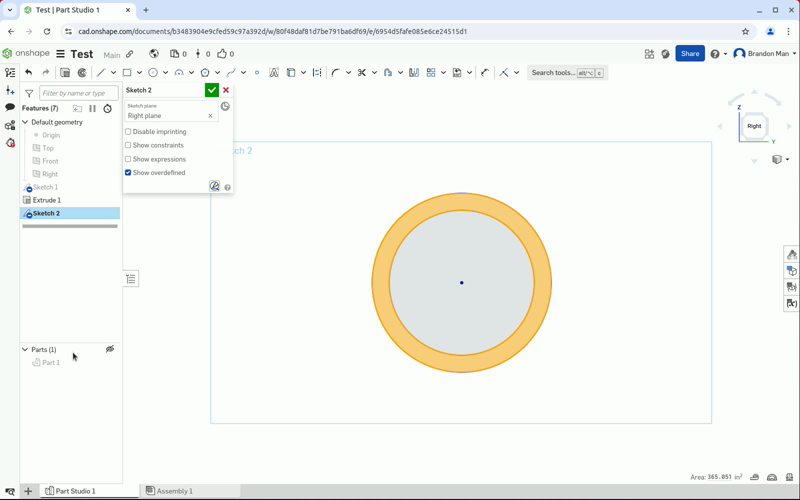
key(shift+e)
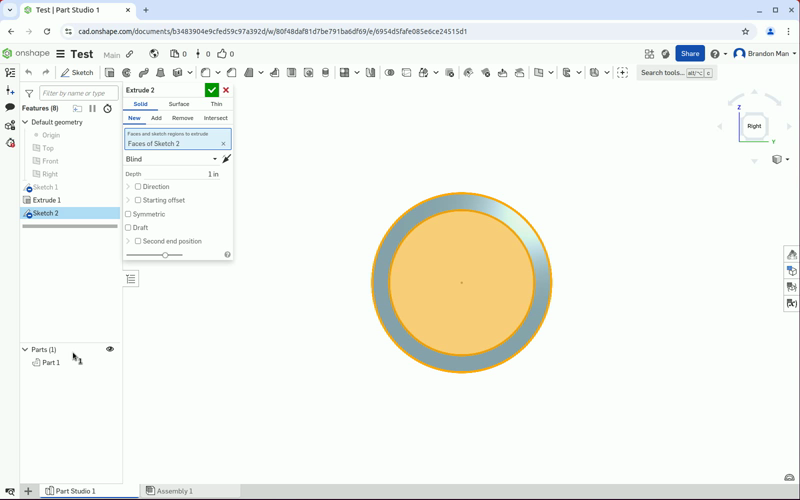
mouse_move(143, 106)
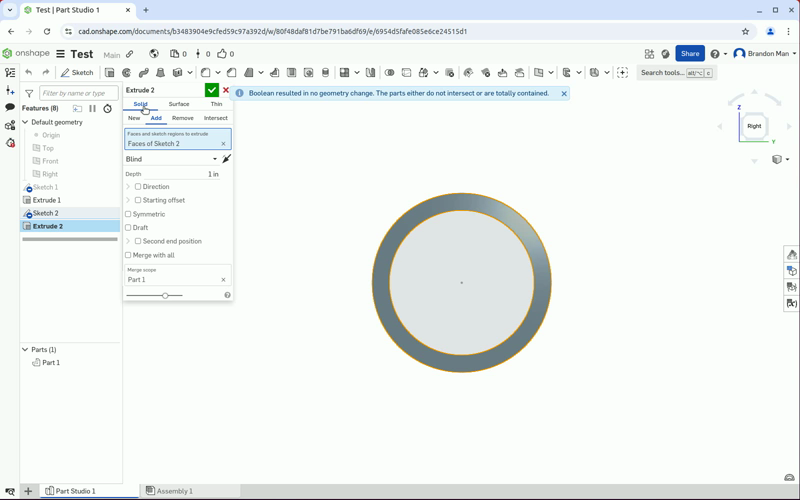
click(143, 106)
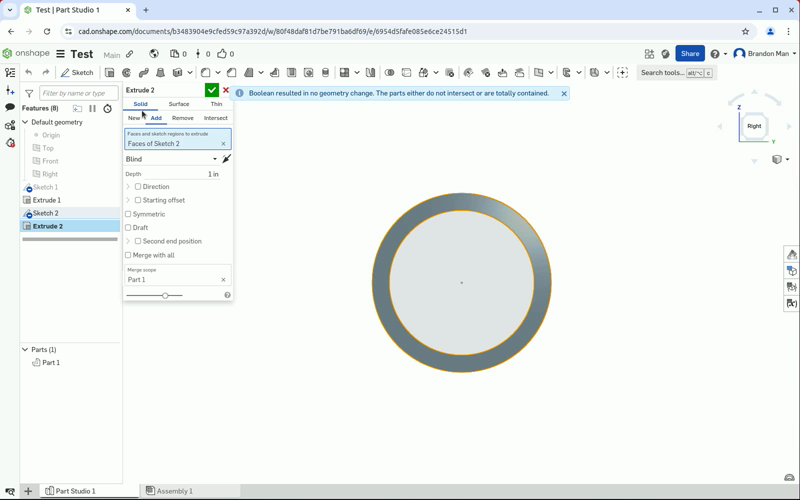
mouse_move(137, 120)
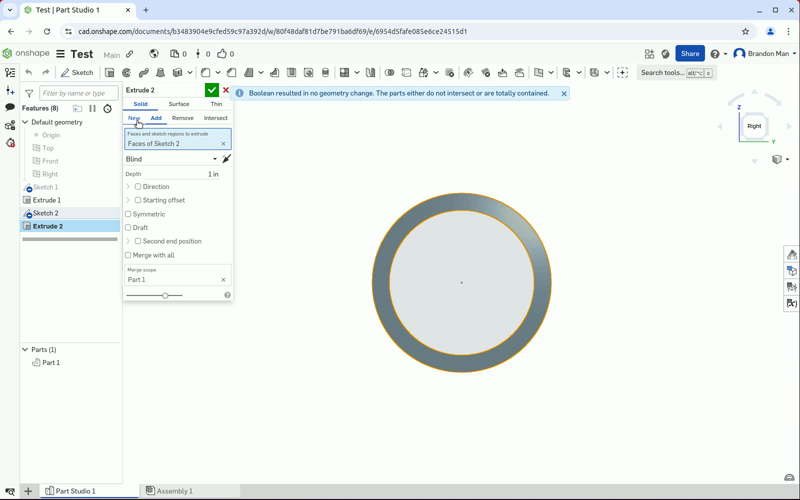
click(137, 120)
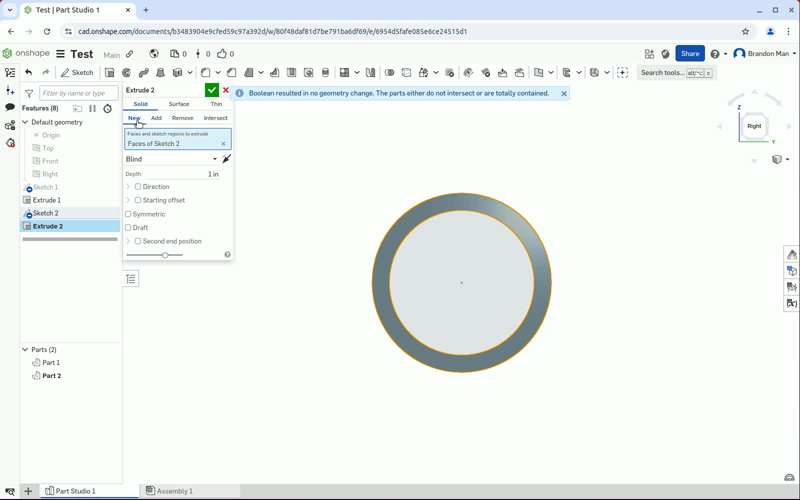
key(tab, 4)
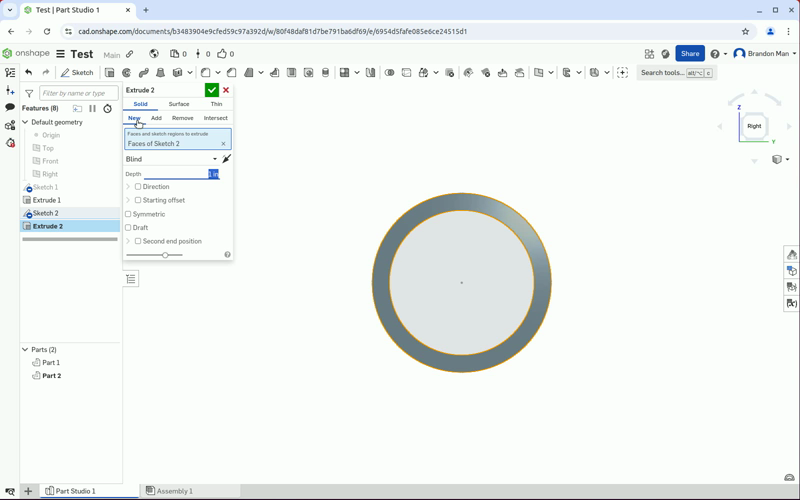
text(2.166)
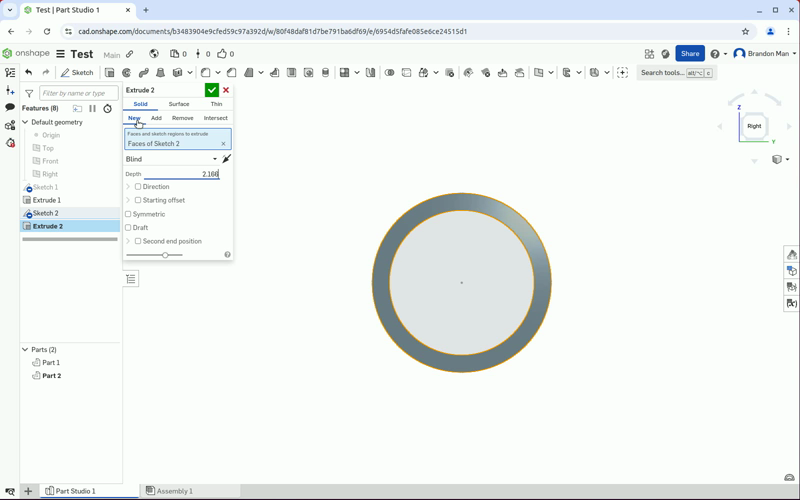
key(enter)
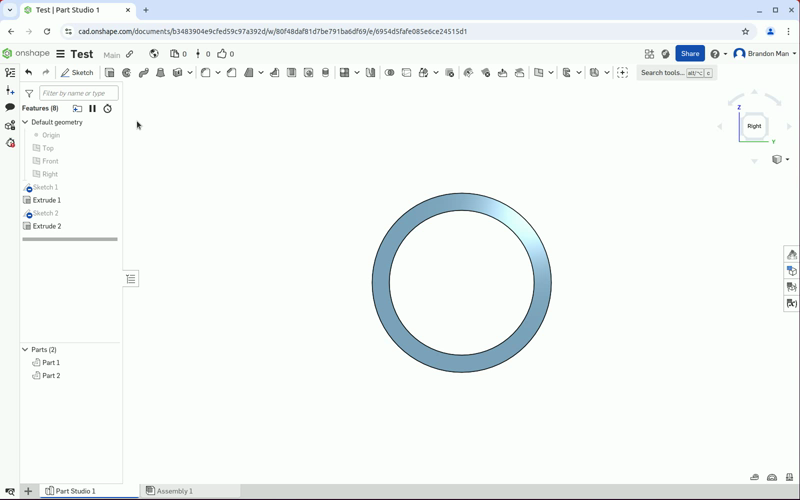
key(shift+h)
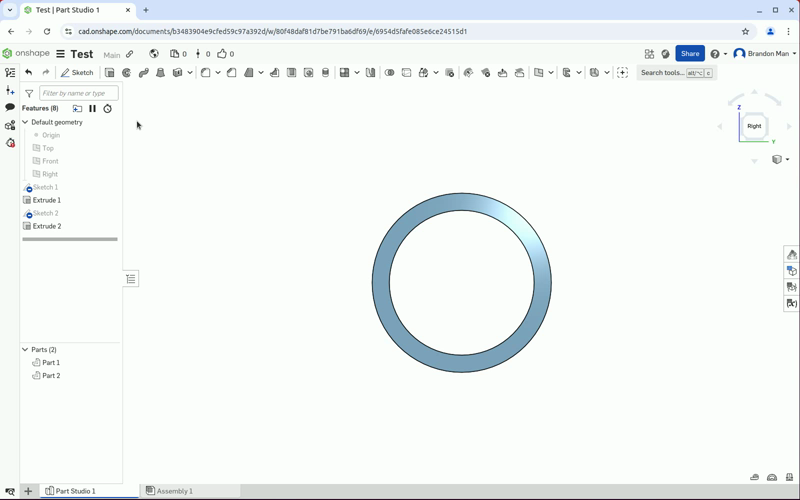
key(shift+h)
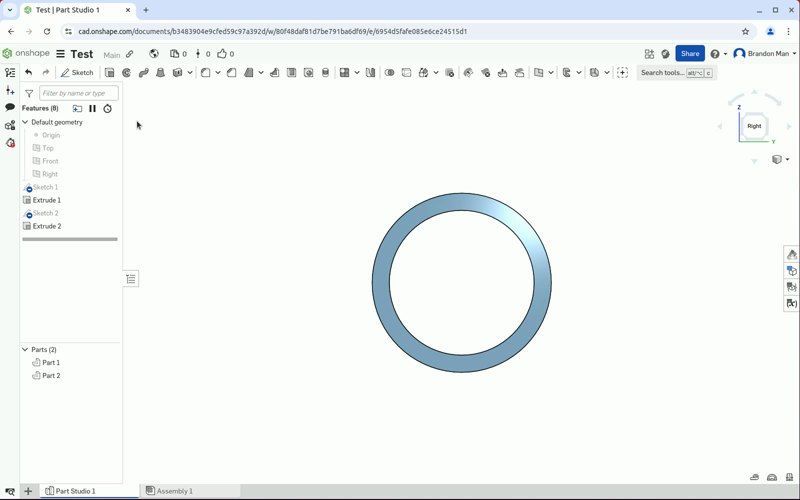
mouse_move(73, 189)
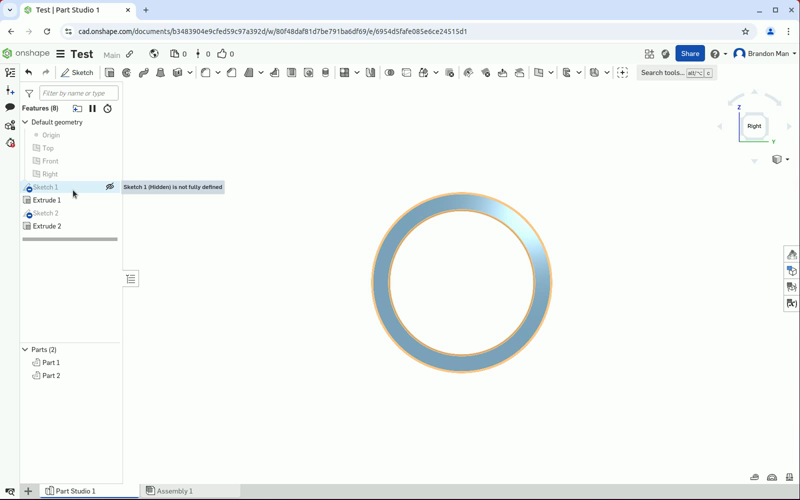
click(73, 189)
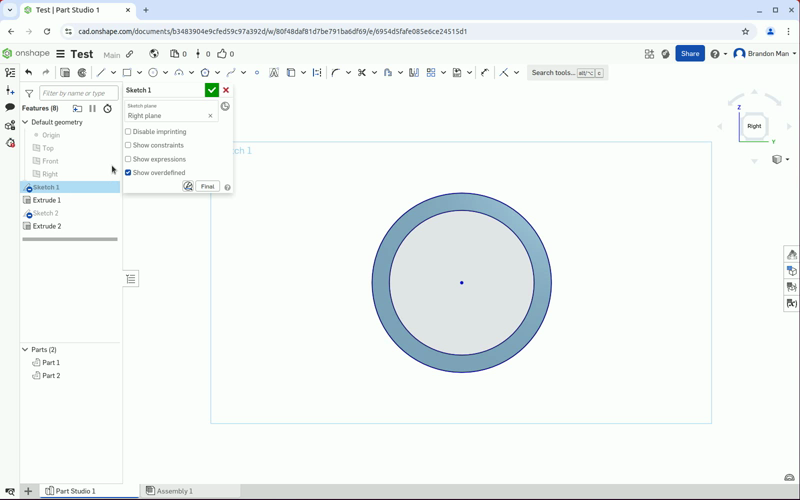
mouse_move(229, 92)
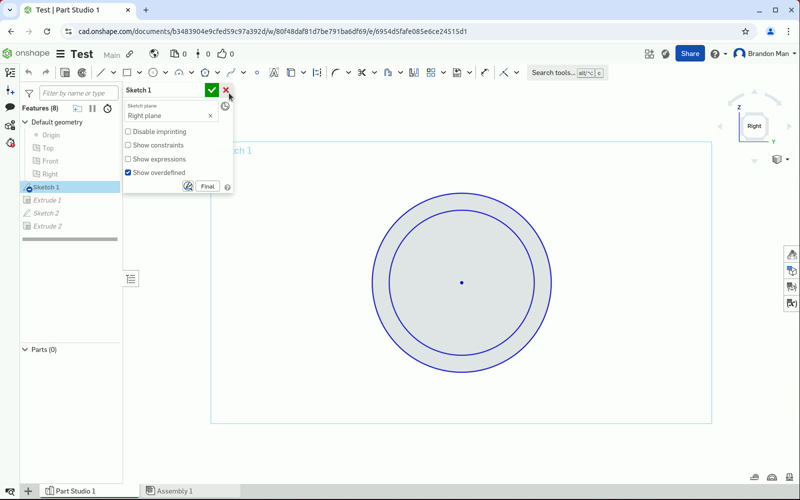
click(229, 92)
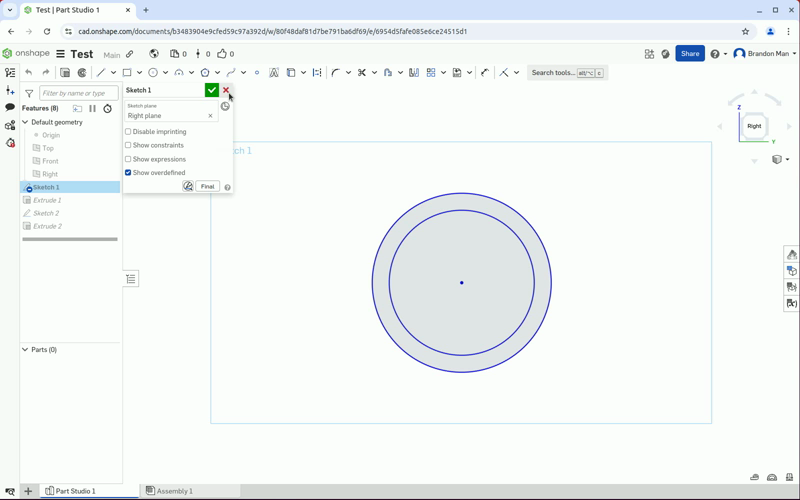
key(shift+s)
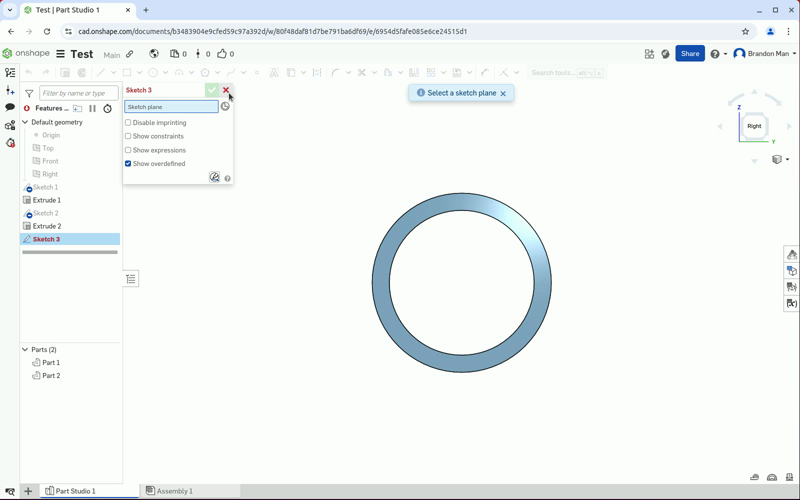
mouse_move(73, 176)
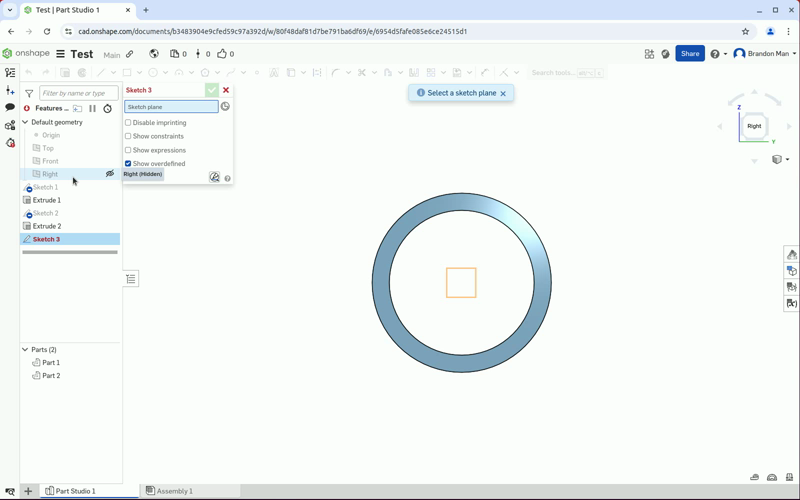
click(73, 176)
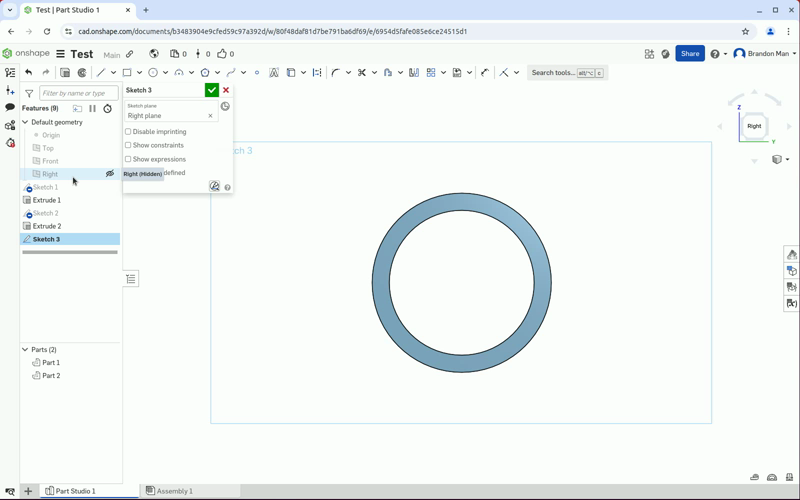
mouse_move(73, 352)
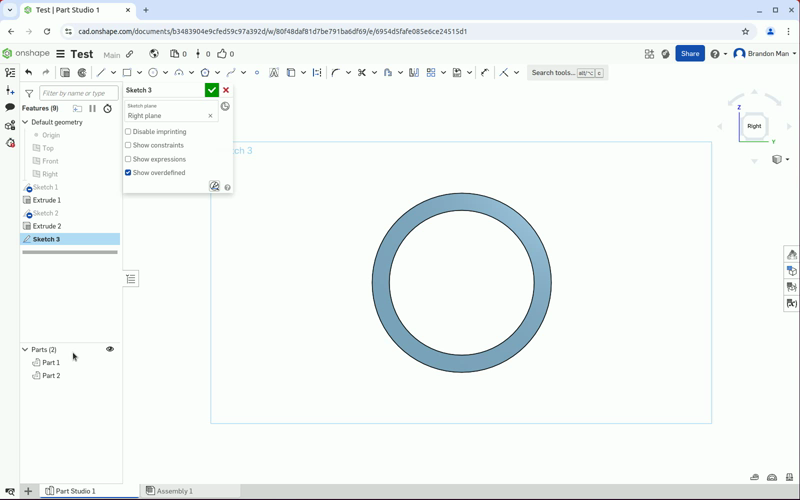
key(y)
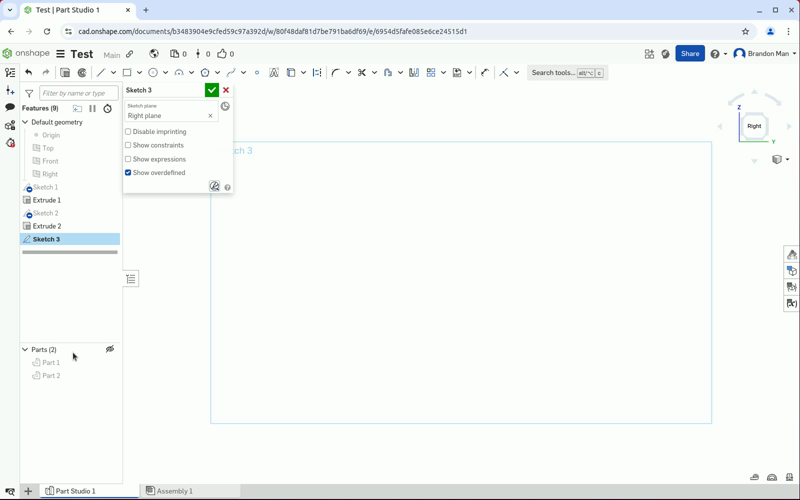
key(c)
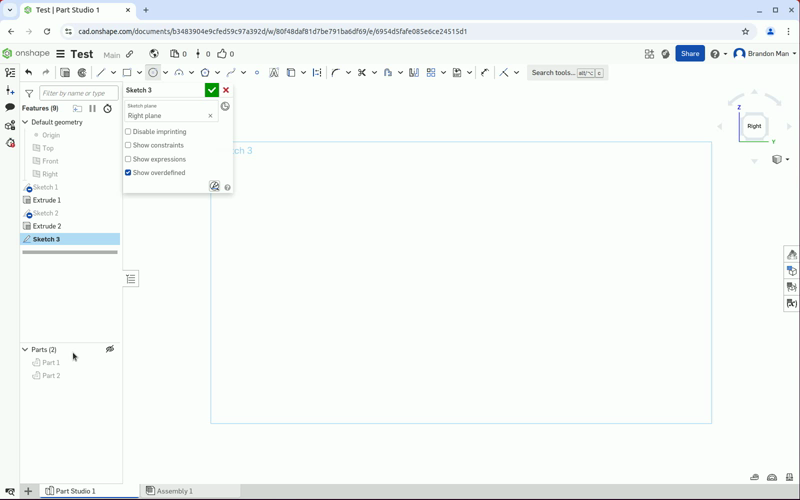
key_down(shift)
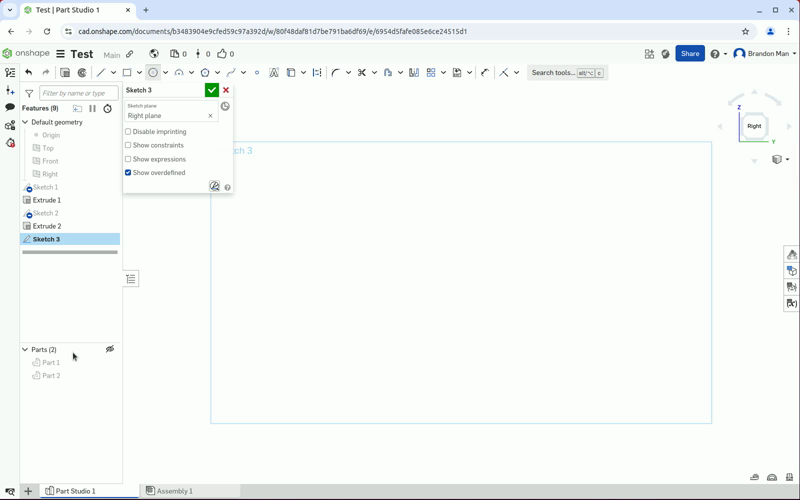
mouse_move(461, 282)
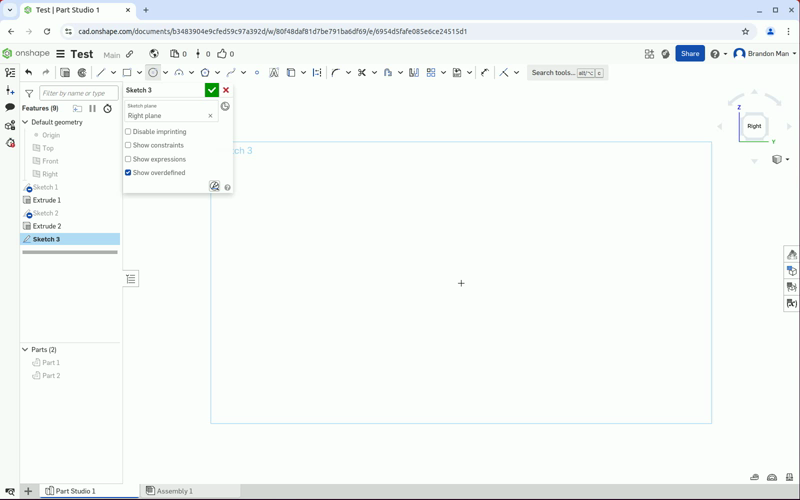
click(461, 282)
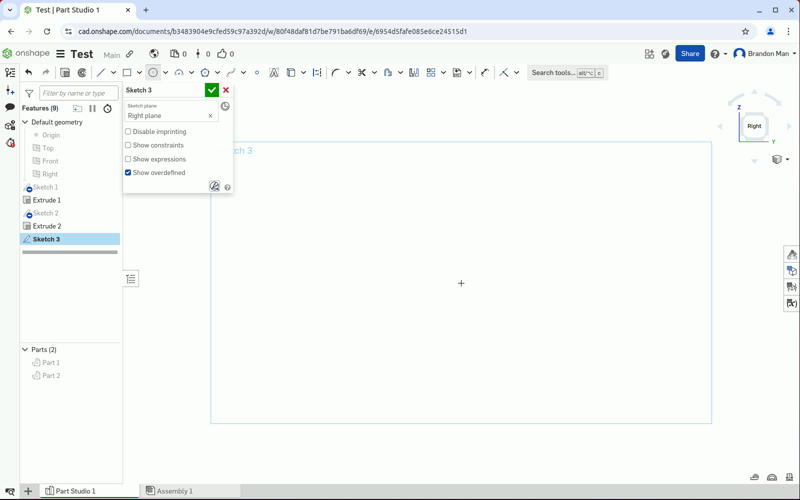
key_up(shift)
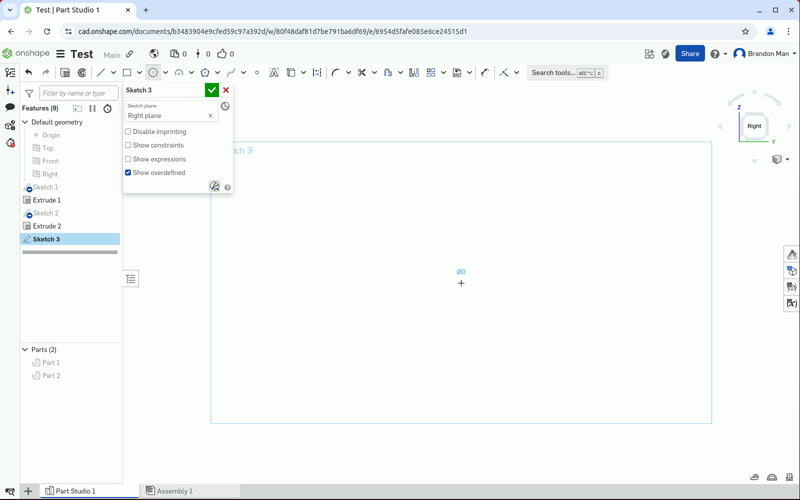
mouse_move(534, 282)
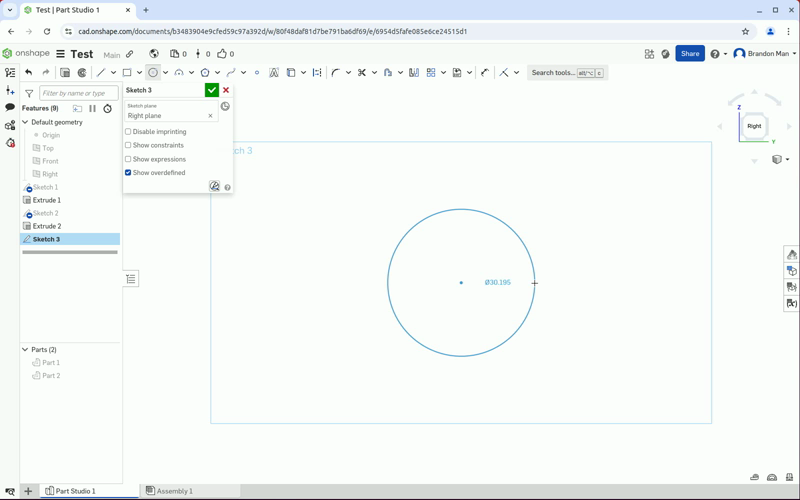
click(534, 282)
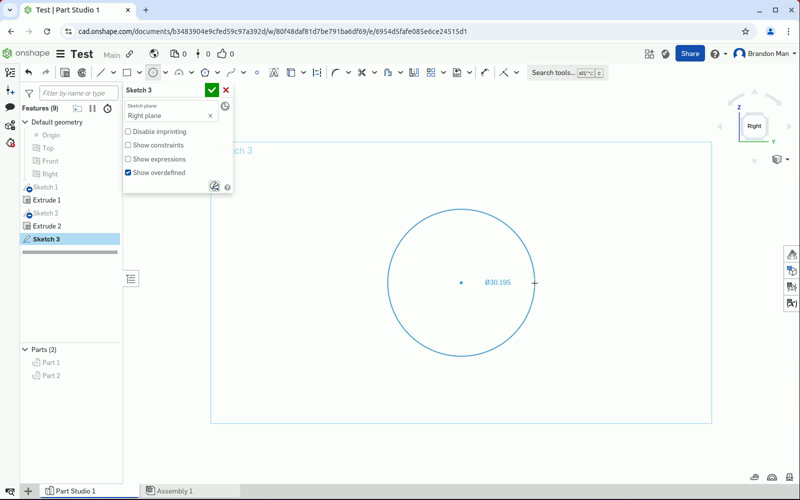
key(esc)
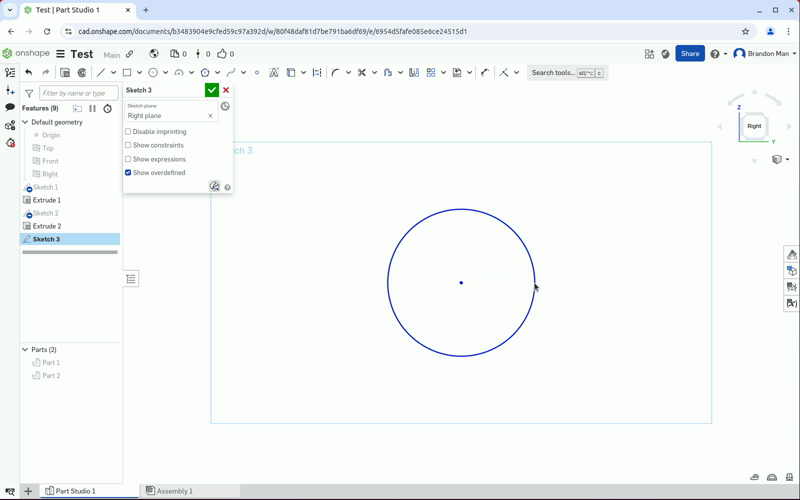
key(c)
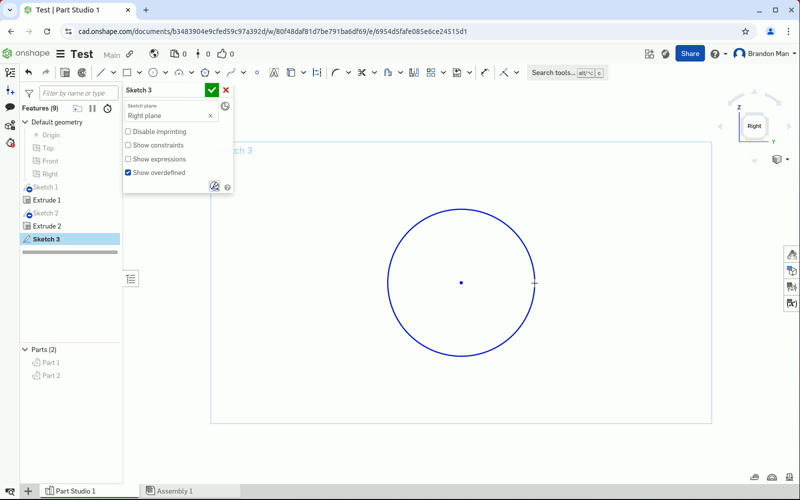
key_down(shift)
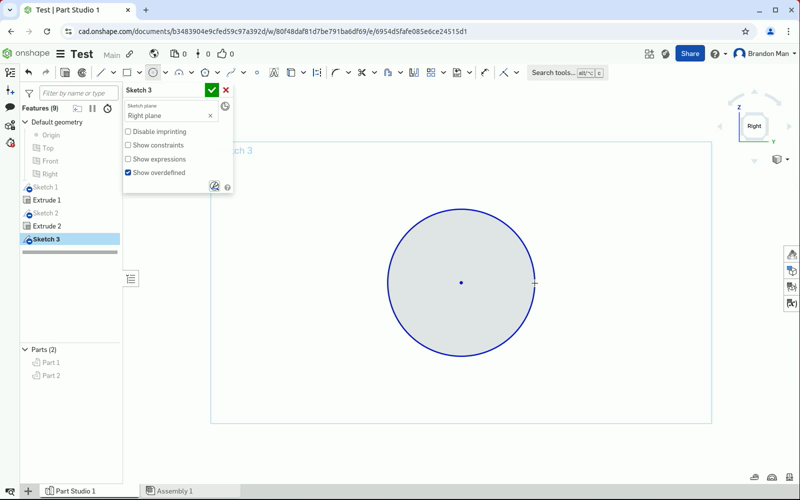
mouse_move(461, 282)
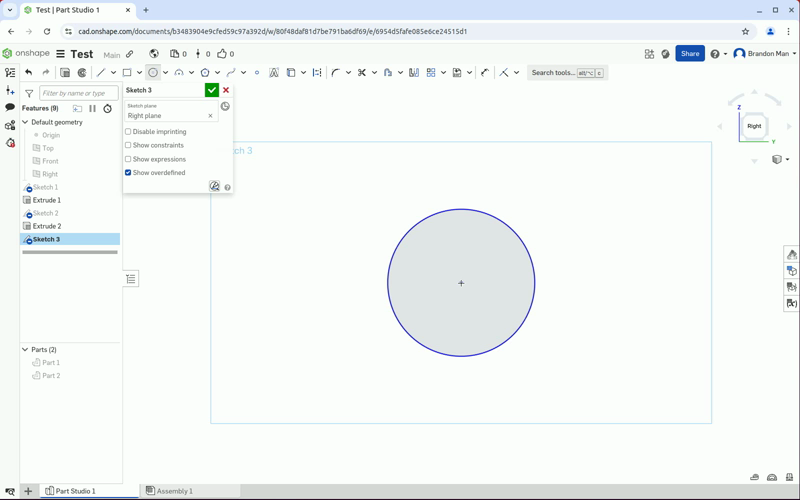
click(461, 282)
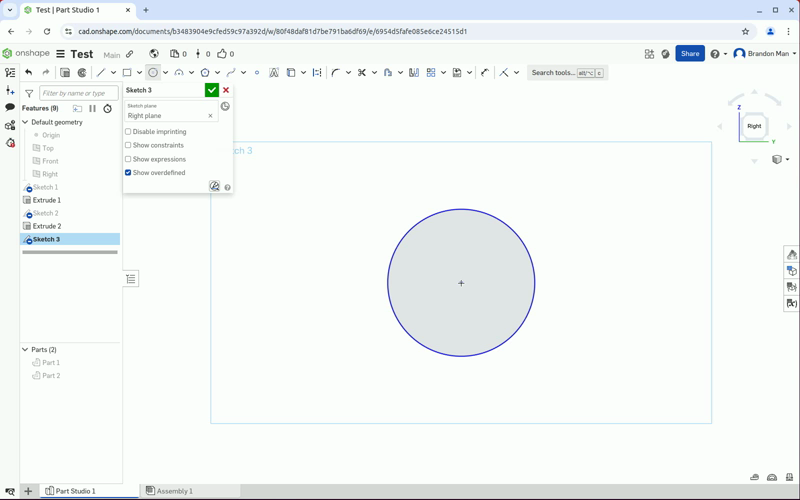
key_up(shift)
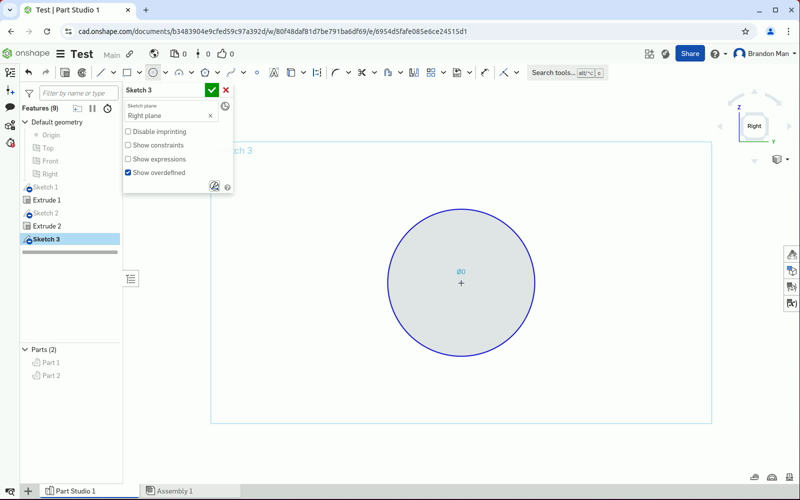
mouse_move(489, 282)
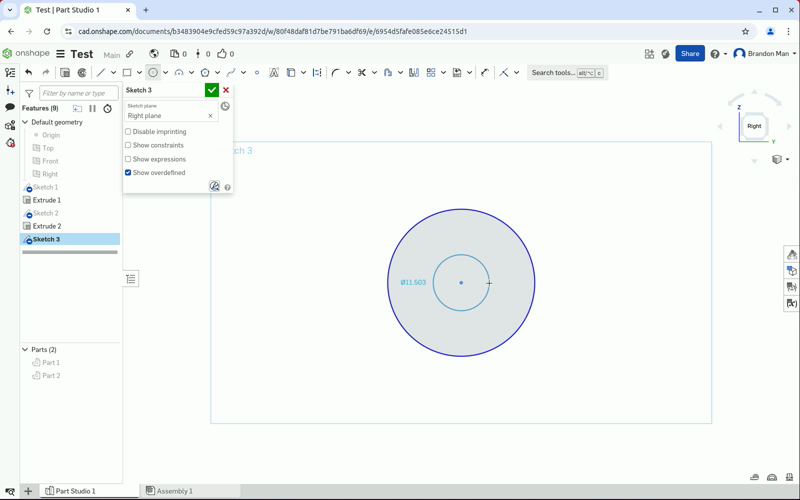
click(489, 282)
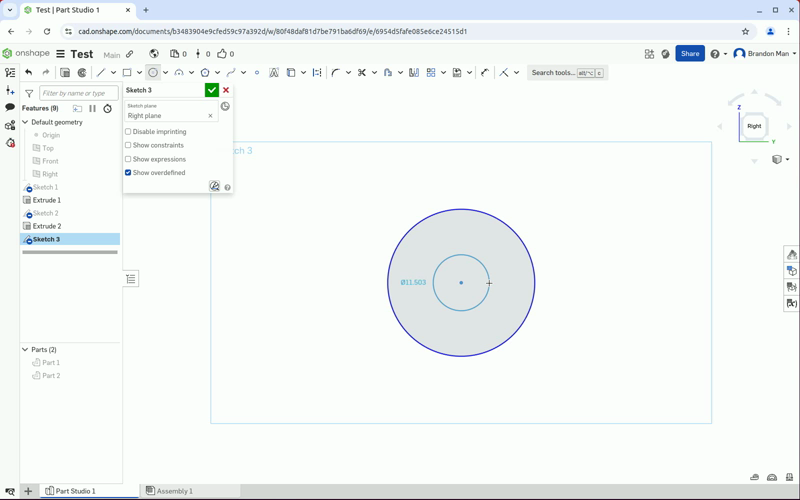
key(esc)
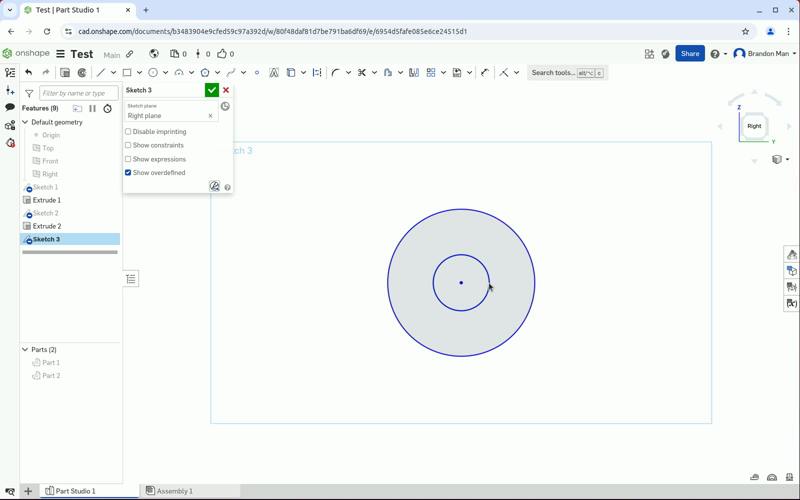
mouse_move(410, 245)
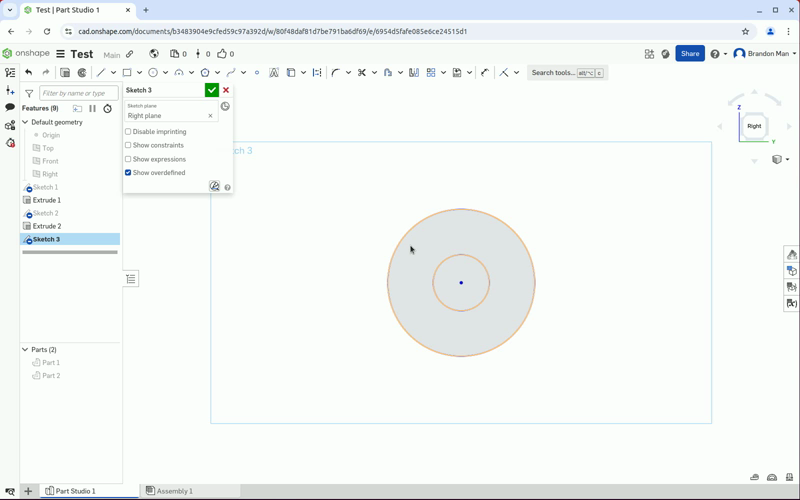
click(410, 245)
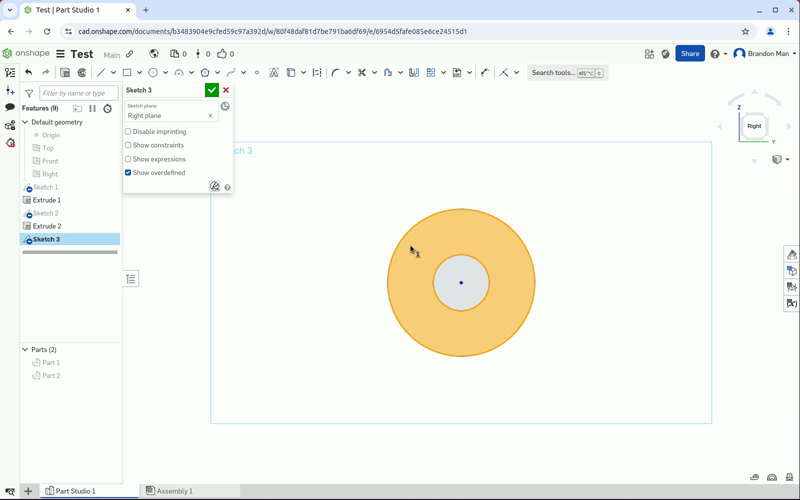
mouse_move(73, 352)
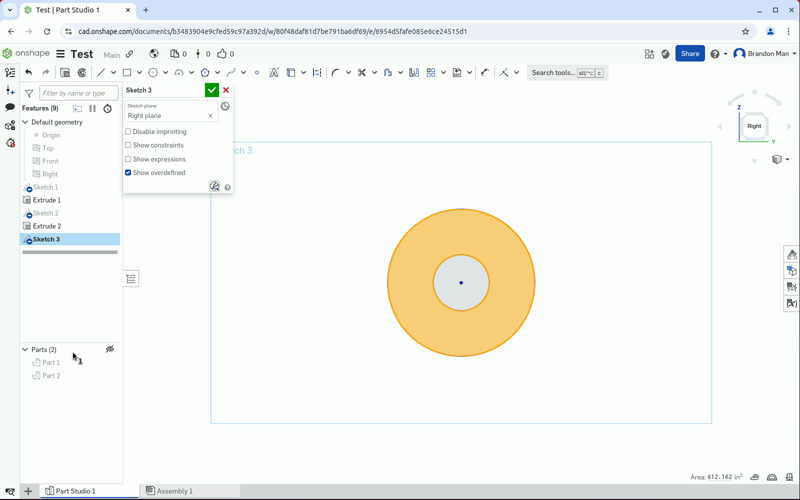
key(shift+y)
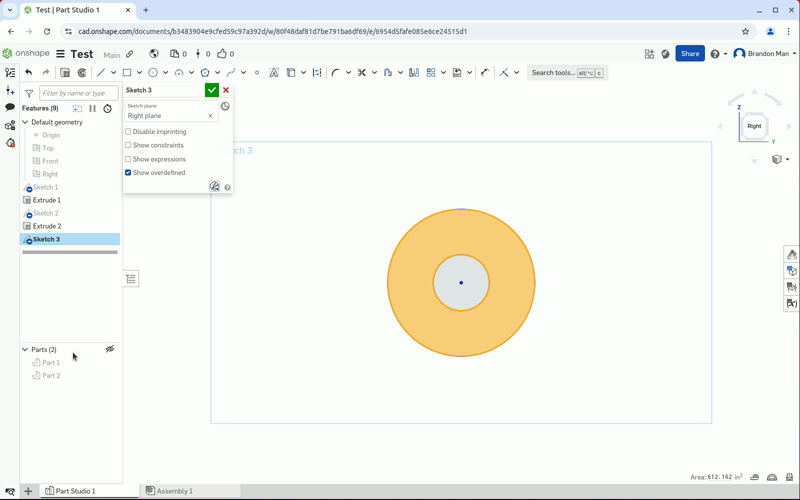
key(shift+e)
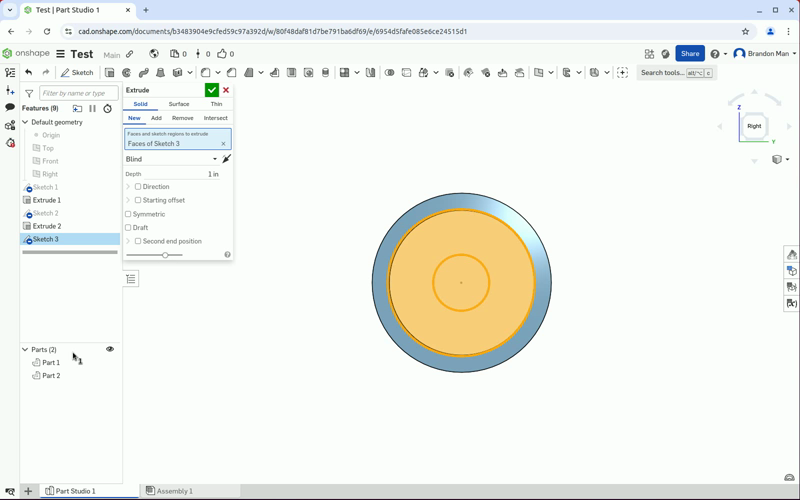
mouse_move(143, 106)
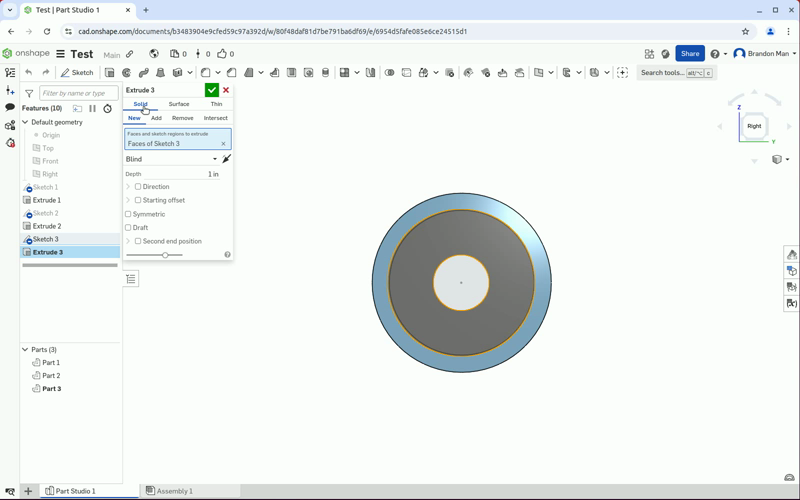
click(143, 106)
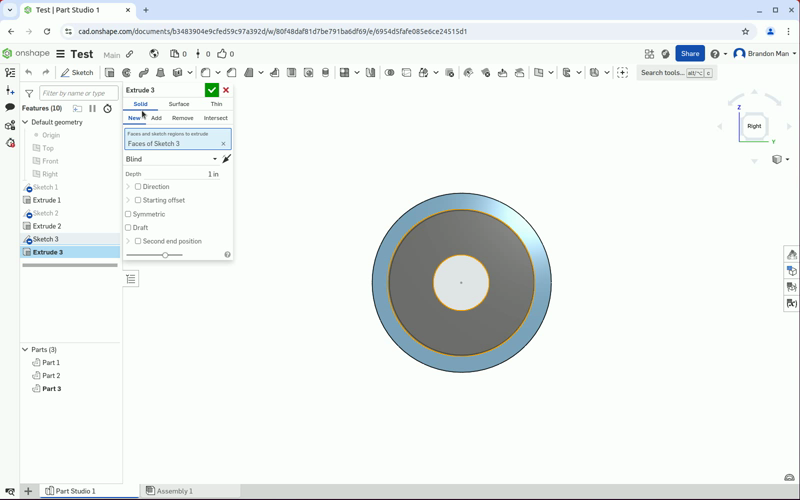
mouse_move(137, 120)
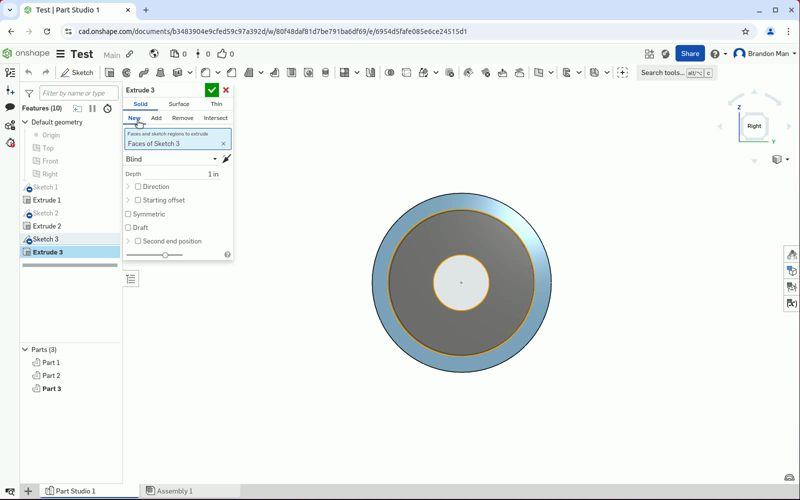
click(137, 120)
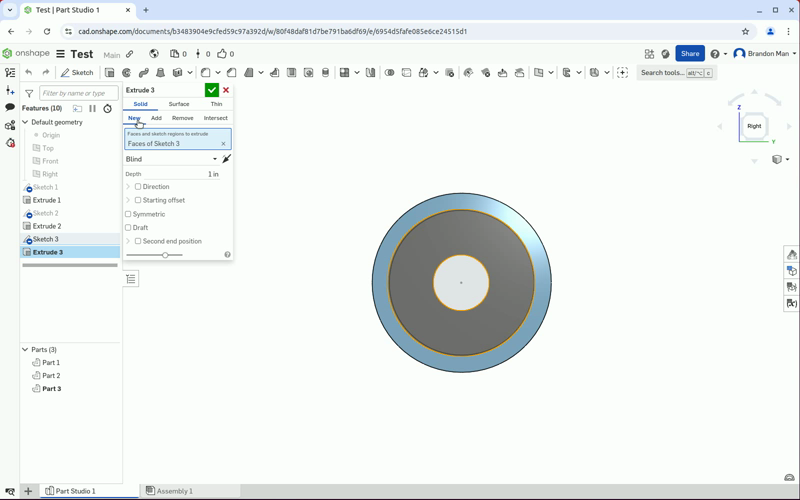
key(tab, 4)
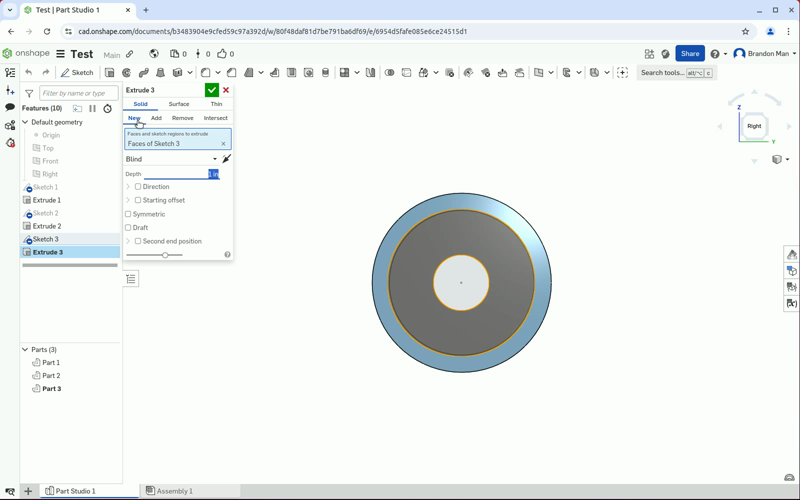
text(2.166)
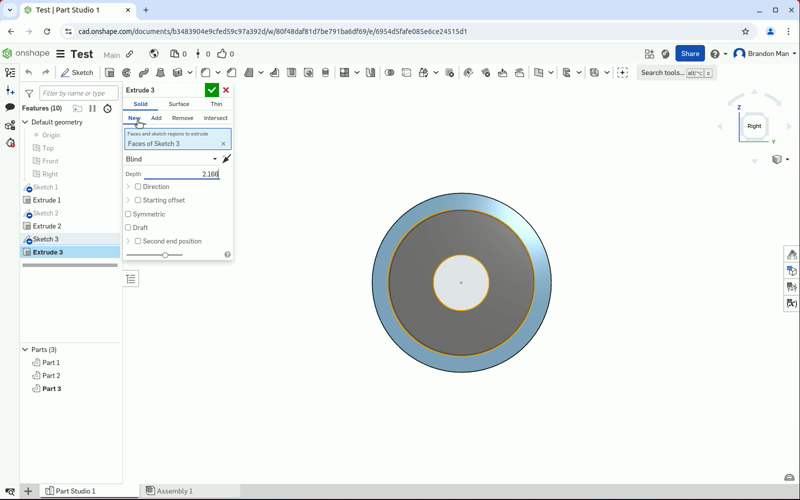
key(enter)
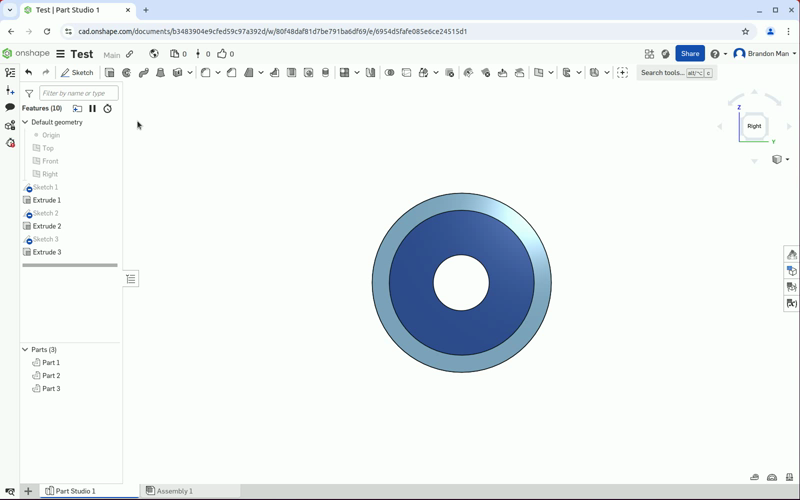
key(shift+h)
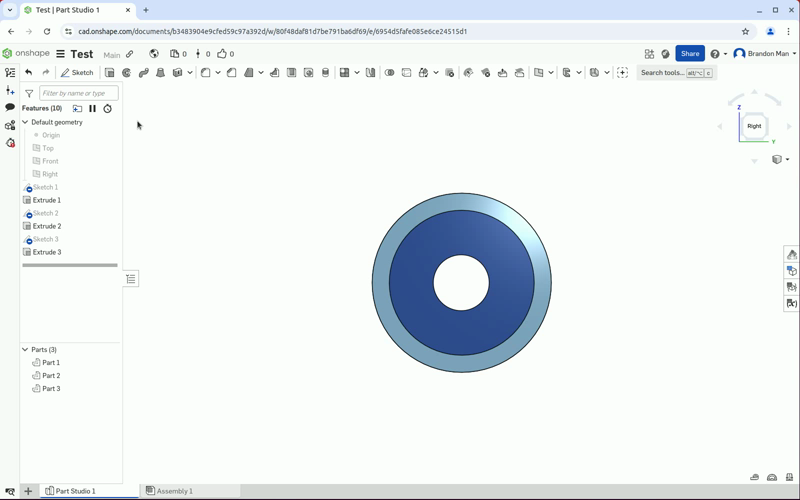
key(shift+h)
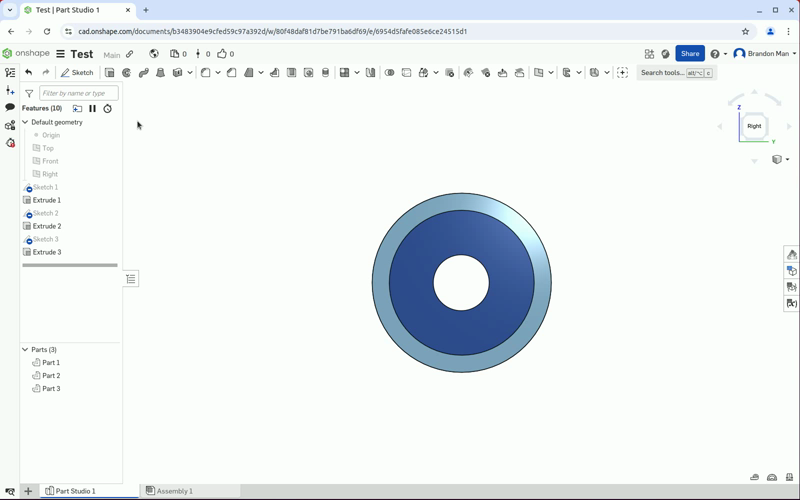
mouse_move(73, 189)
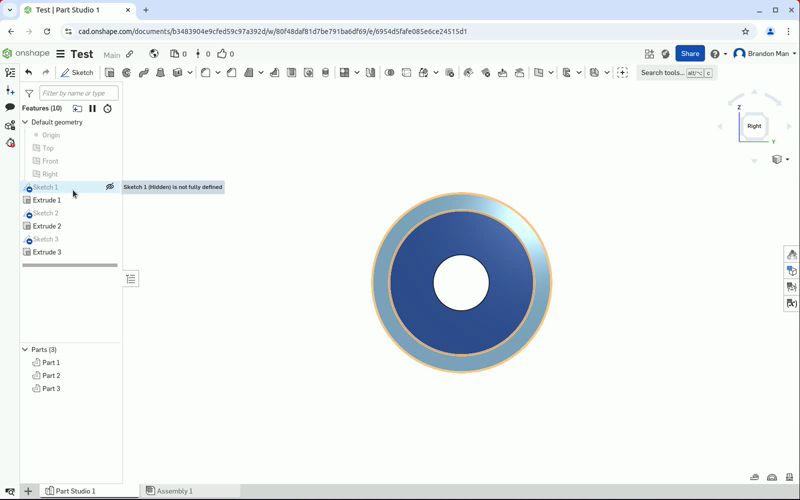
click(73, 189)
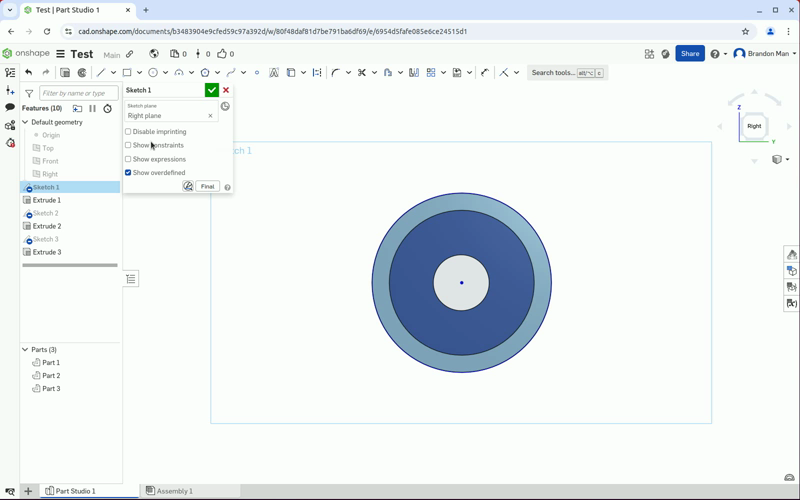
mouse_move(229, 92)
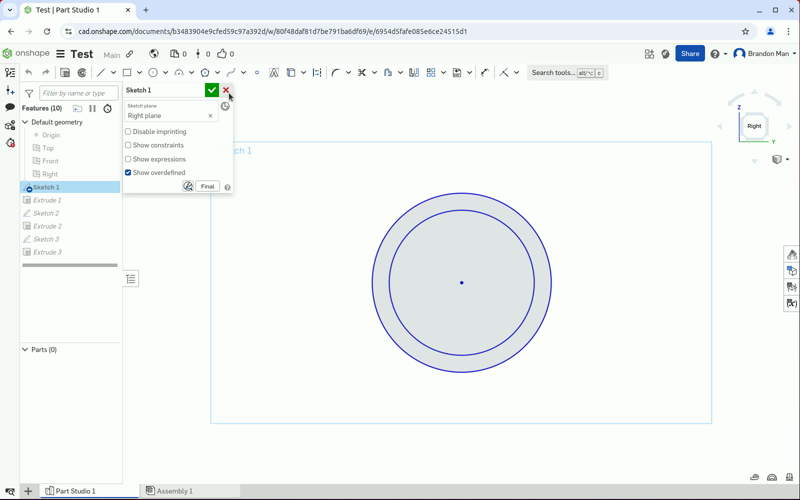
click(229, 92)
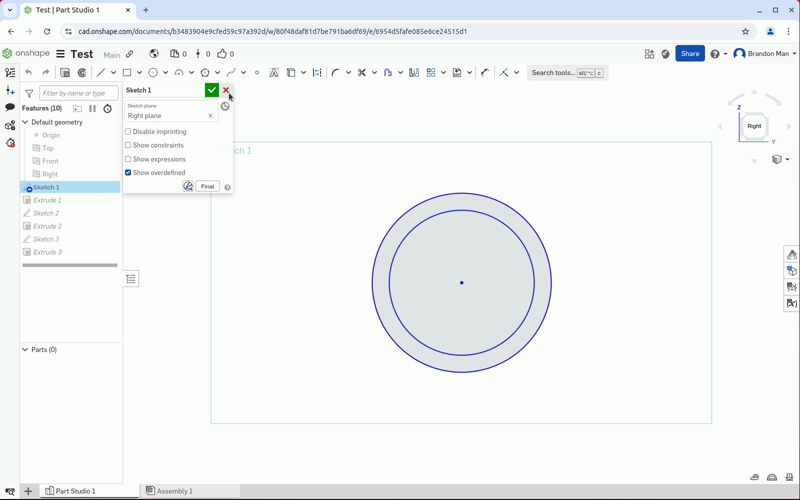
key(shift+s)
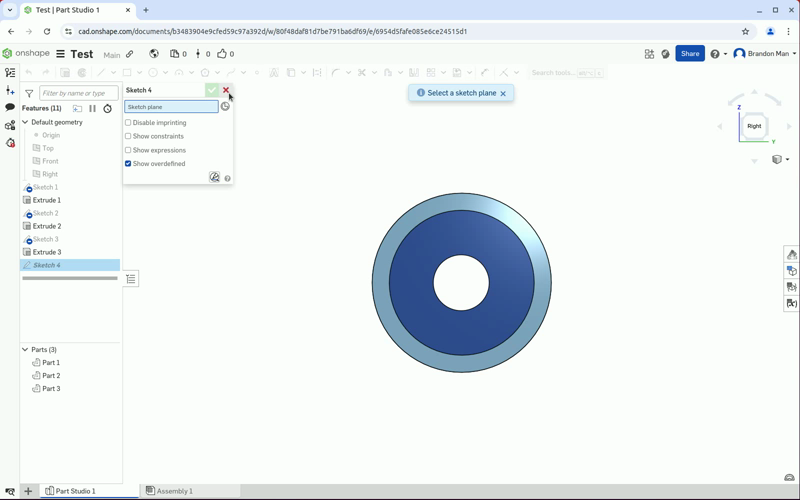
mouse_move(73, 176)
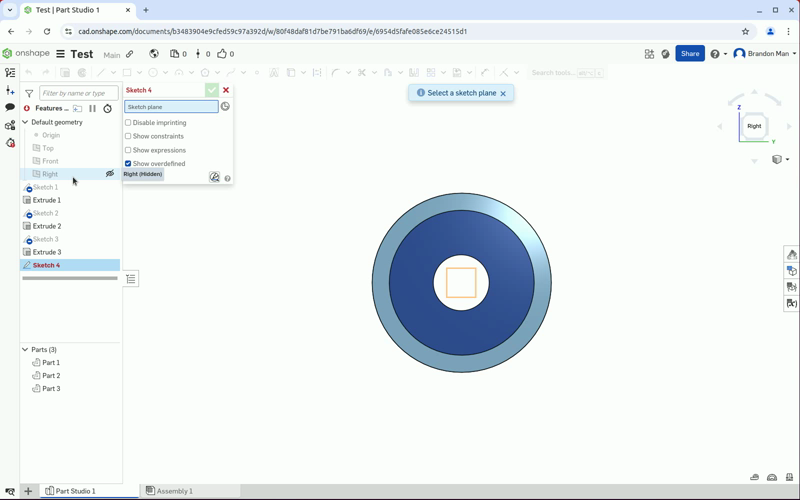
click(73, 176)
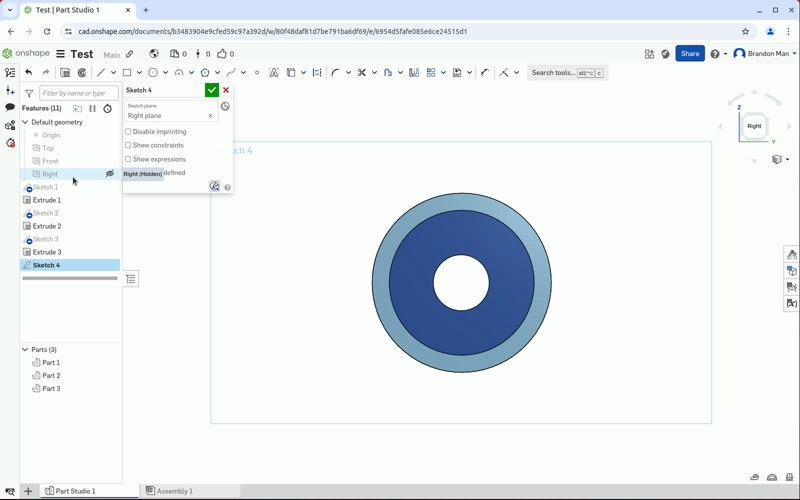
mouse_move(73, 352)
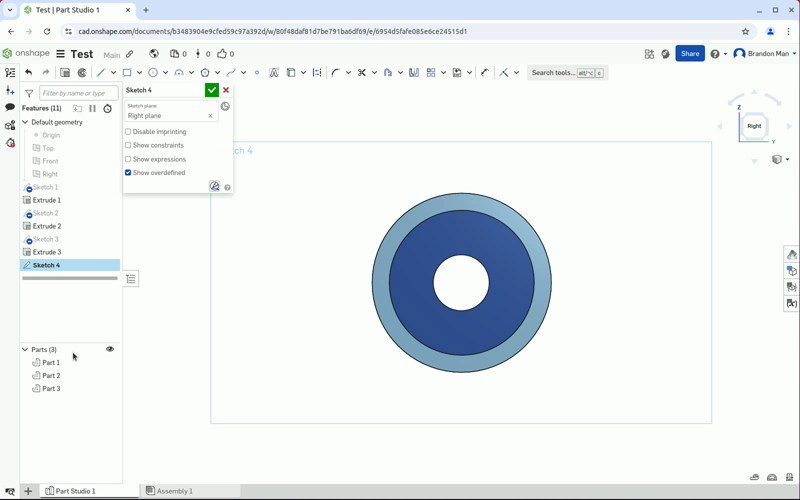
key(y)
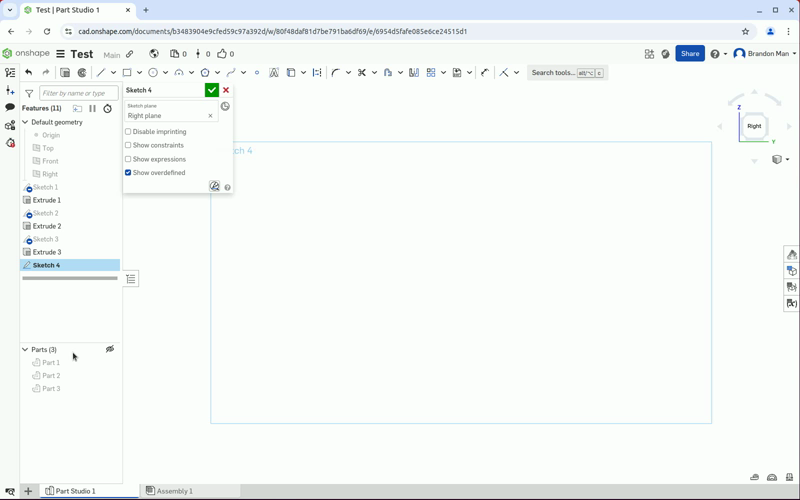
key(c)
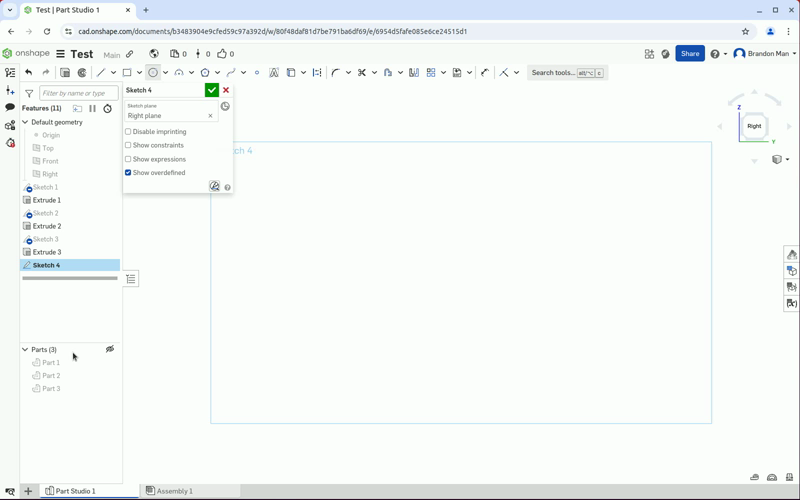
key_down(shift)
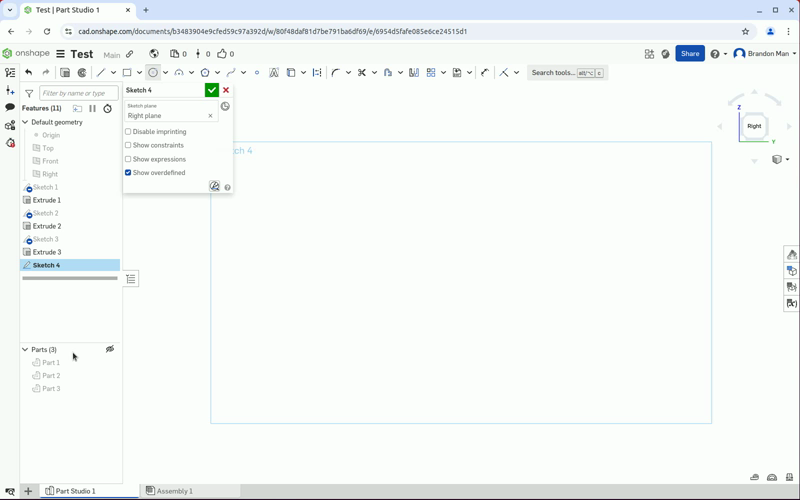
mouse_move(461, 282)
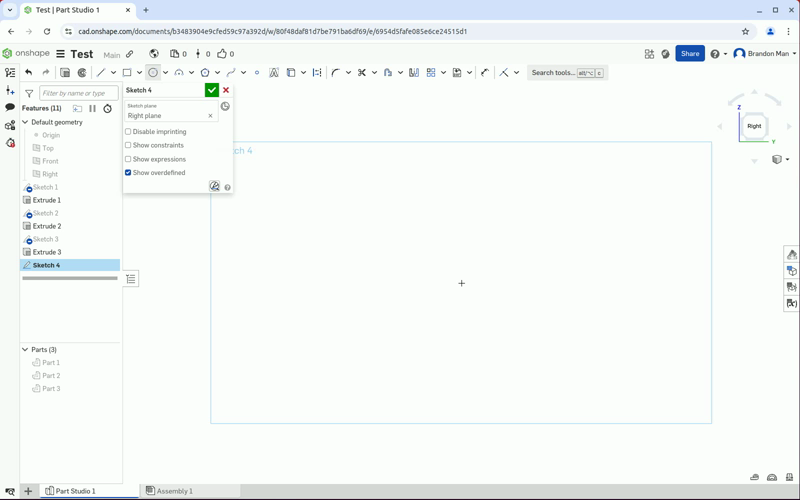
click(461, 282)
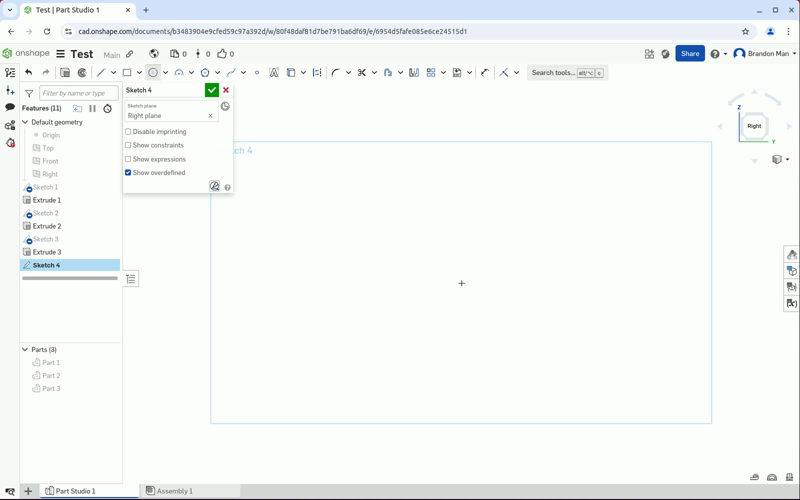
key_up(shift)
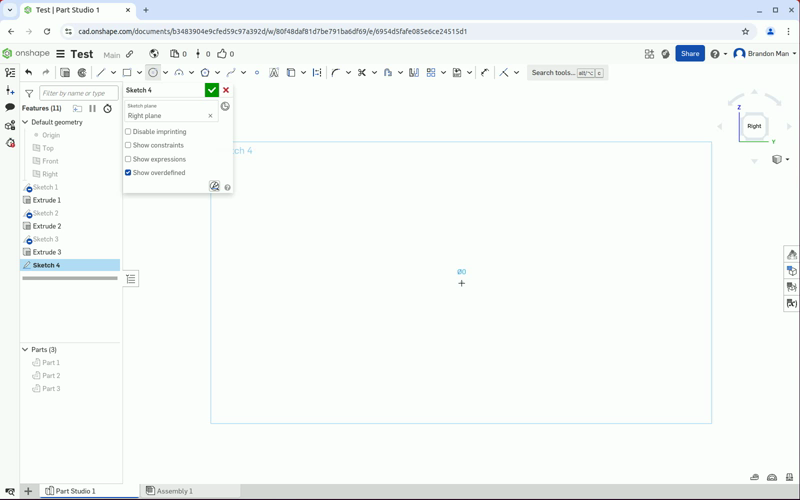
mouse_move(551, 282)
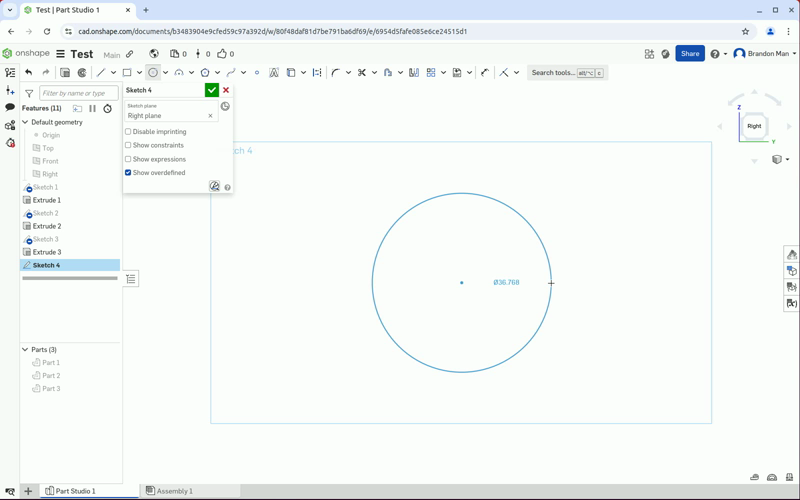
click(551, 282)
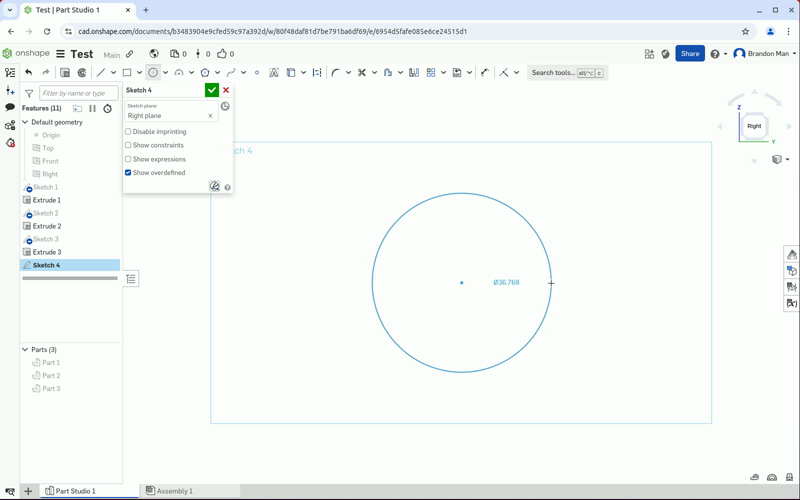
key(esc)
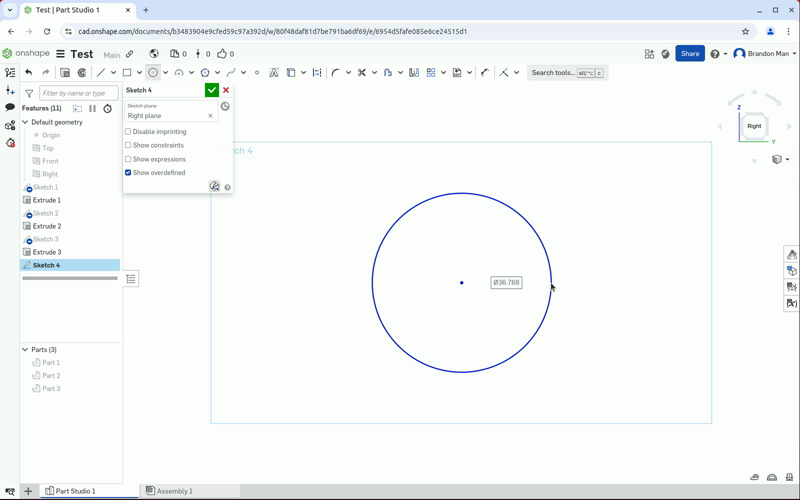
key(c)
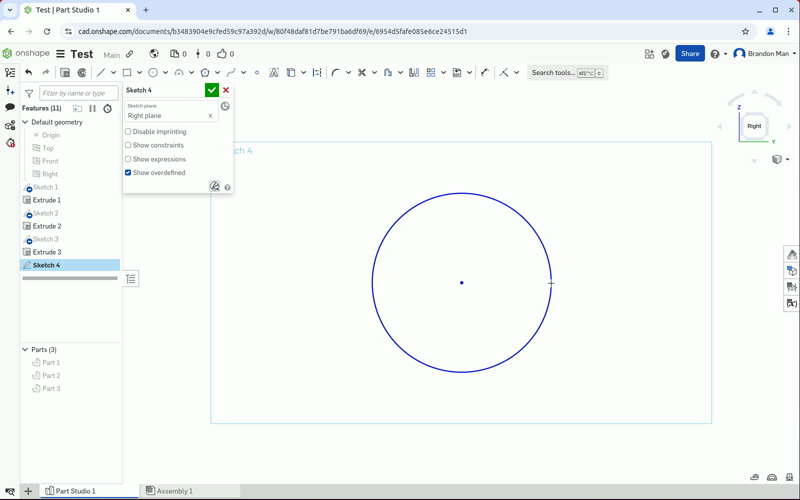
key_down(shift)
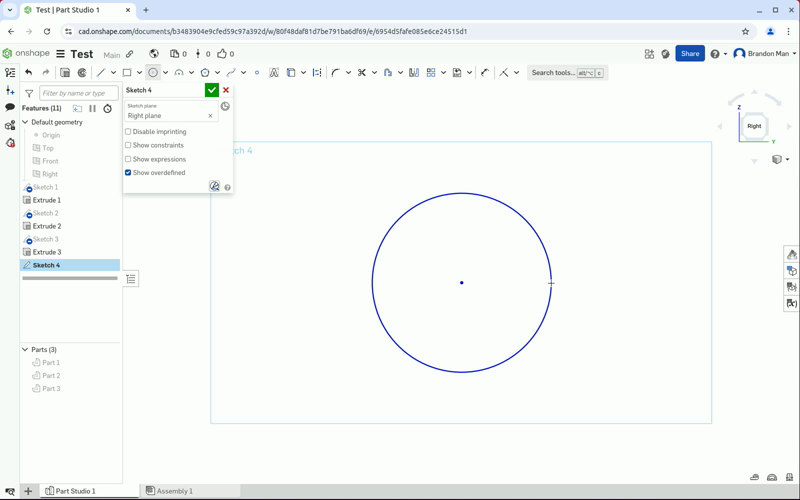
mouse_move(461, 282)
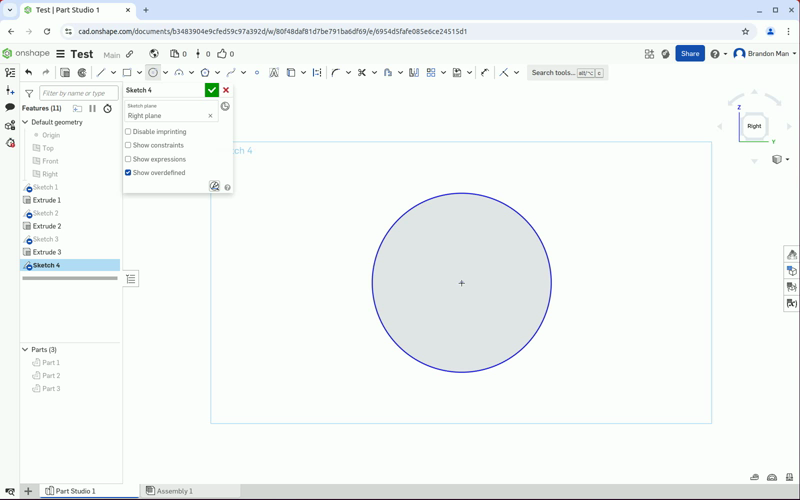
click(461, 282)
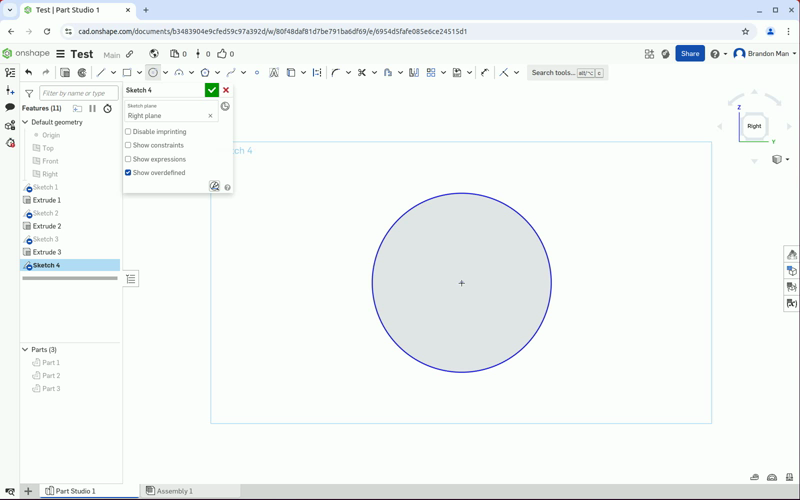
key_up(shift)
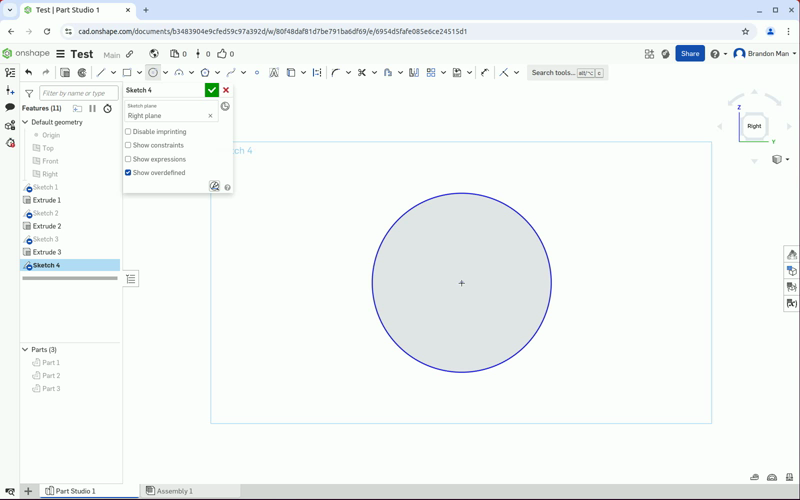
mouse_move(534, 282)
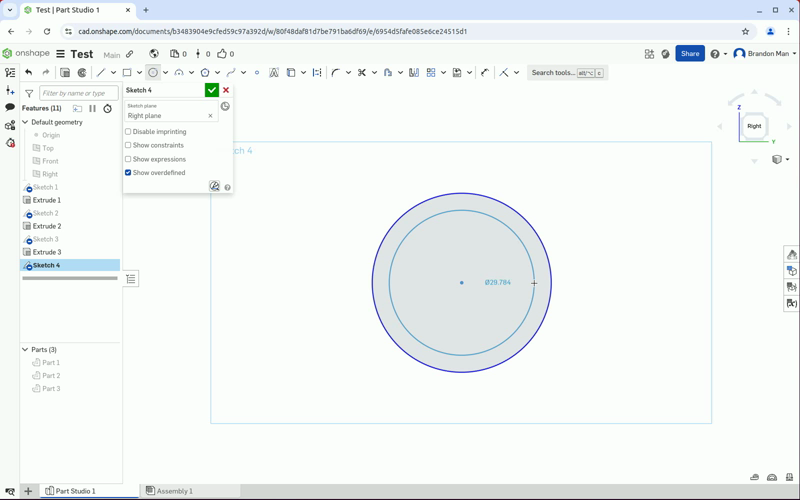
click(534, 282)
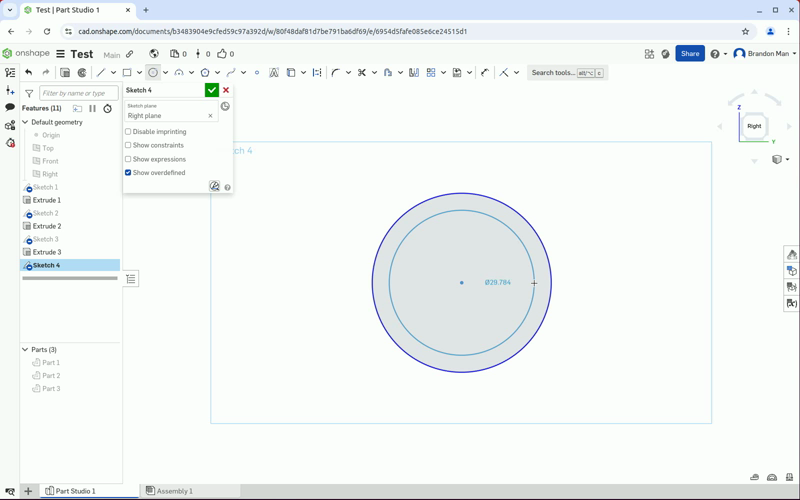
key(esc)
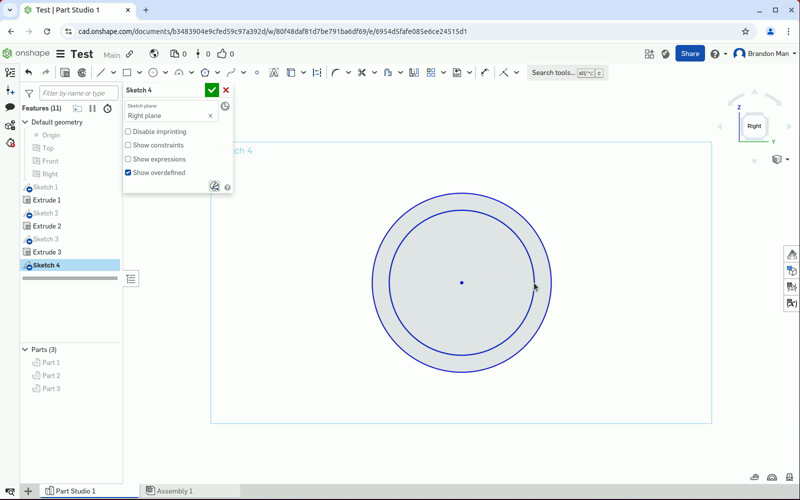
mouse_move(414, 221)
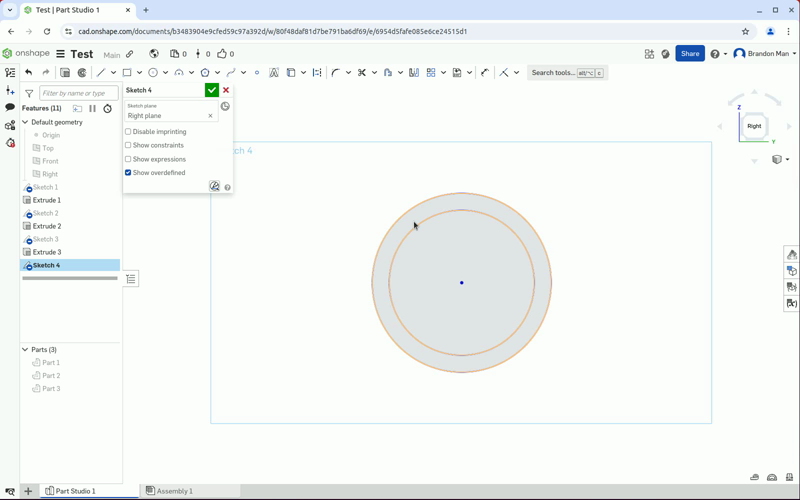
click(414, 221)
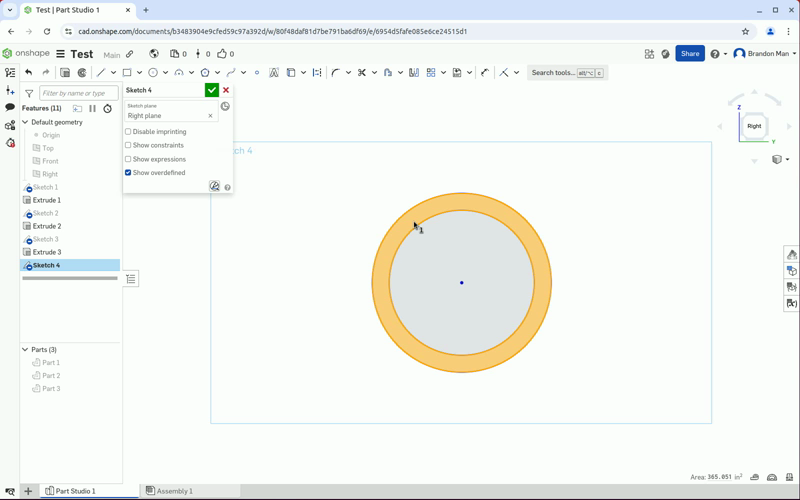
mouse_move(73, 352)
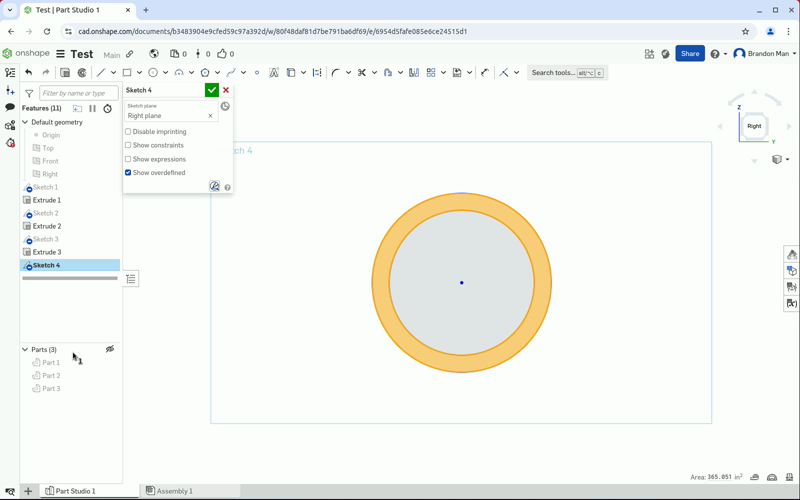
key(shift+y)
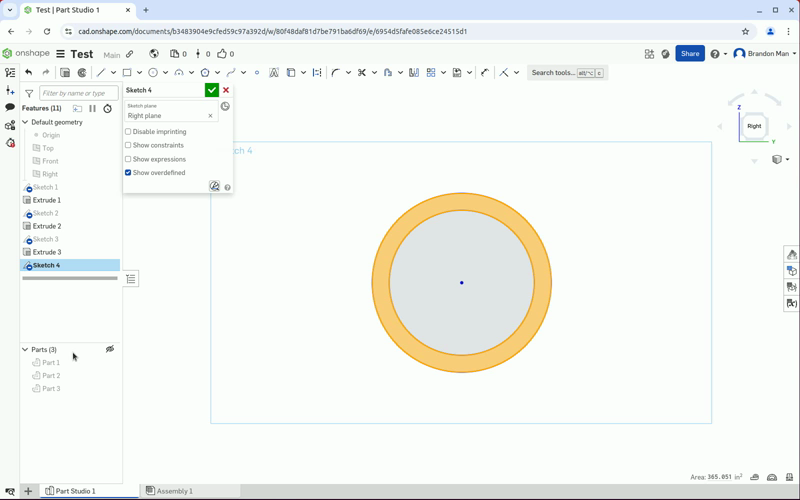
key(shift+e)
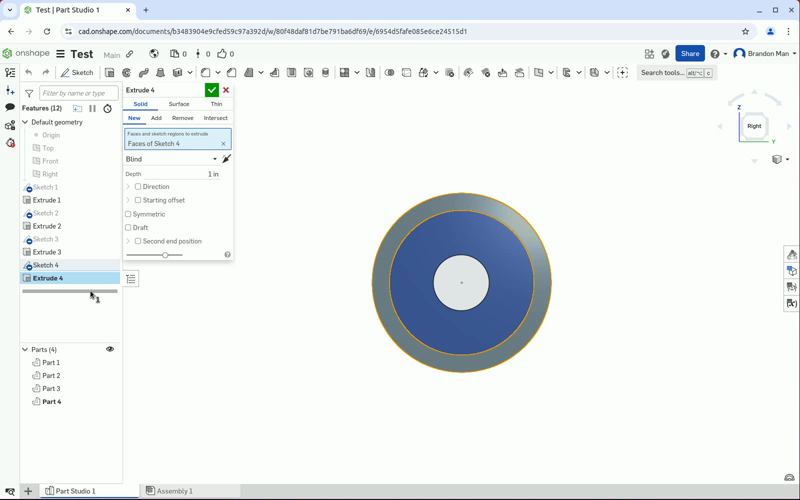
mouse_move(143, 106)
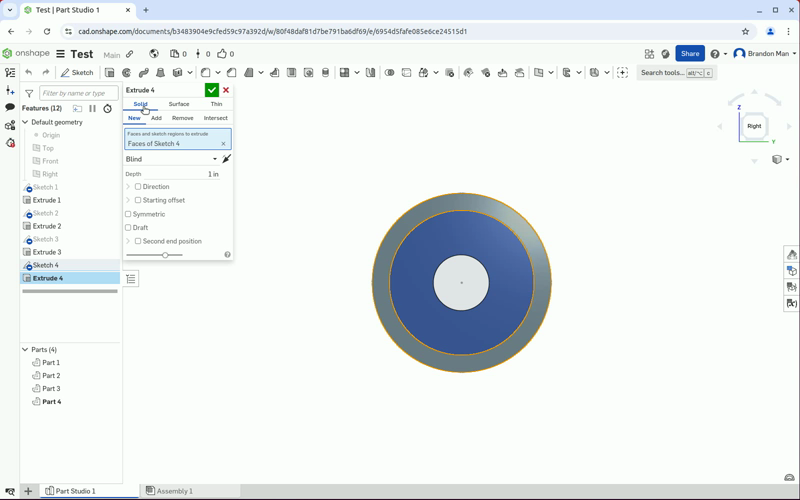
click(143, 106)
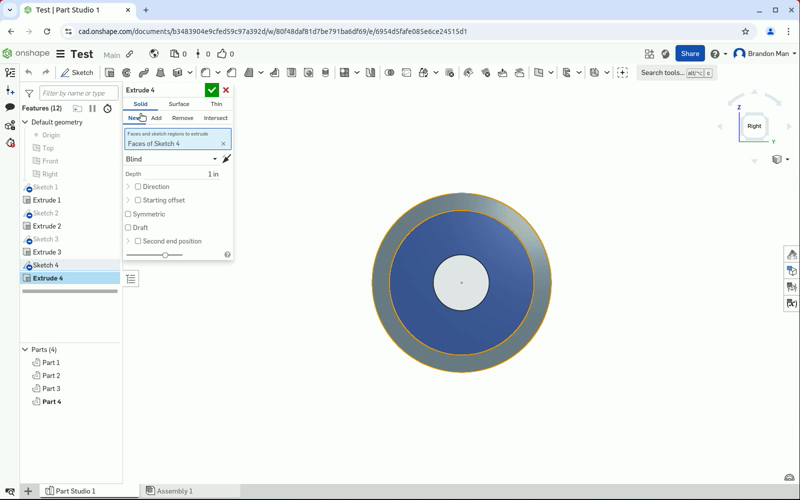
mouse_move(137, 120)
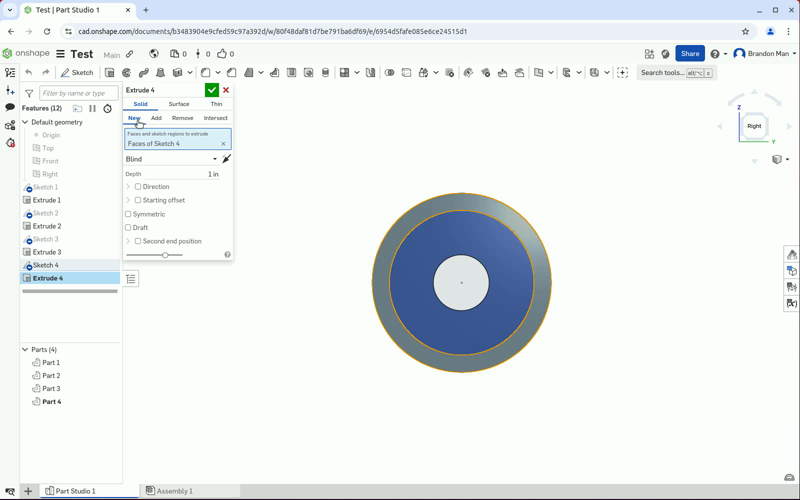
click(137, 120)
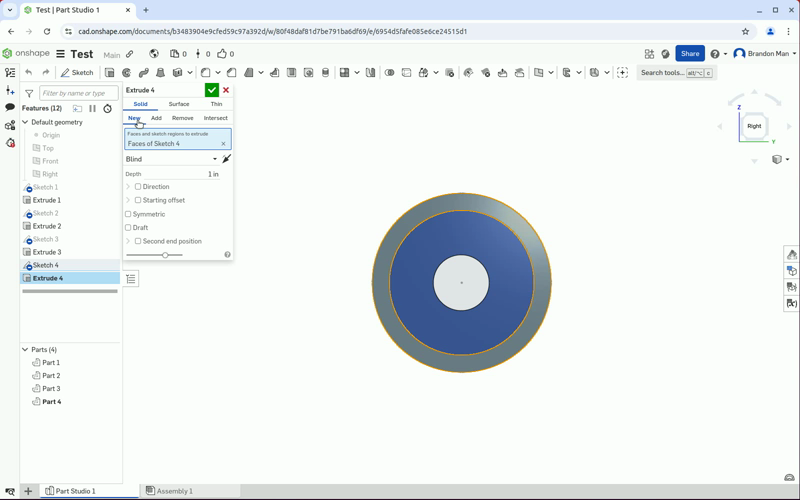
key(tab, 4)
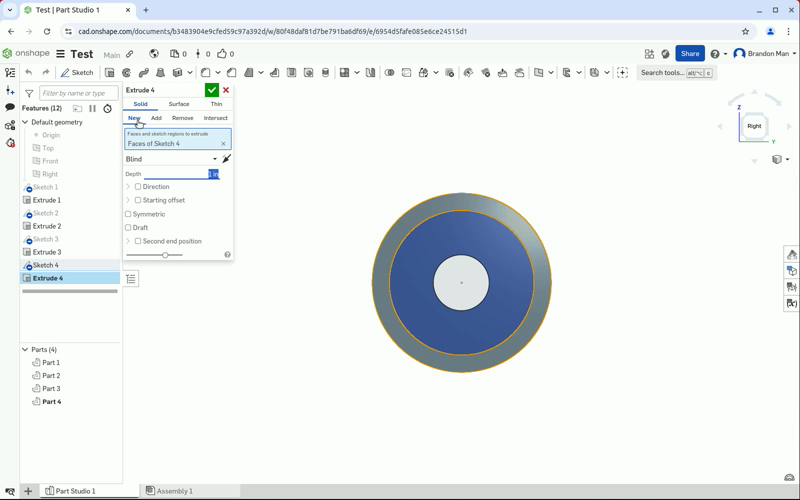
text(-12.517)
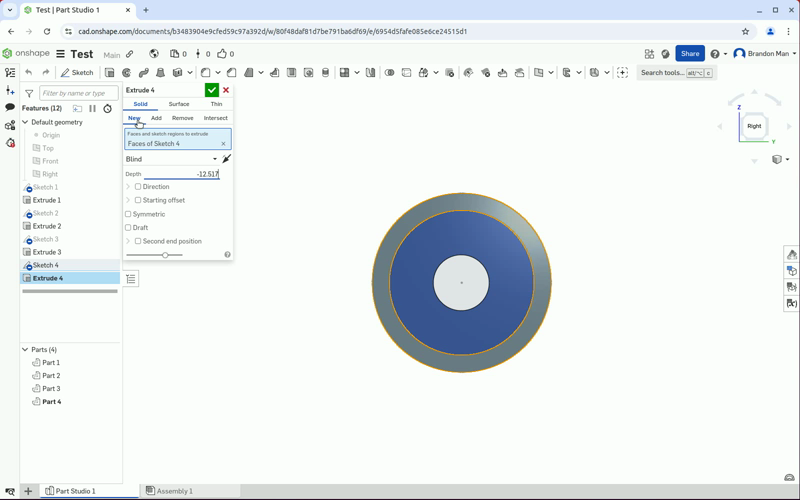
key(enter)
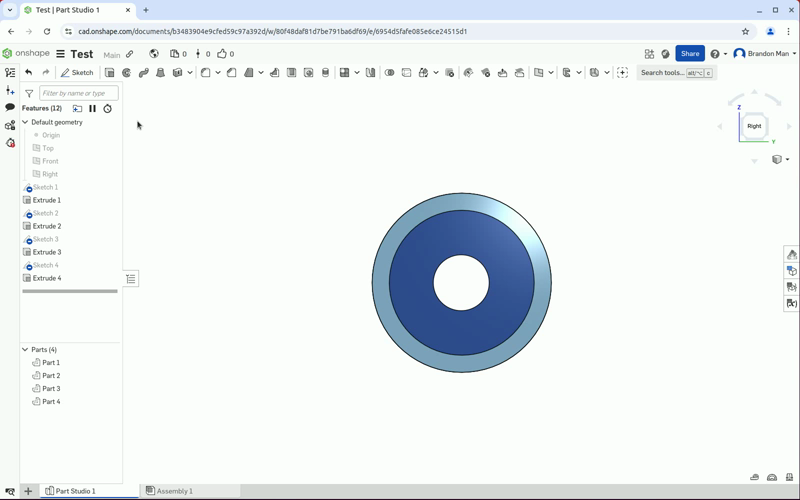
key(shift+h)
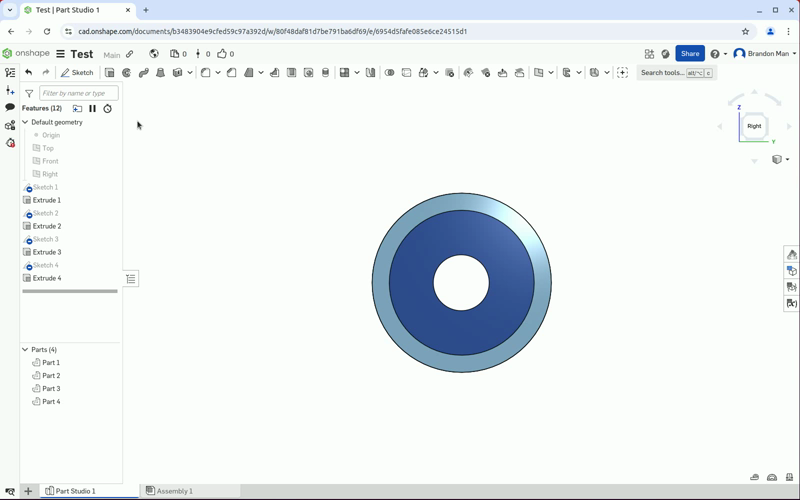
key(shift+h)
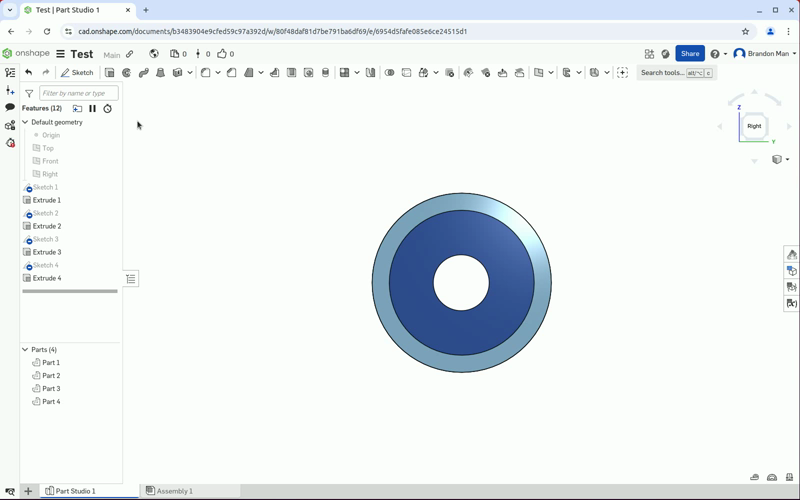
mouse_move(73, 189)
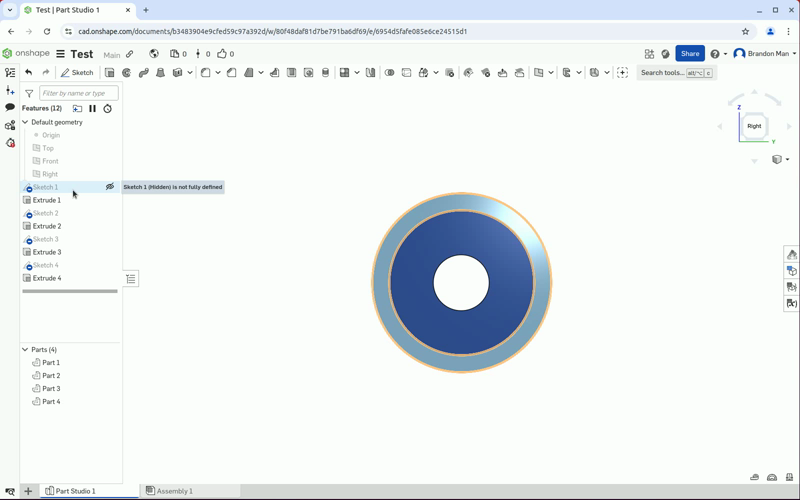
click(73, 189)
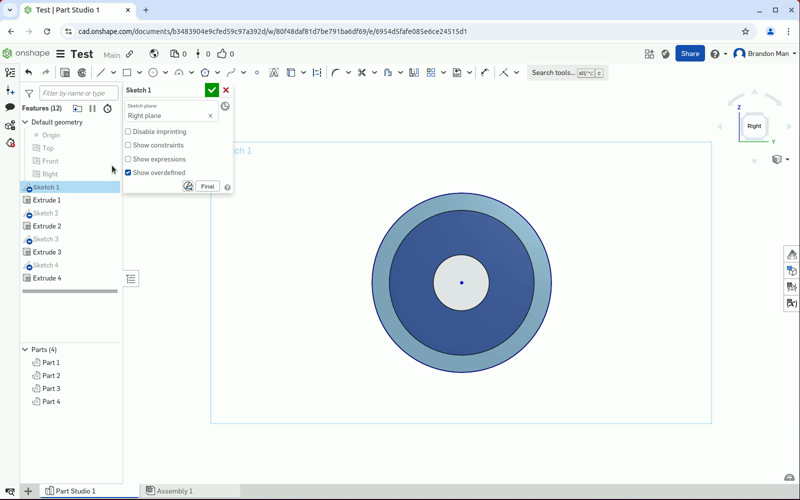
mouse_move(229, 92)
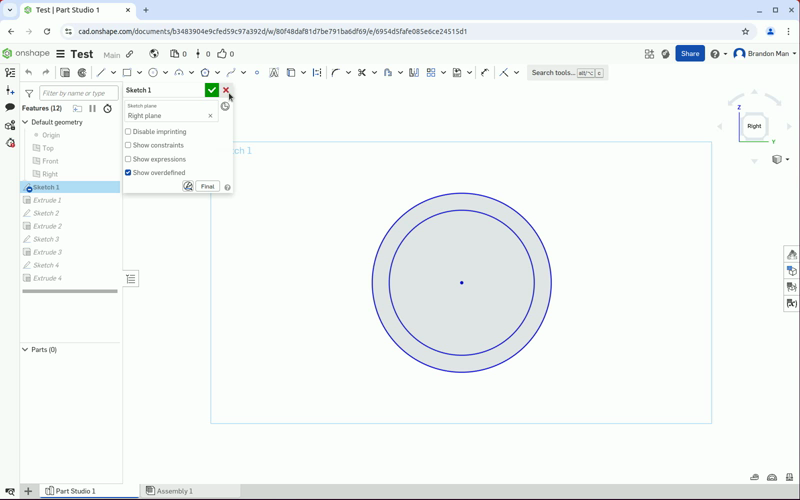
click(229, 92)
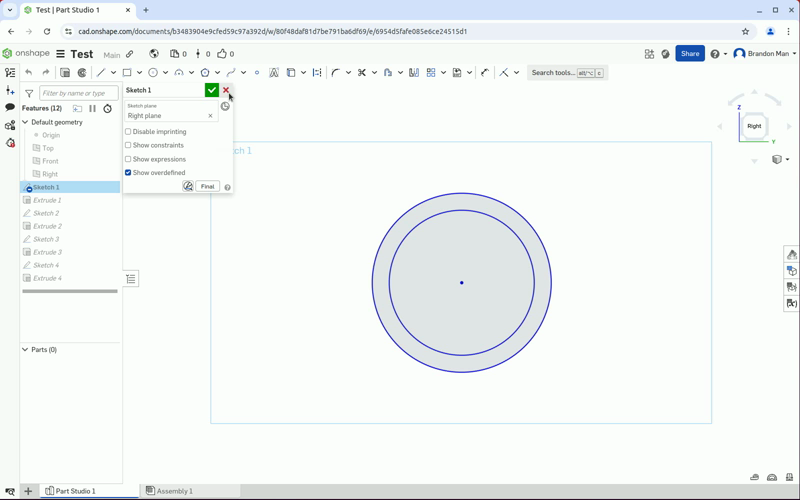
key(shift+s)
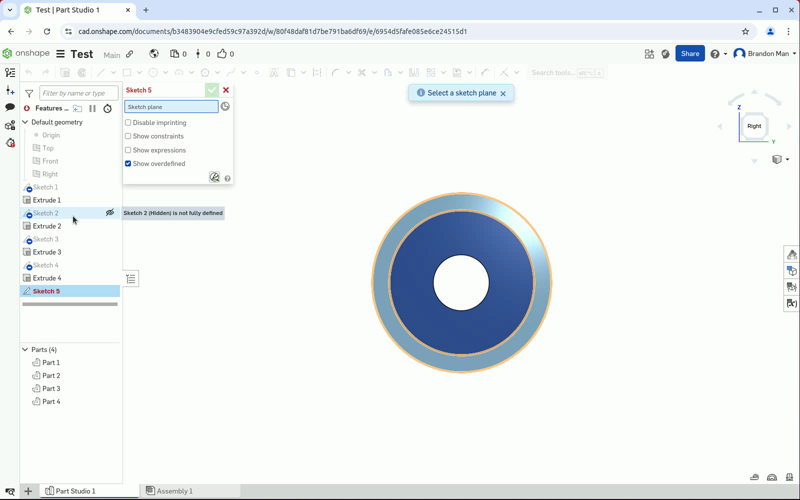
scroll(3)
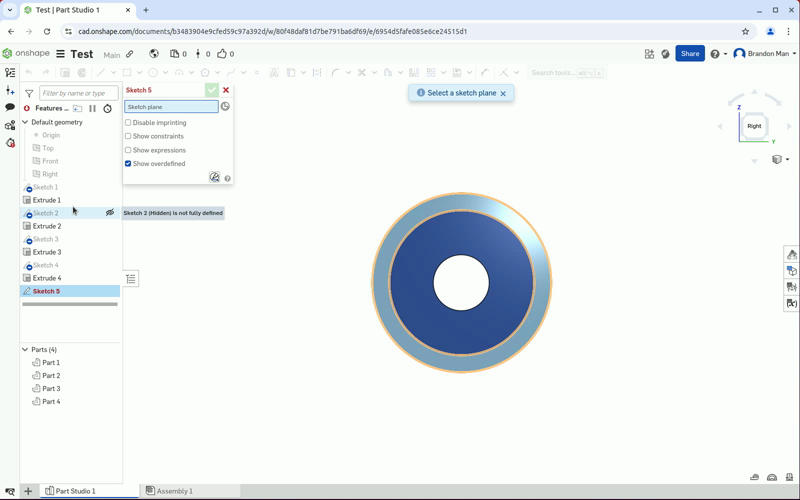
mouse_move(73, 176)
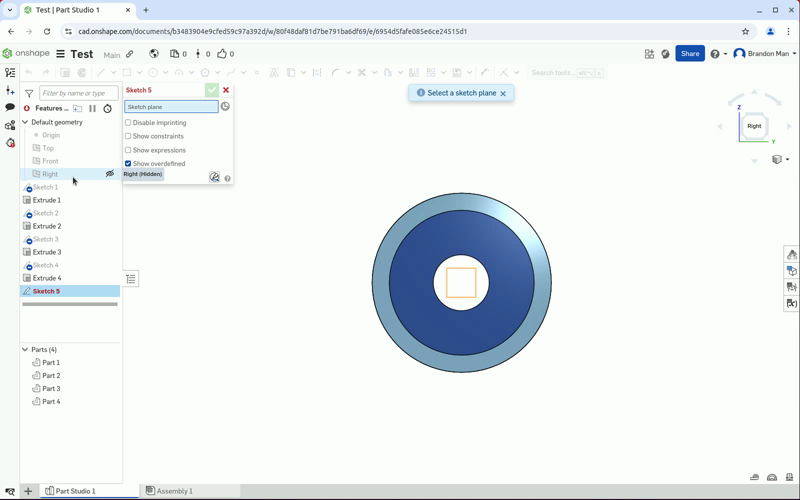
click(73, 176)
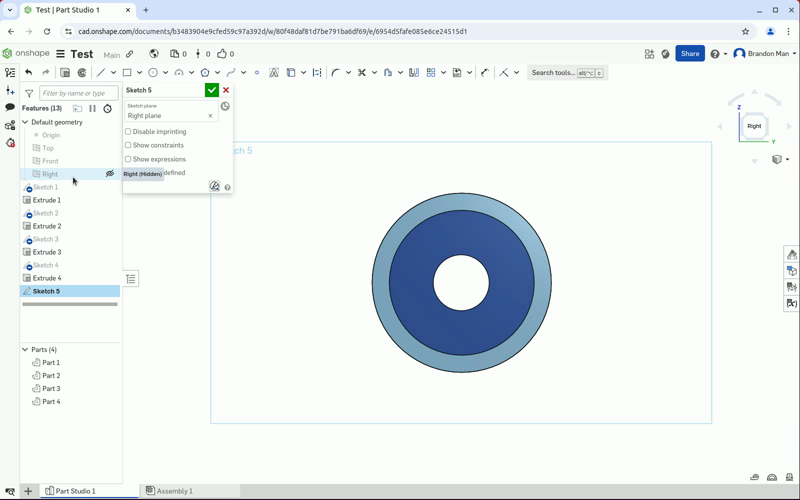
mouse_move(73, 352)
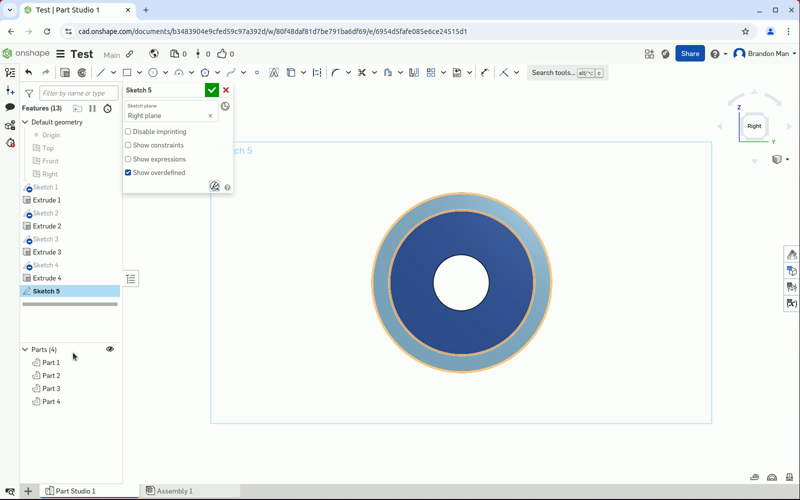
key(y)
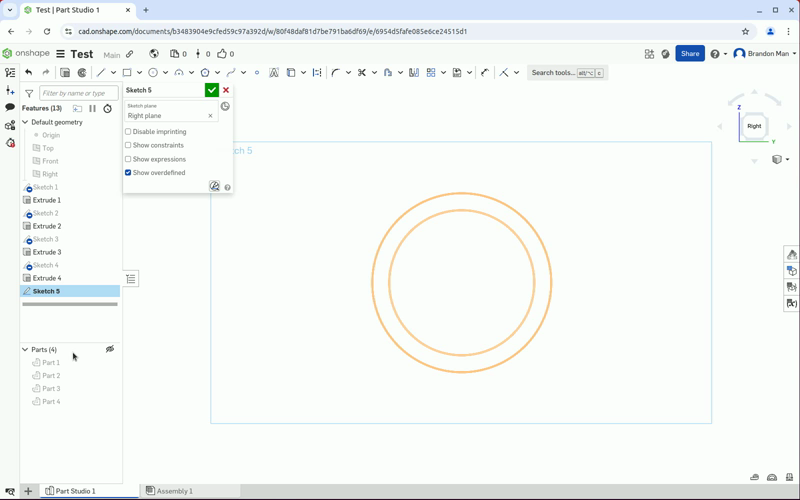
key(c)
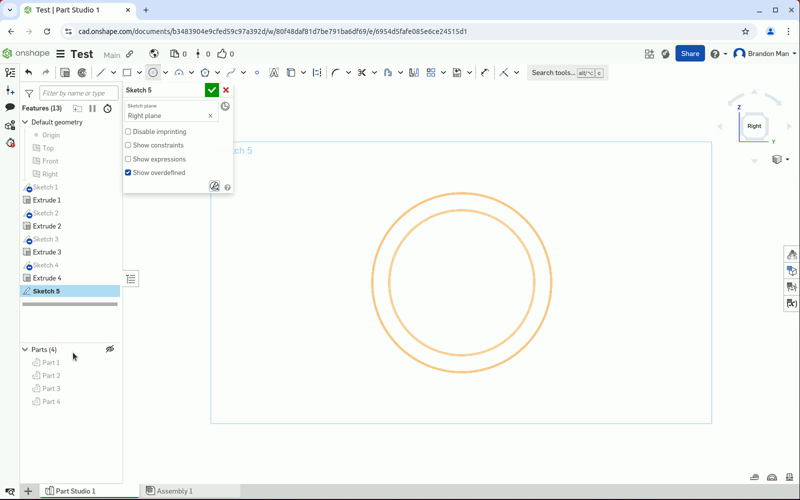
key_down(shift)
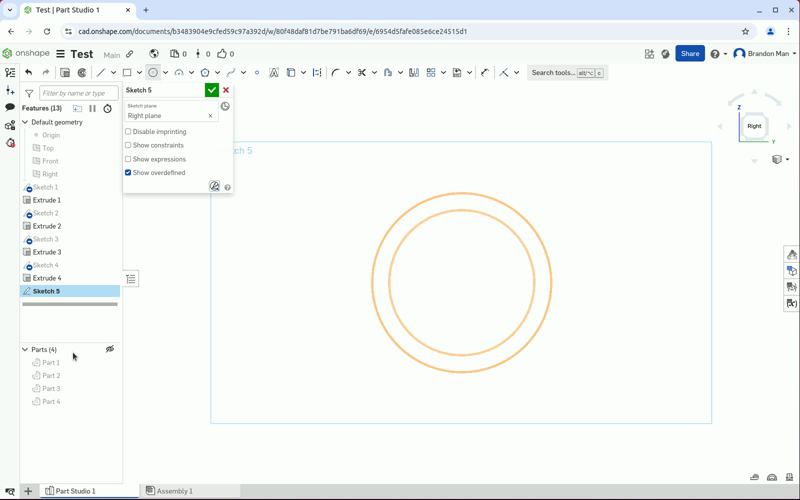
mouse_move(461, 282)
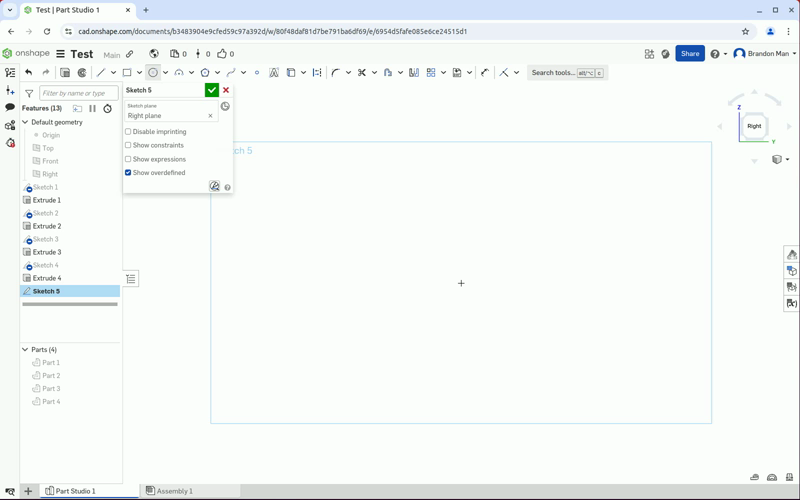
click(461, 282)
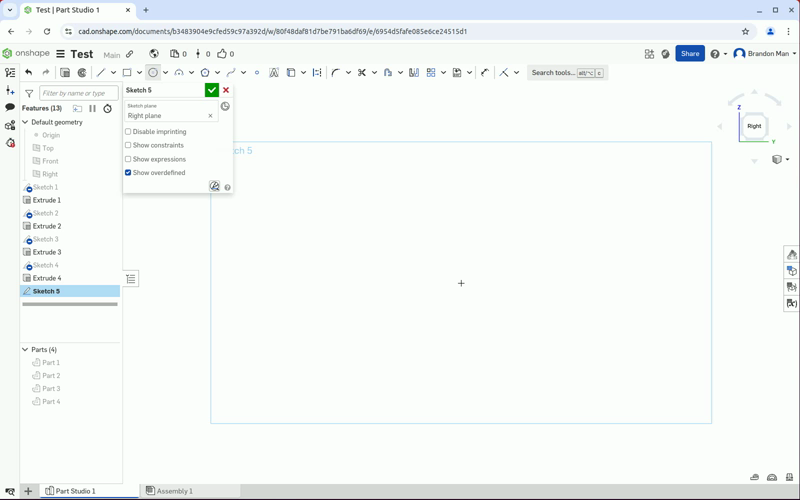
key_up(shift)
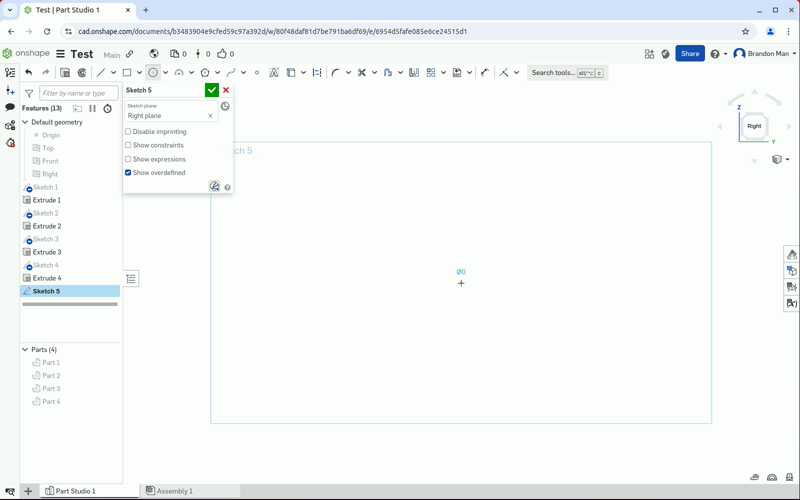
mouse_move(534, 282)
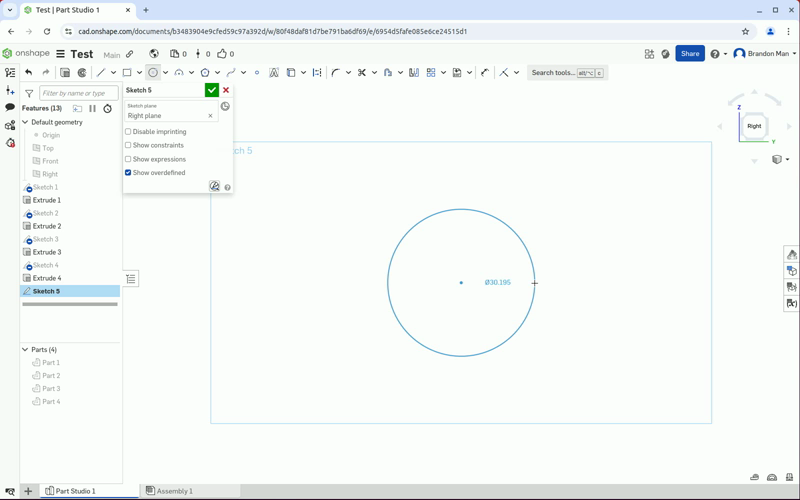
click(534, 282)
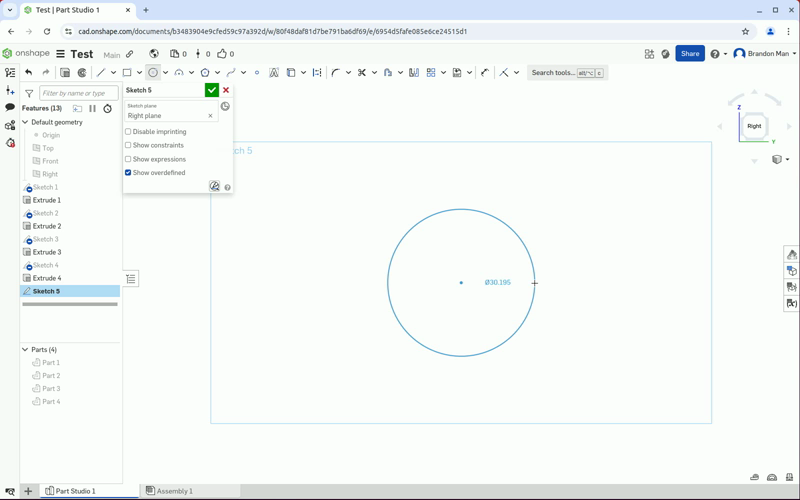
key(esc)
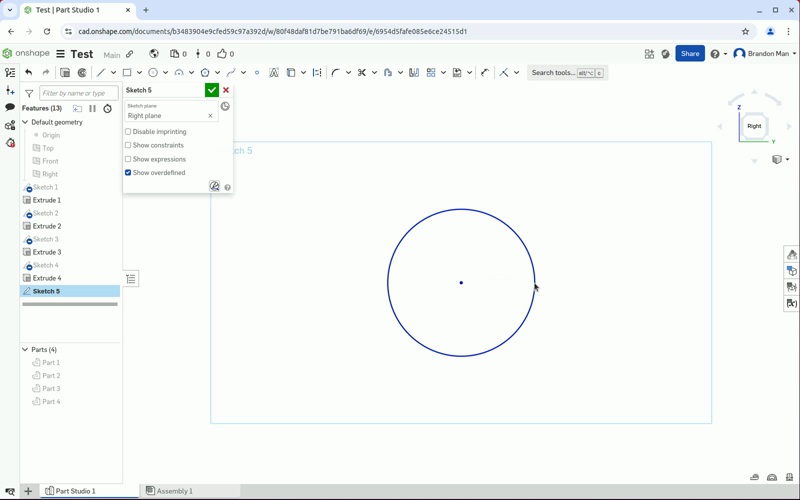
key(c)
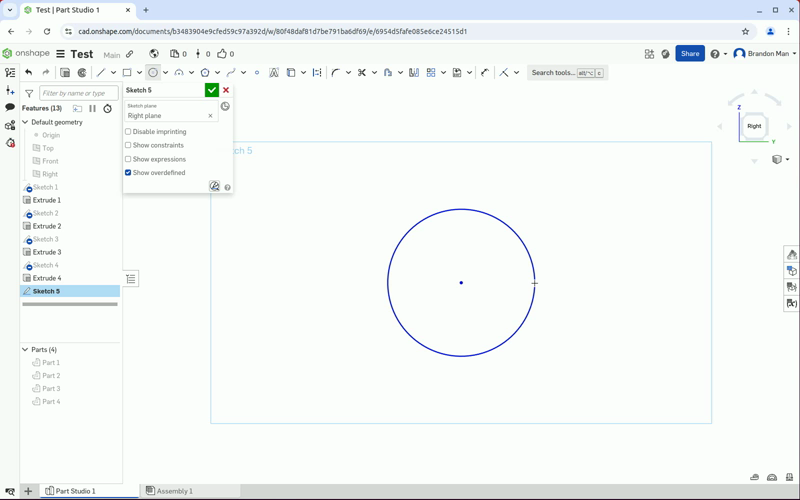
key_down(shift)
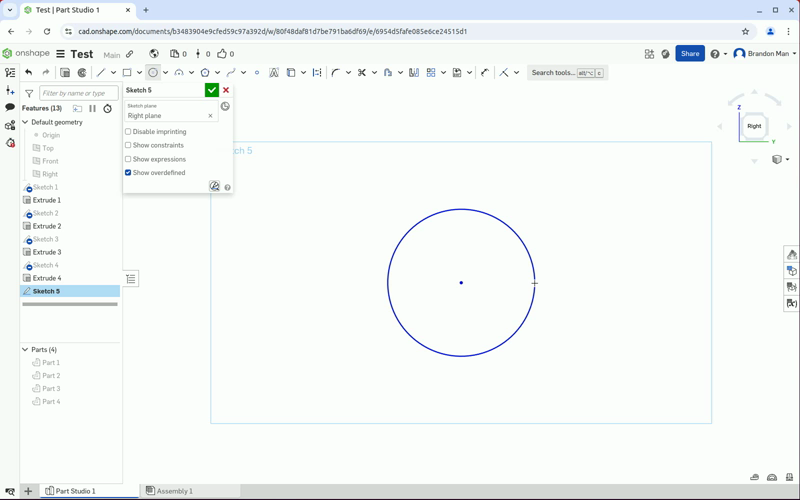
mouse_move(461, 282)
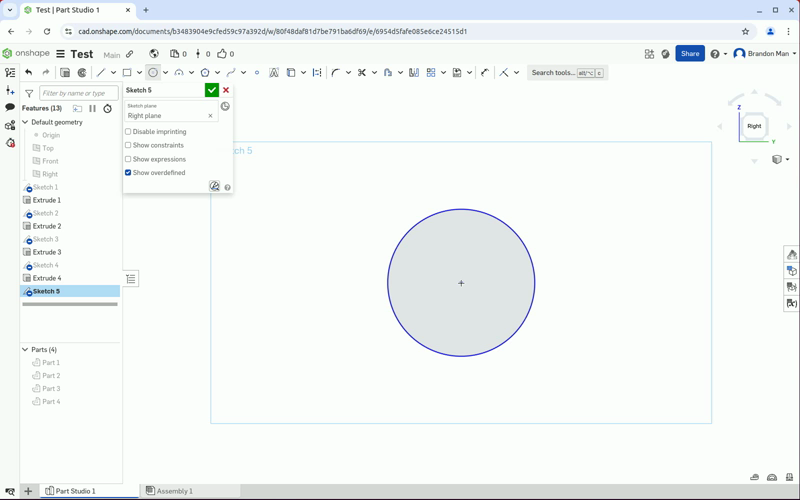
click(461, 282)
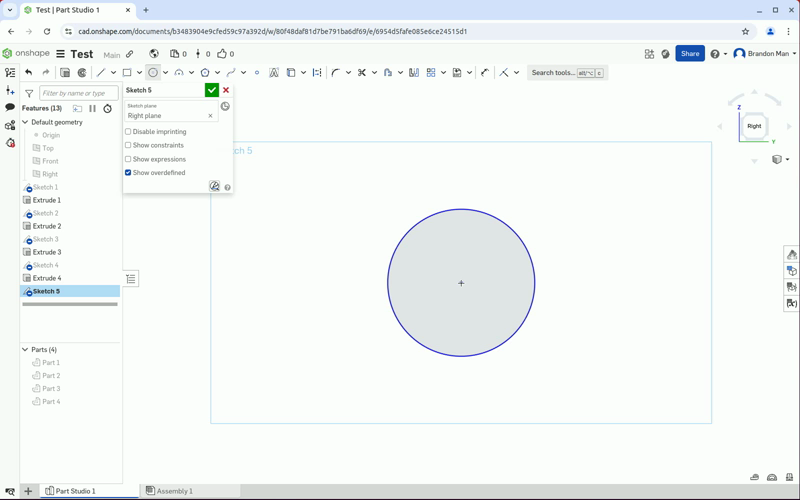
key_up(shift)
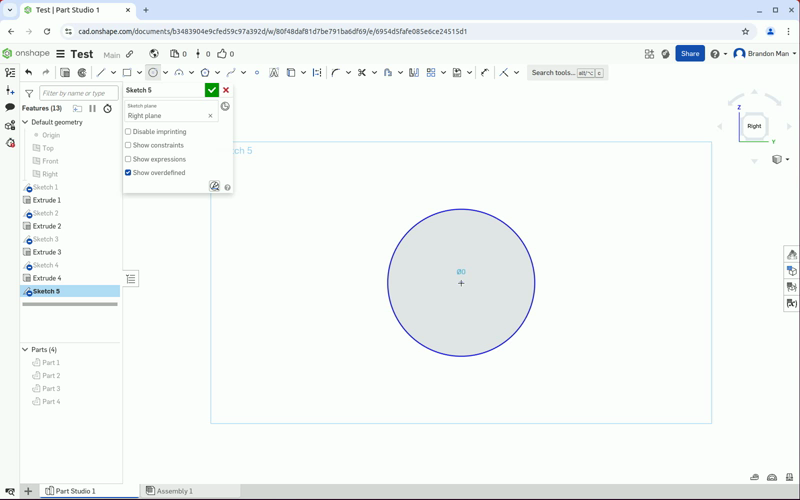
mouse_move(489, 282)
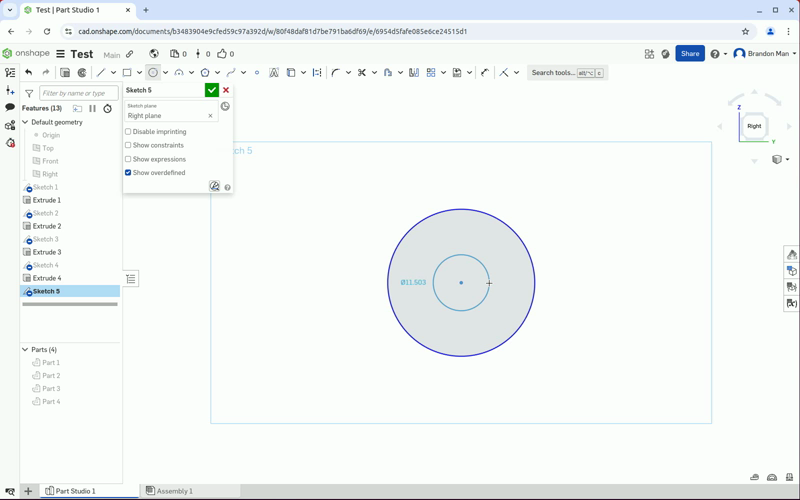
click(489, 282)
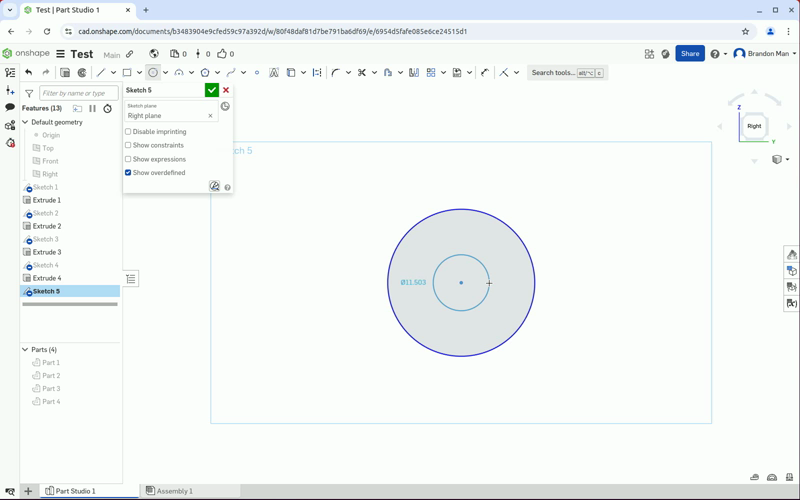
key(esc)
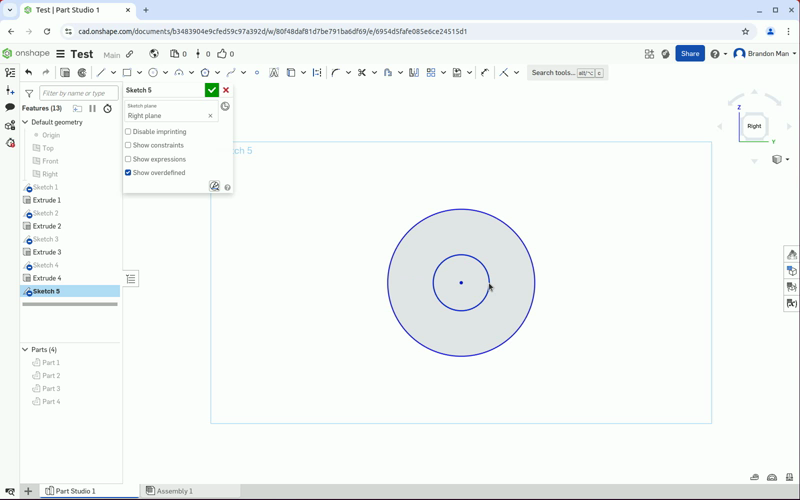
mouse_move(497, 322)
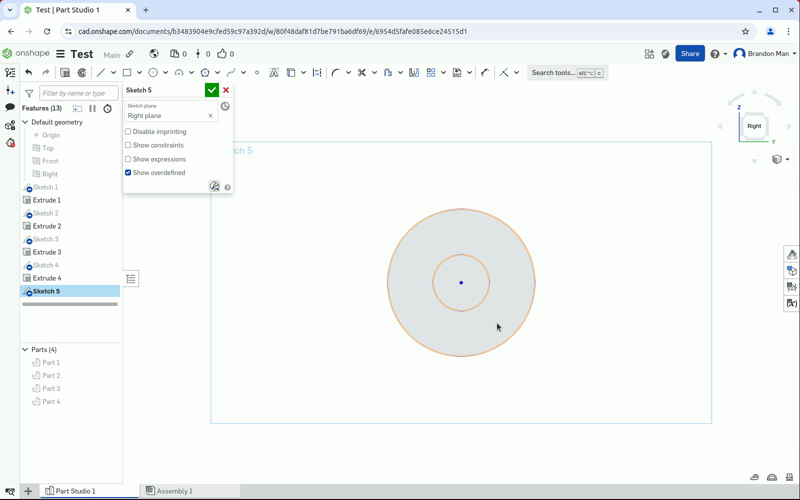
click(497, 322)
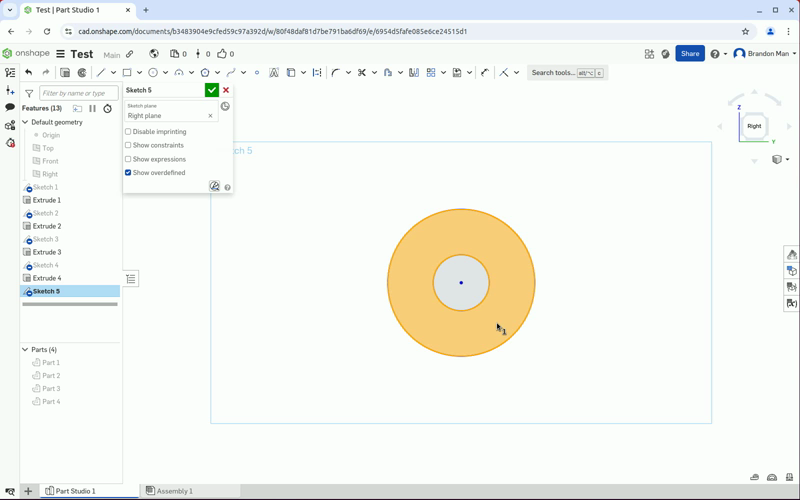
mouse_move(73, 352)
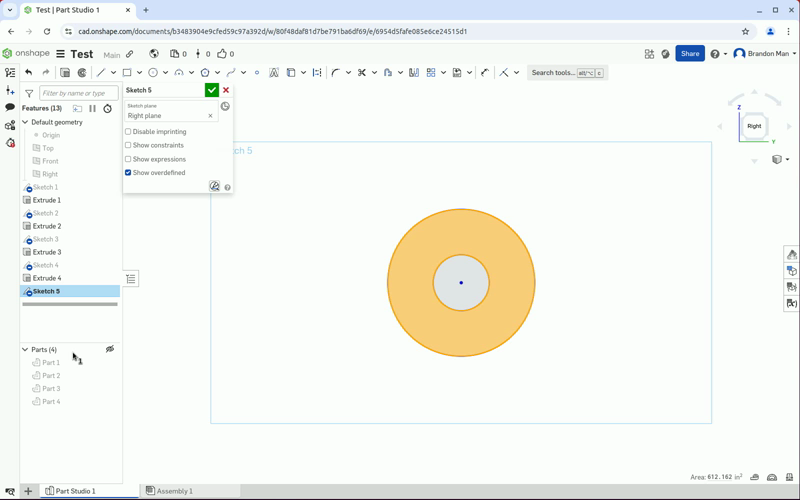
key(shift+y)
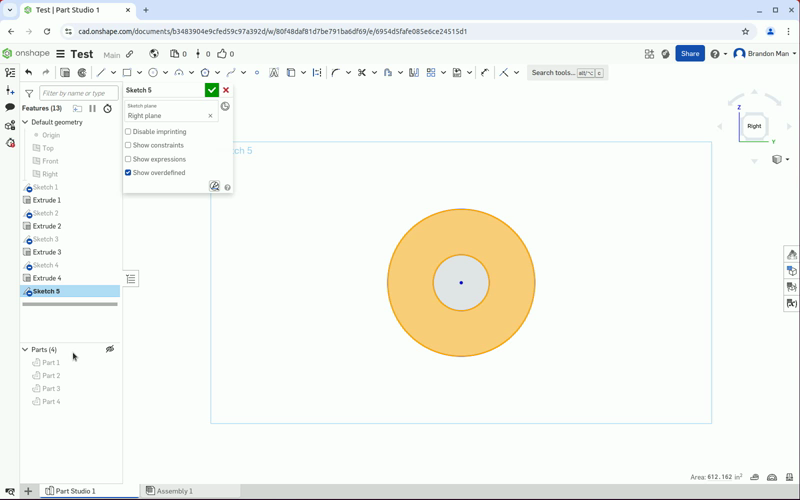
key(shift+e)
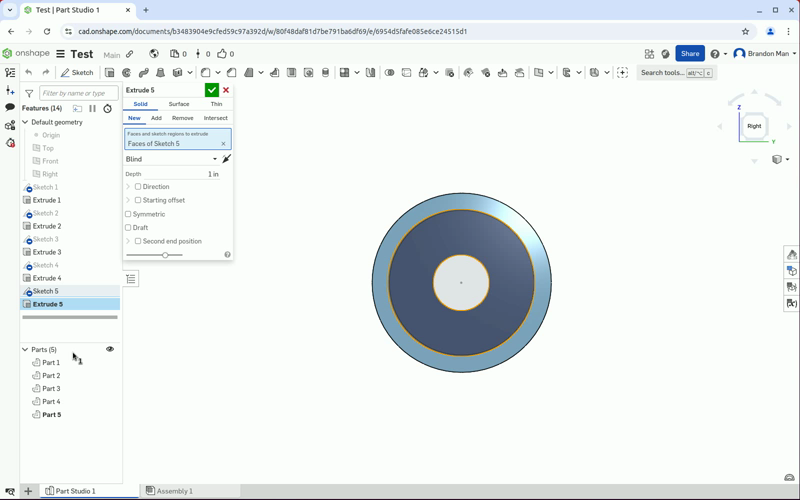
mouse_move(143, 106)
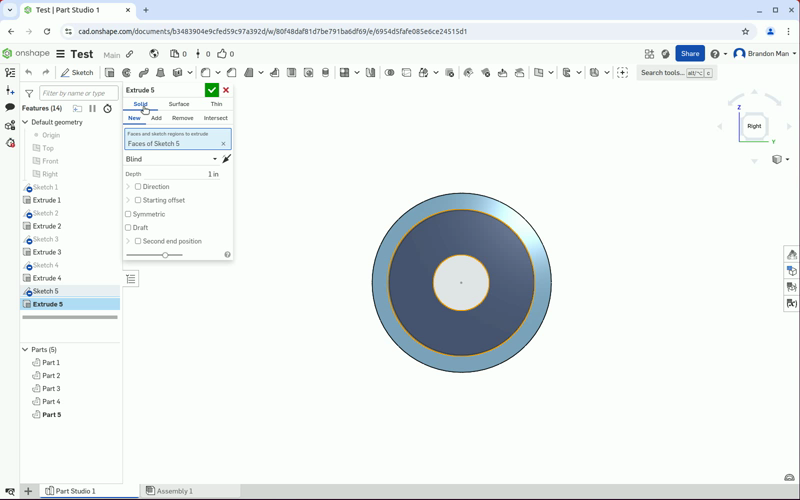
click(143, 106)
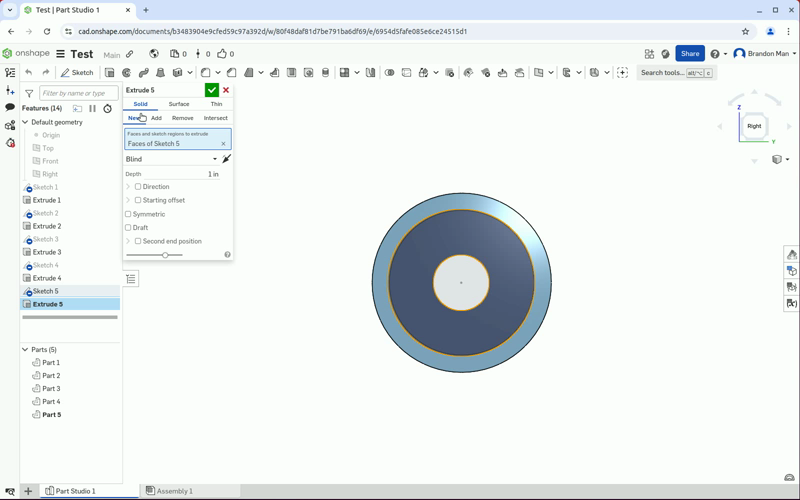
mouse_move(137, 120)
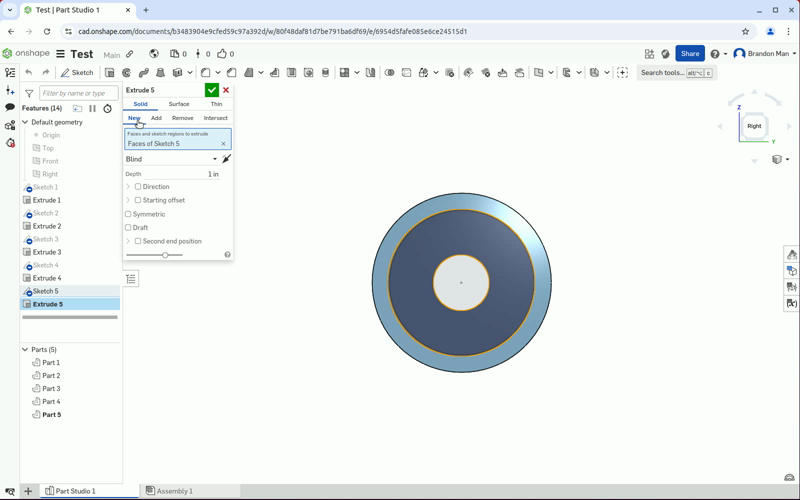
click(137, 120)
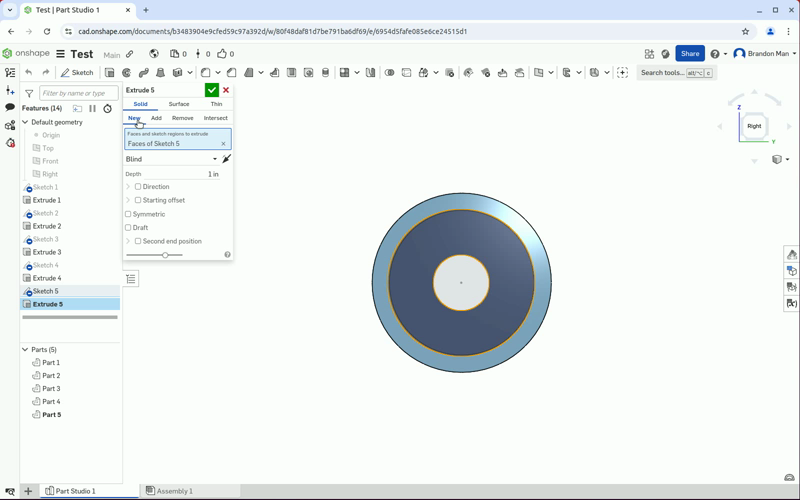
key(tab, 4)
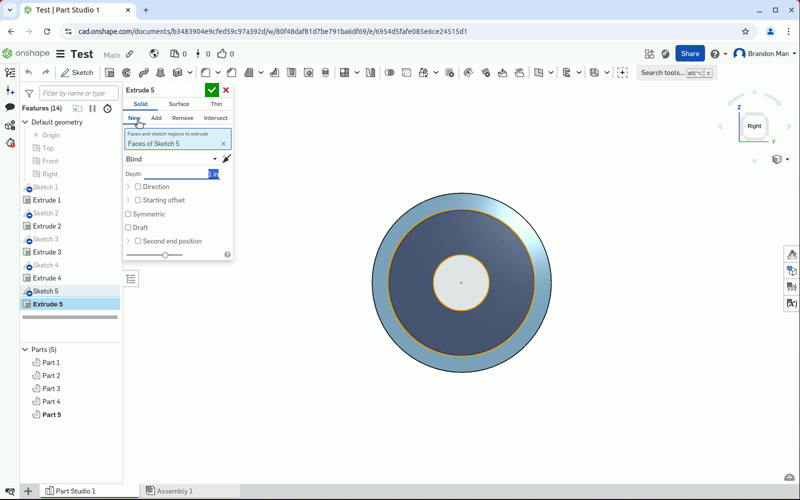
text(-12.517)
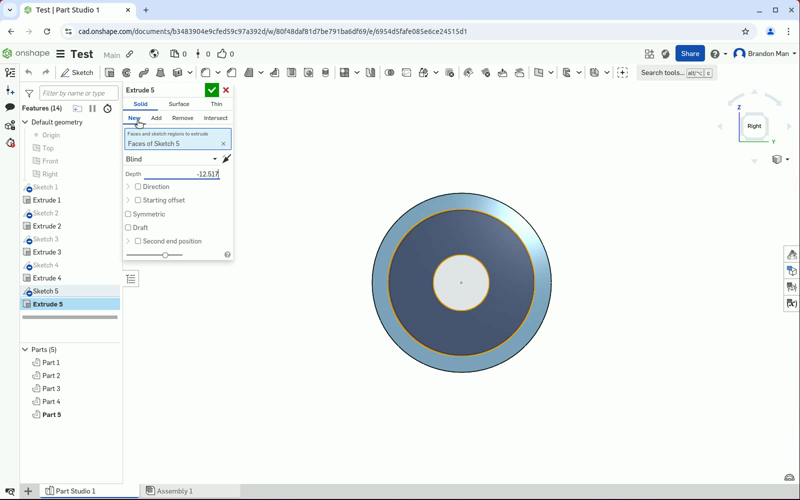
key(enter)
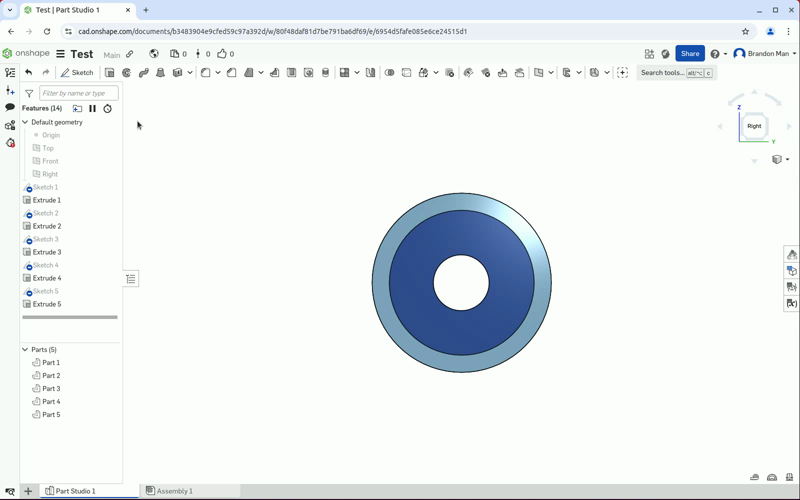
key(shift+h)
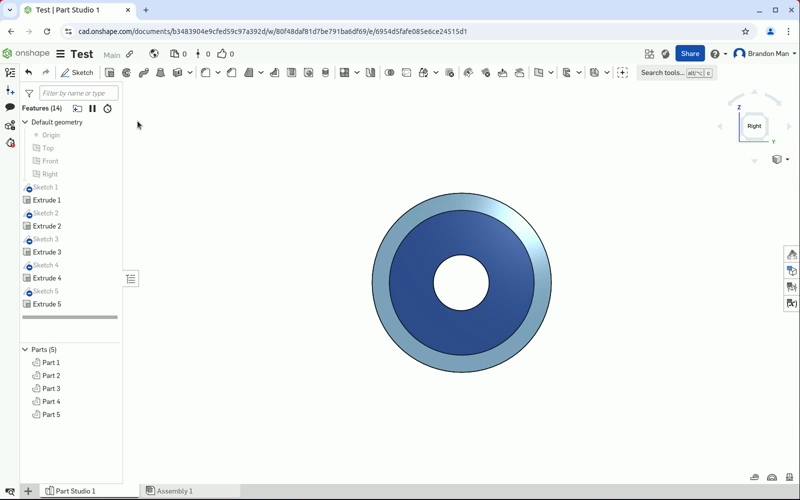
key(shift+h)
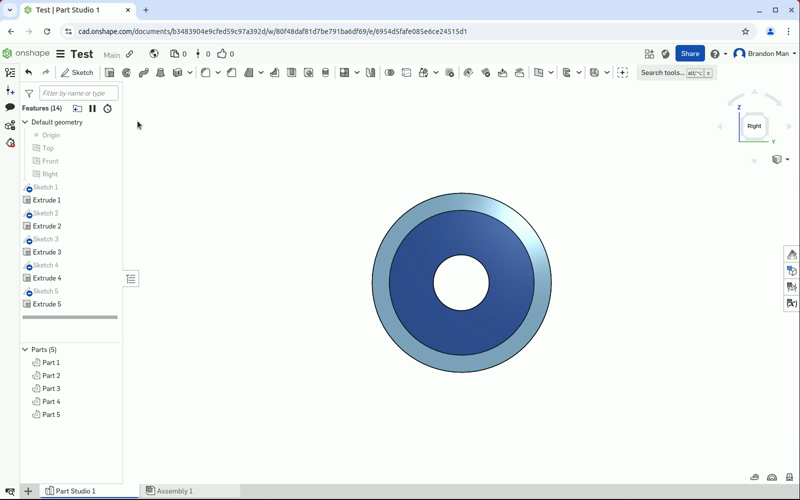
mouse_move(73, 189)
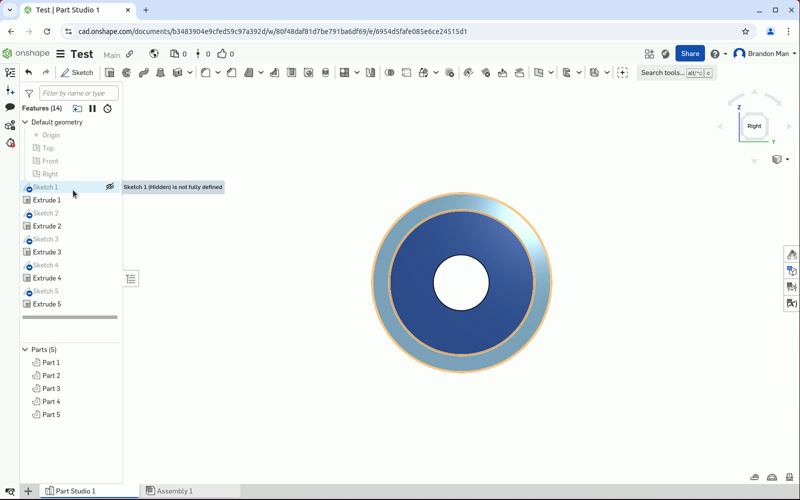
click(73, 189)
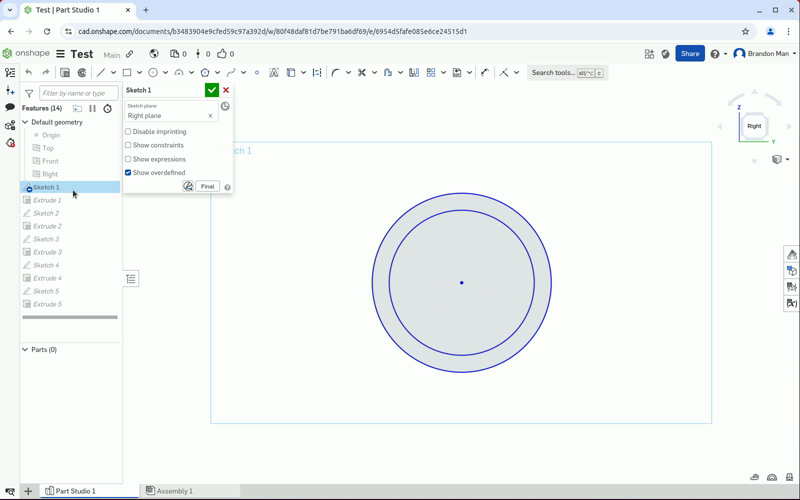
mouse_move(229, 92)
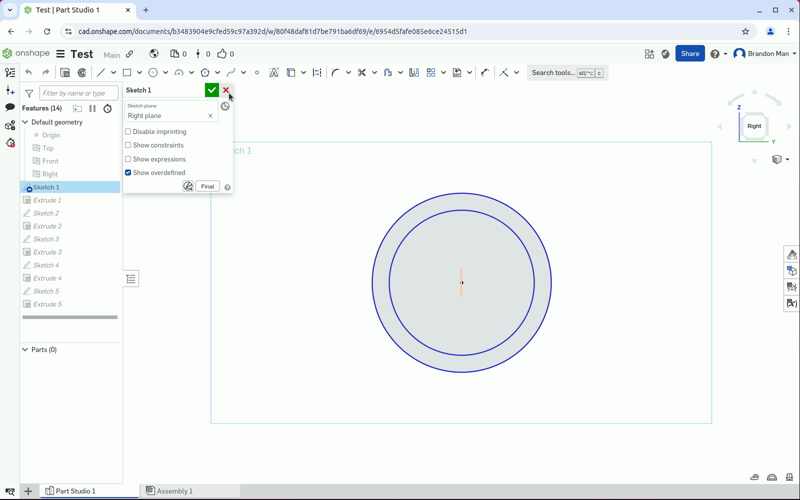
click(229, 92)
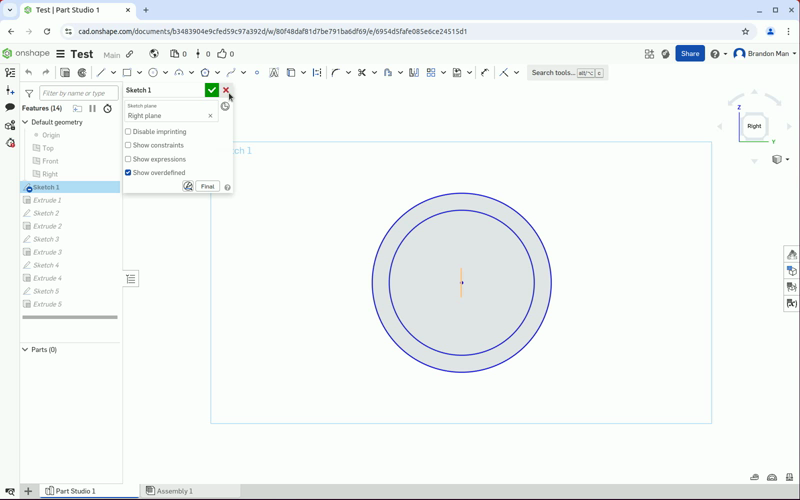
key(shift+s)
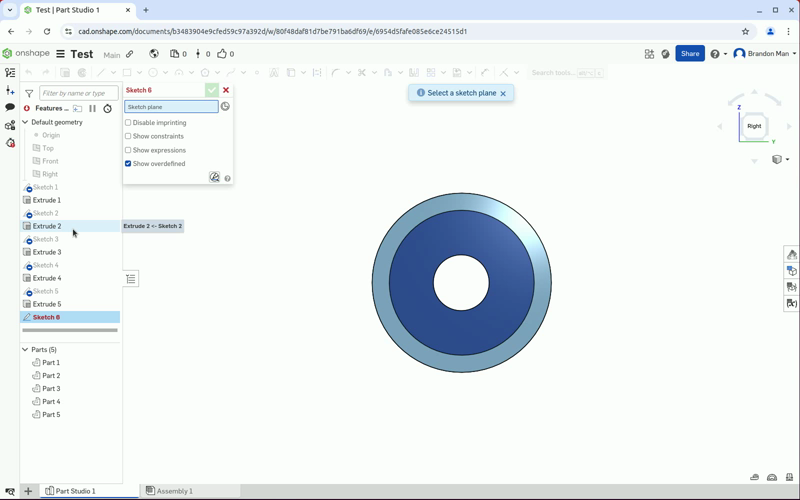
scroll(3)
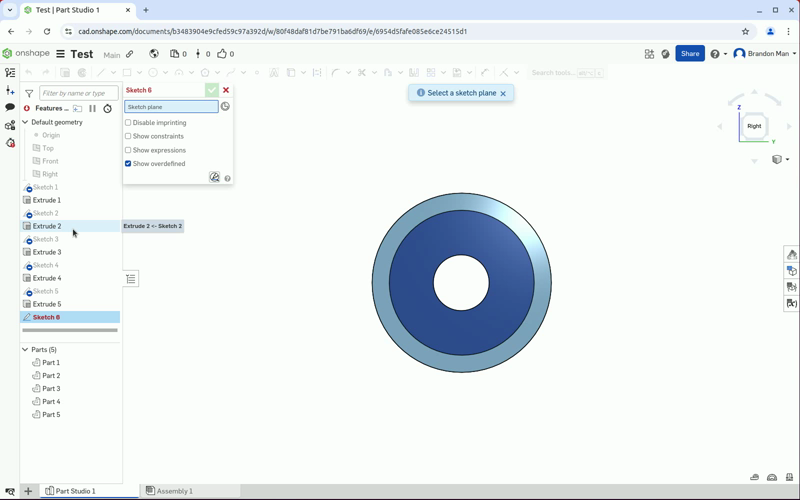
mouse_move(73, 176)
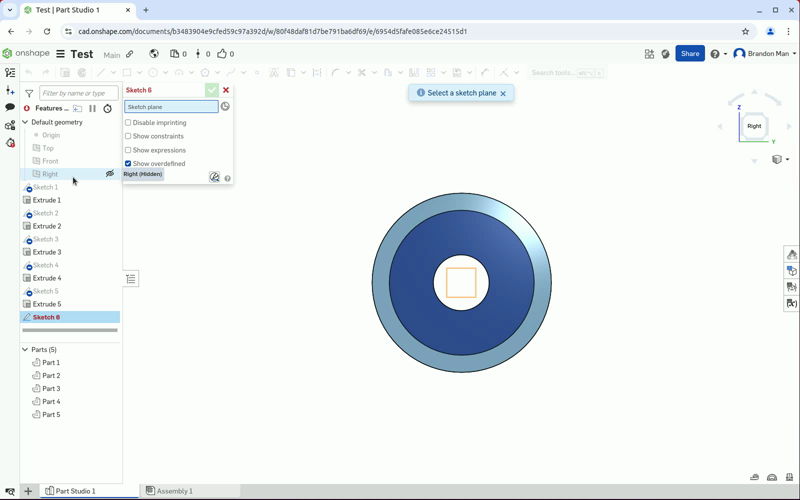
click(73, 176)
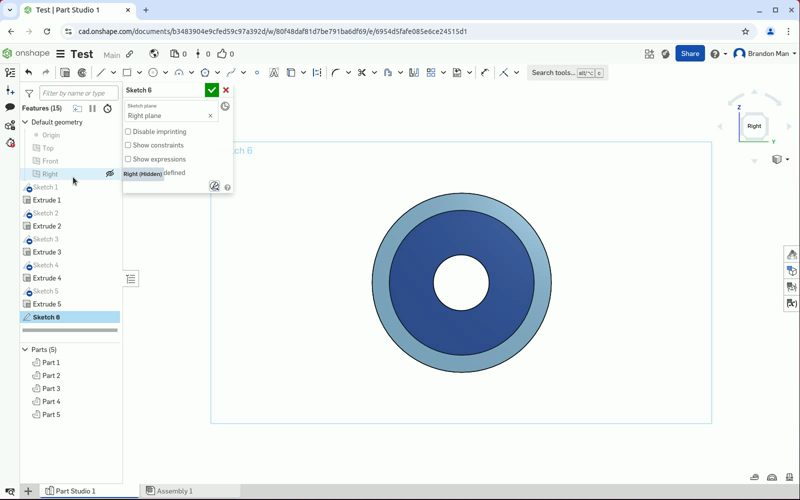
mouse_move(73, 352)
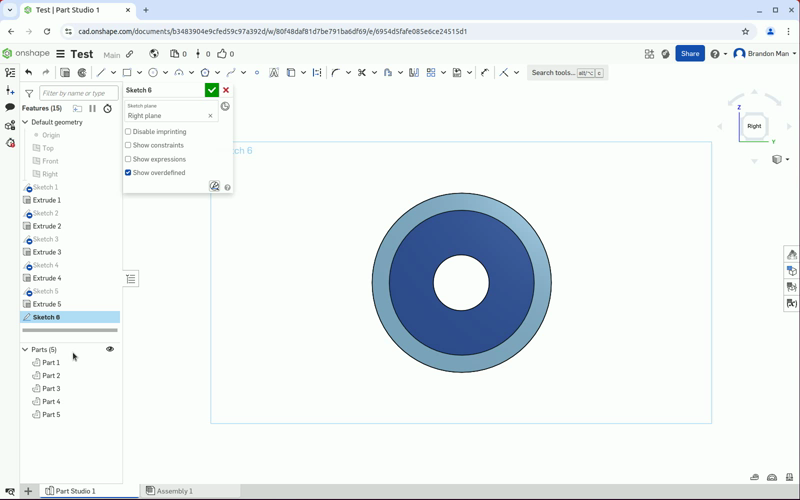
key(y)
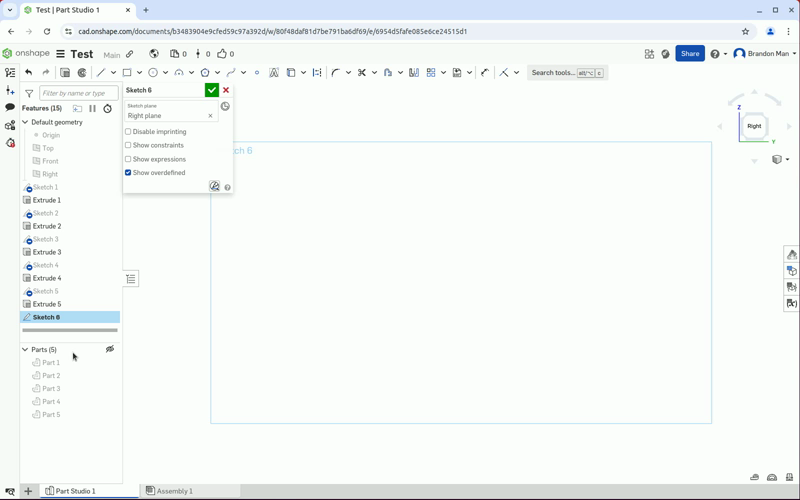
key(c)
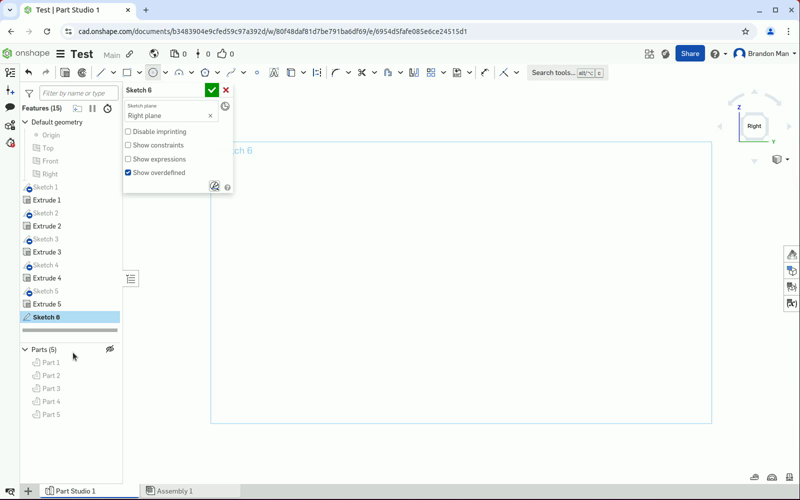
key_down(shift)
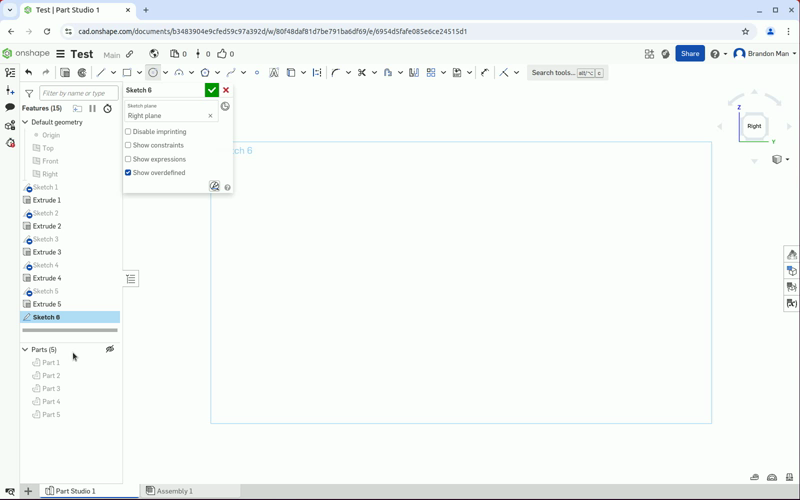
mouse_move(461, 282)
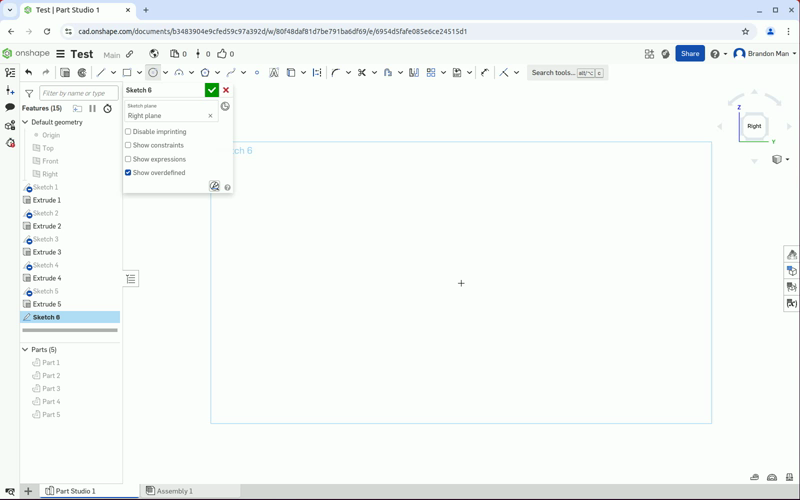
click(461, 282)
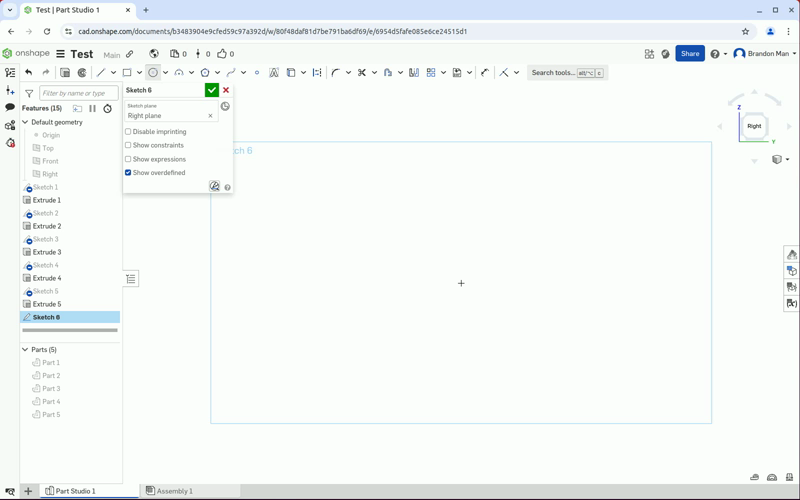
key_up(shift)
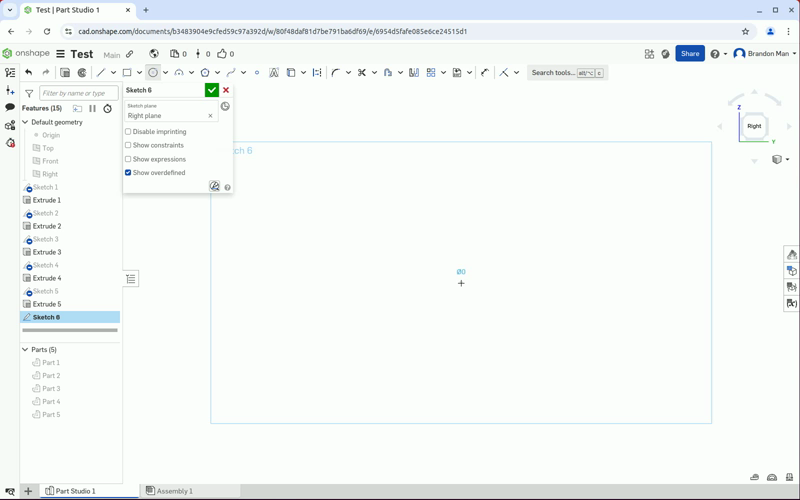
mouse_move(489, 282)
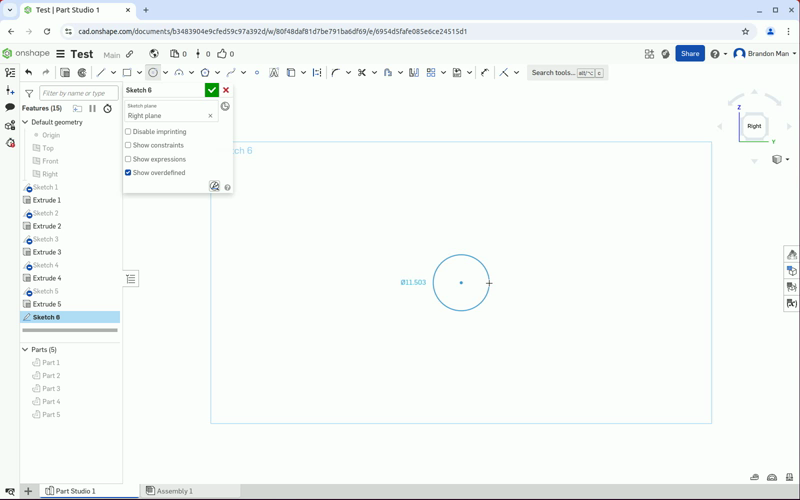
click(489, 282)
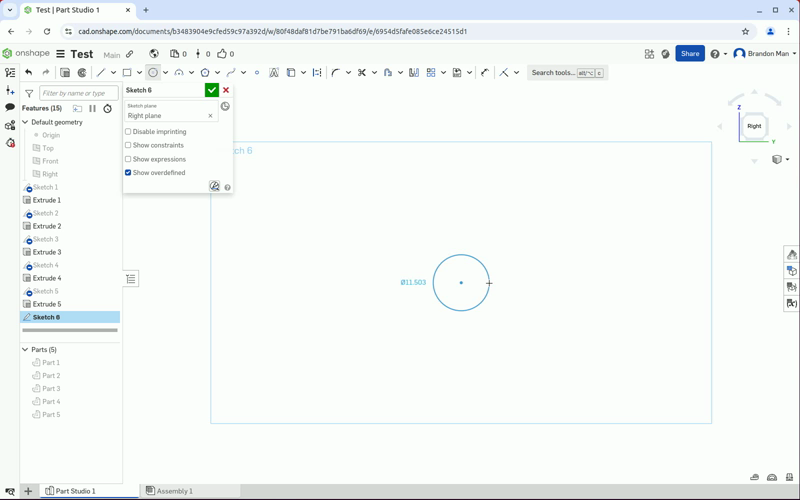
key(esc)
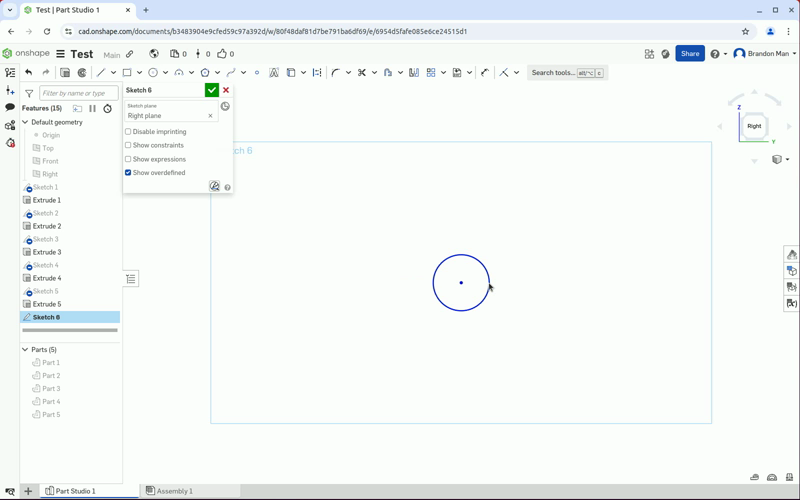
key(c)
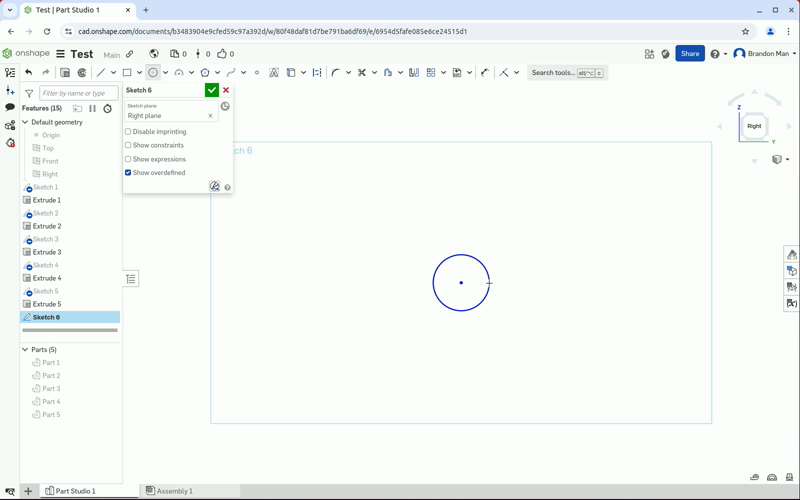
key_down(shift)
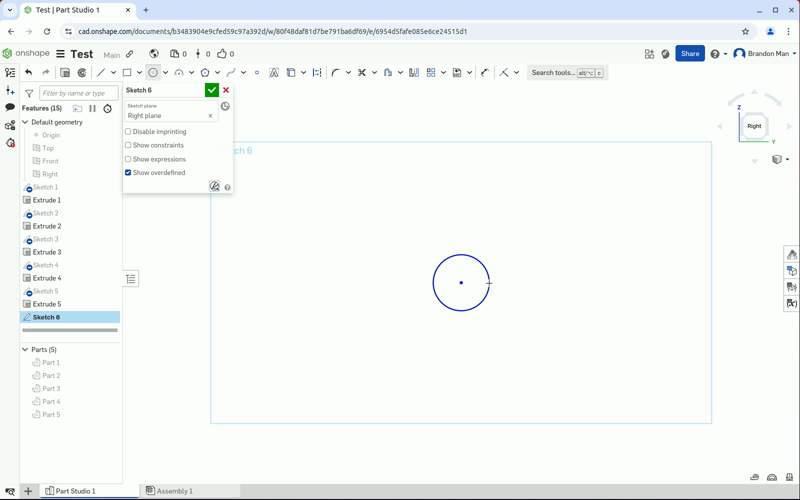
mouse_move(461, 282)
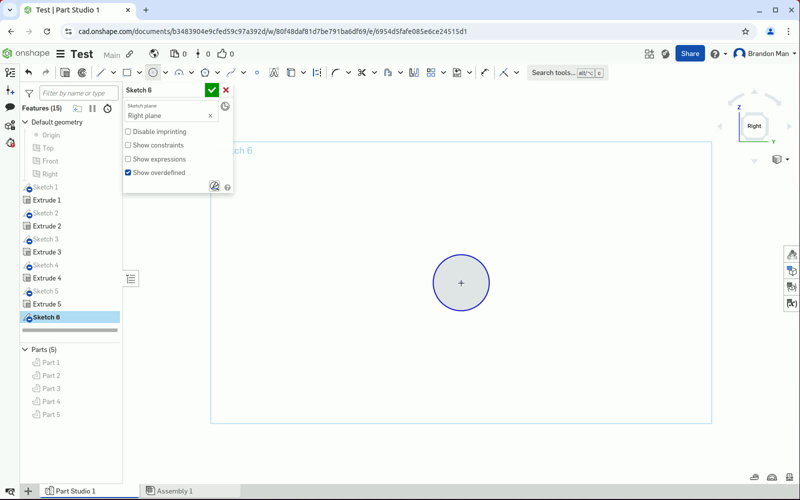
click(461, 282)
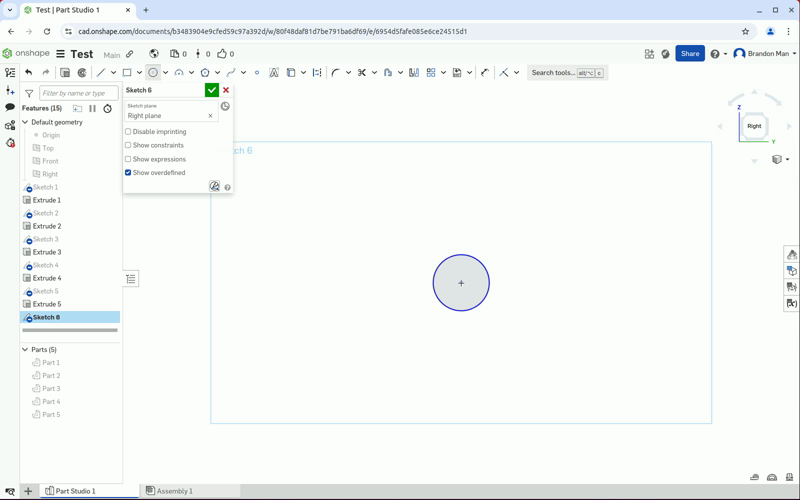
key_up(shift)
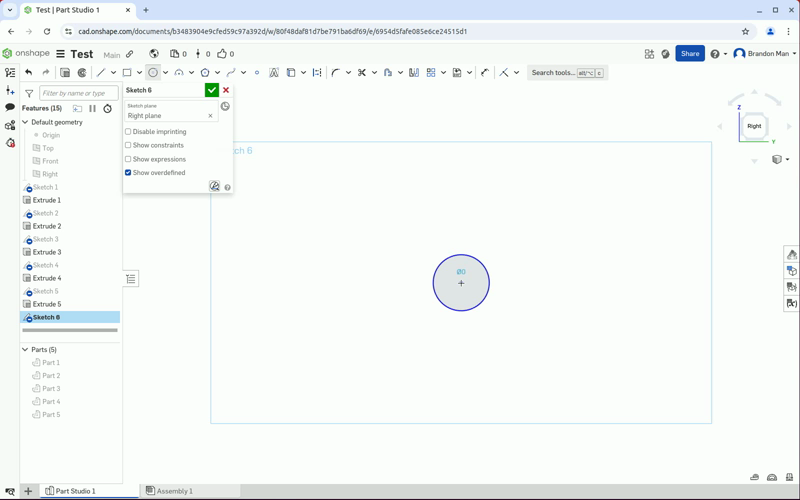
mouse_move(471, 282)
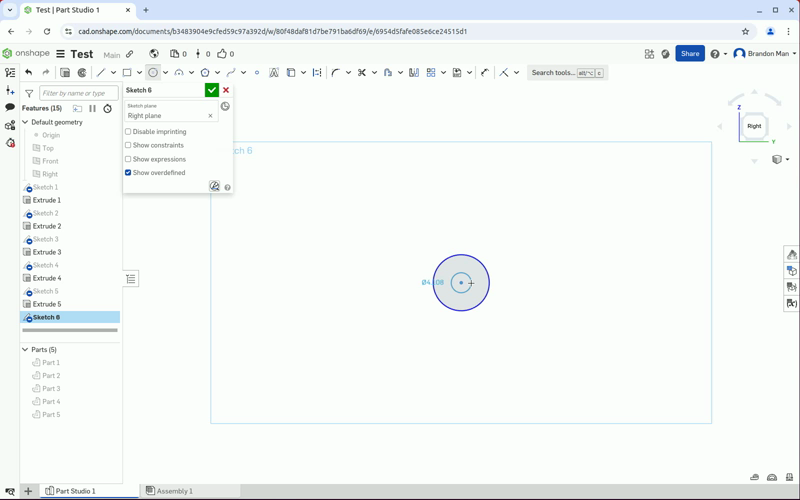
click(471, 282)
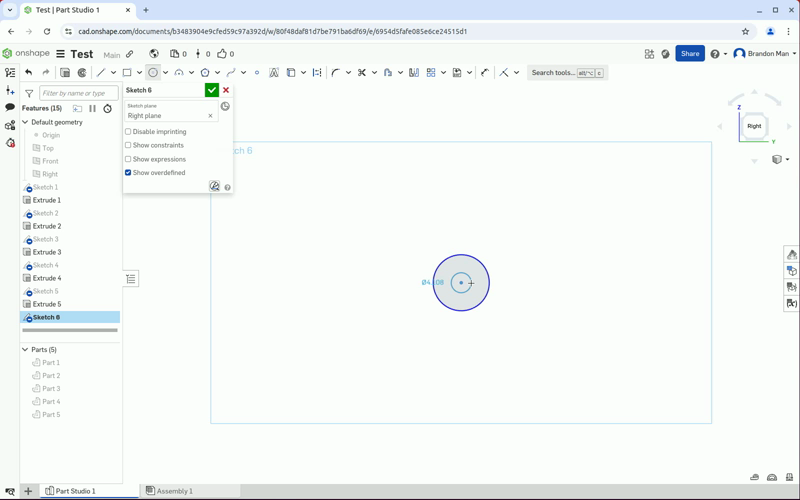
key(esc)
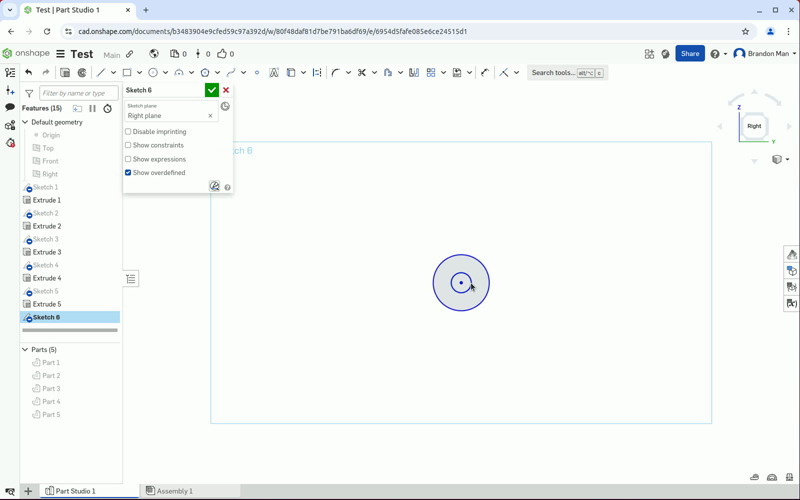
mouse_move(475, 267)
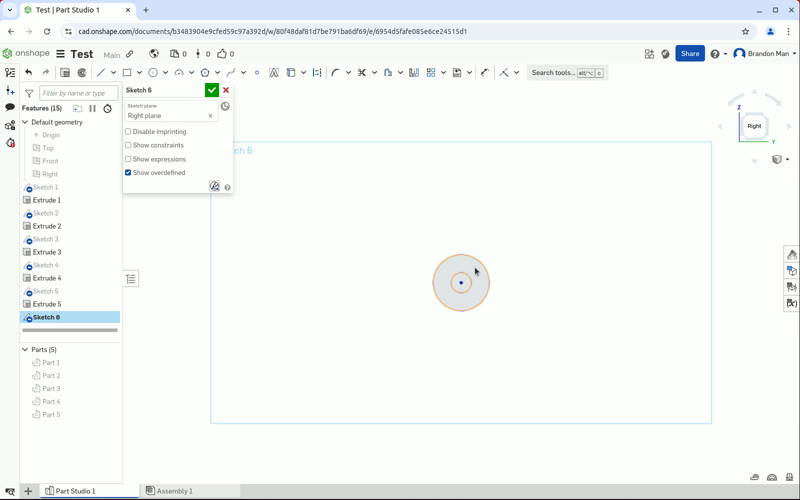
click(475, 267)
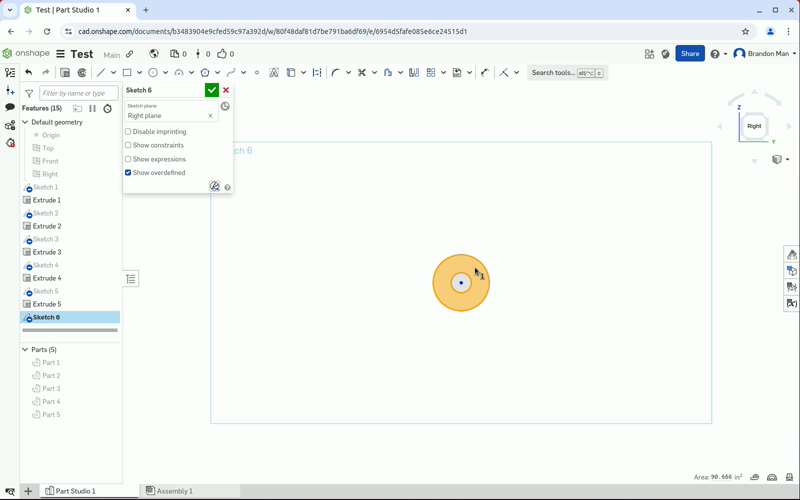
mouse_move(73, 352)
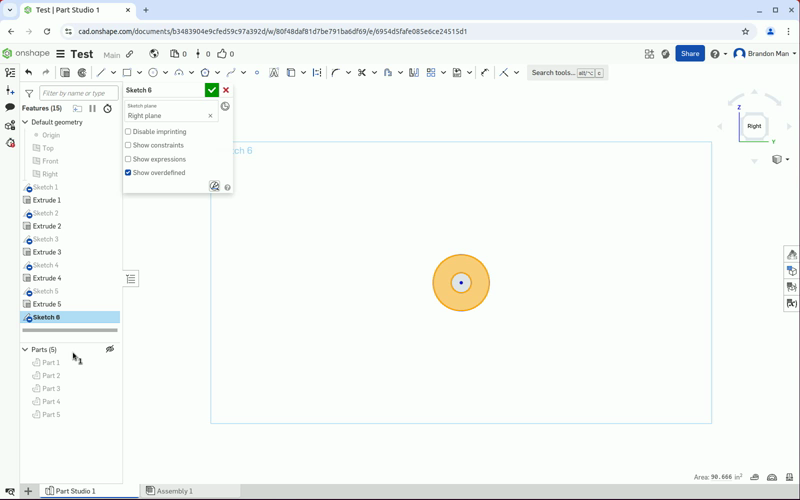
key(shift+y)
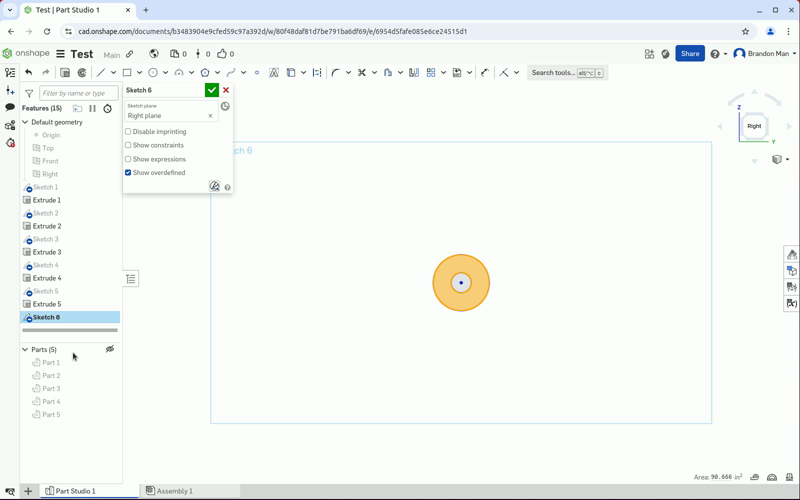
key(shift+e)
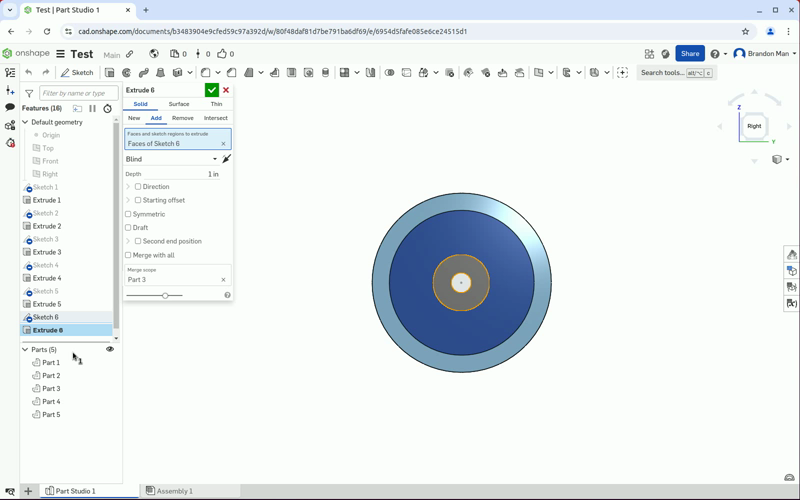
mouse_move(143, 106)
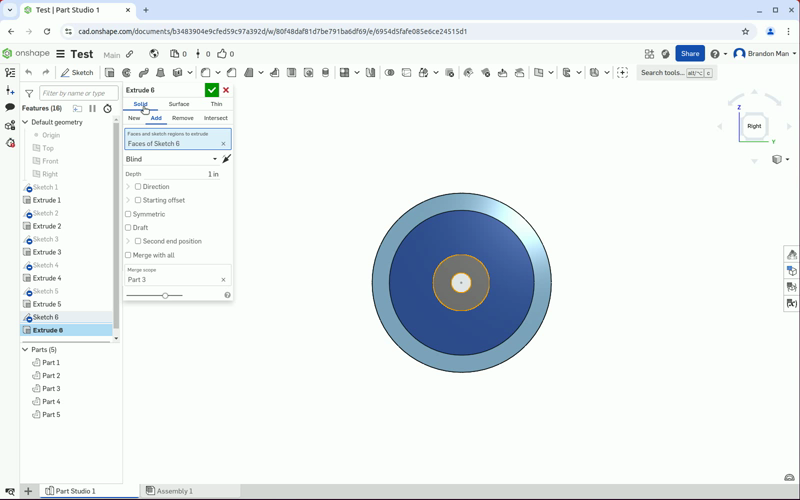
click(143, 106)
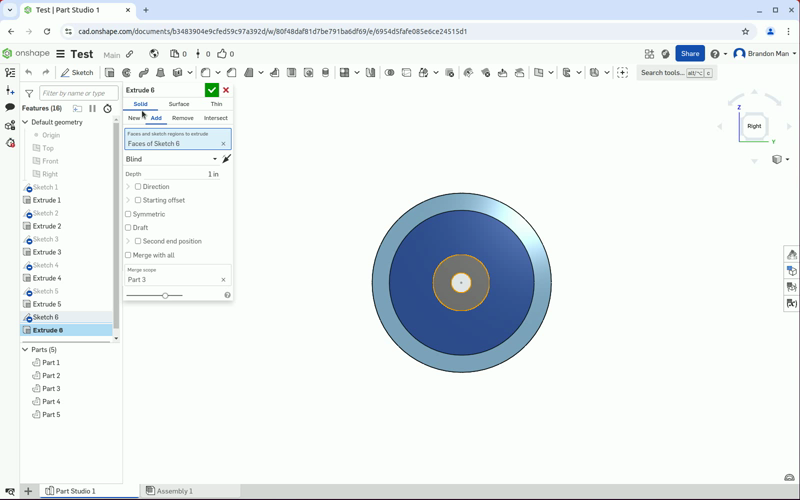
mouse_move(137, 120)
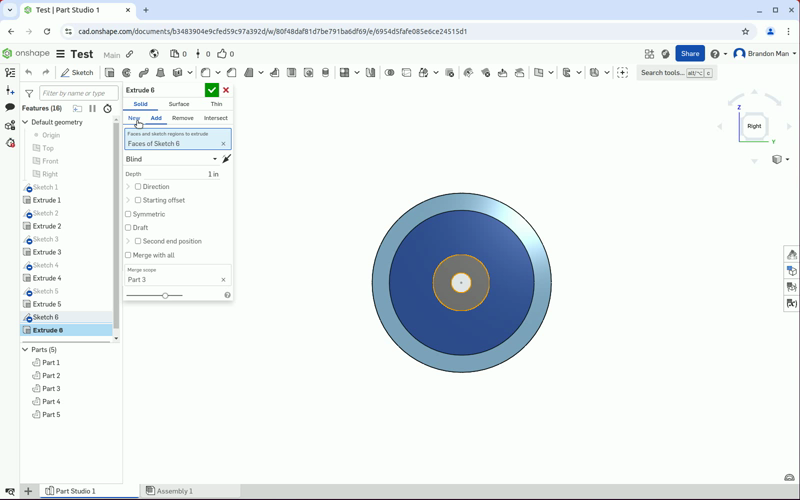
click(137, 120)
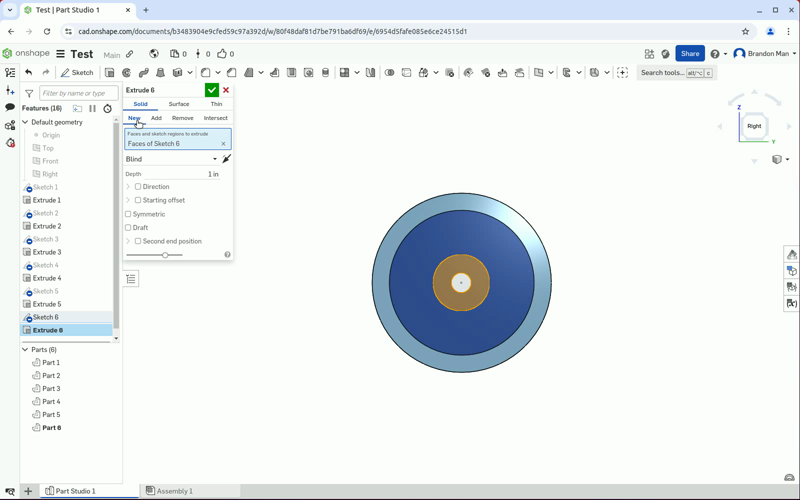
key(tab, 4)
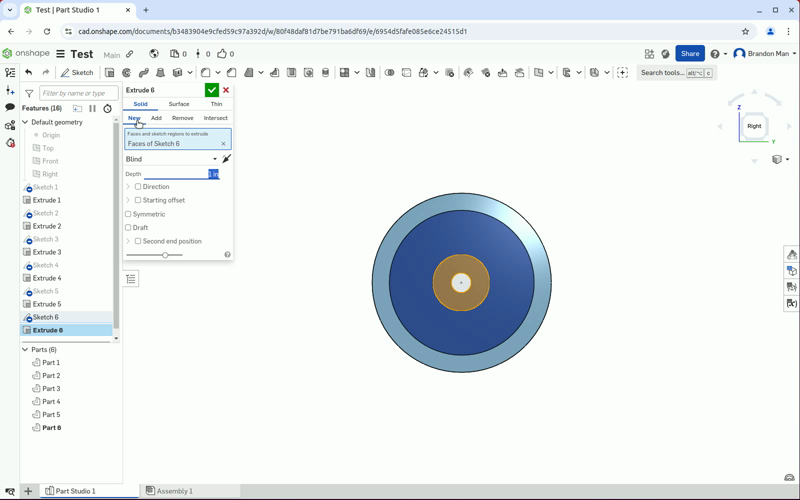
text(-12.517)
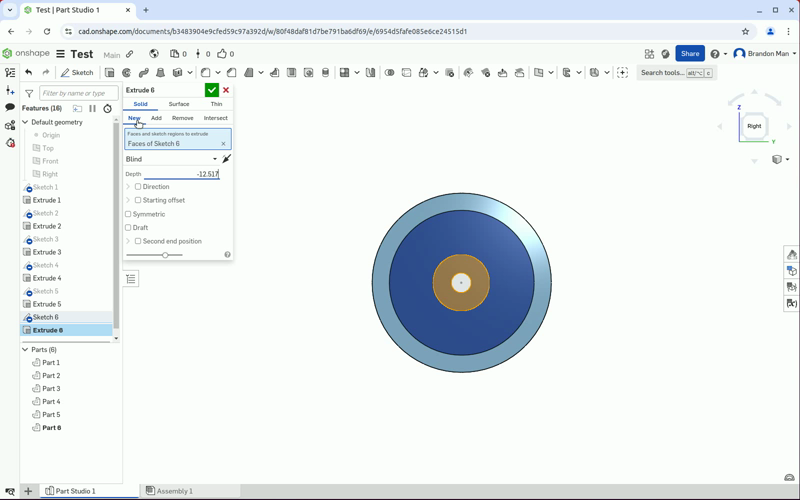
key(enter)
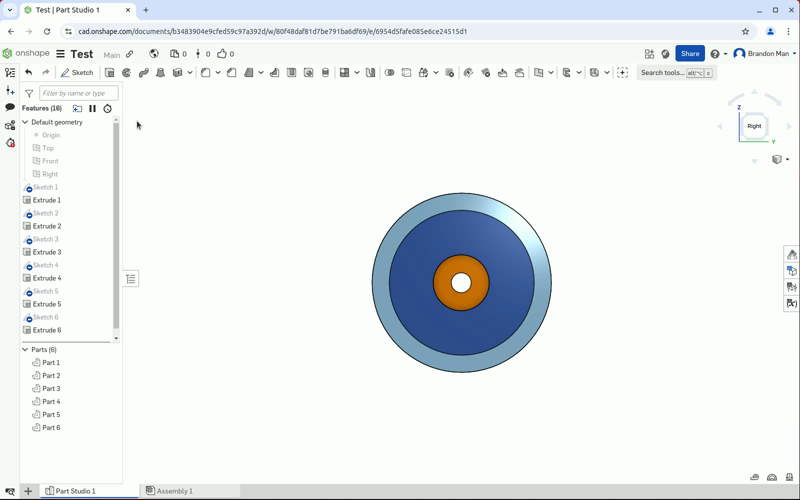
key(shift+h)
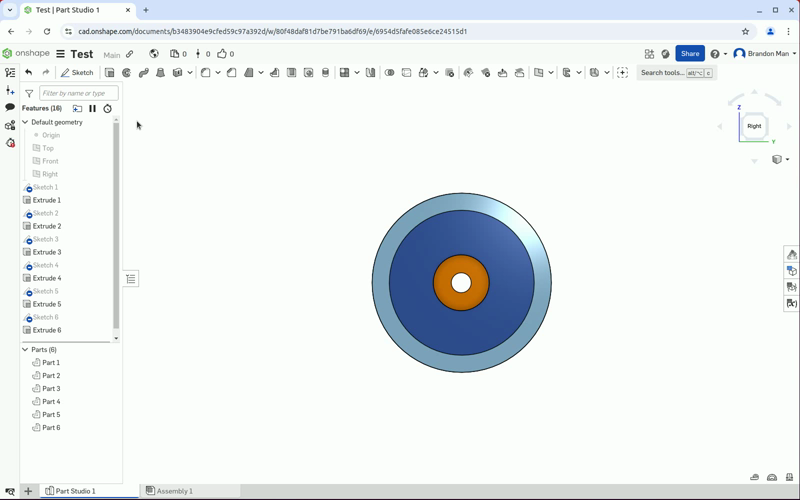
key(shift+h)
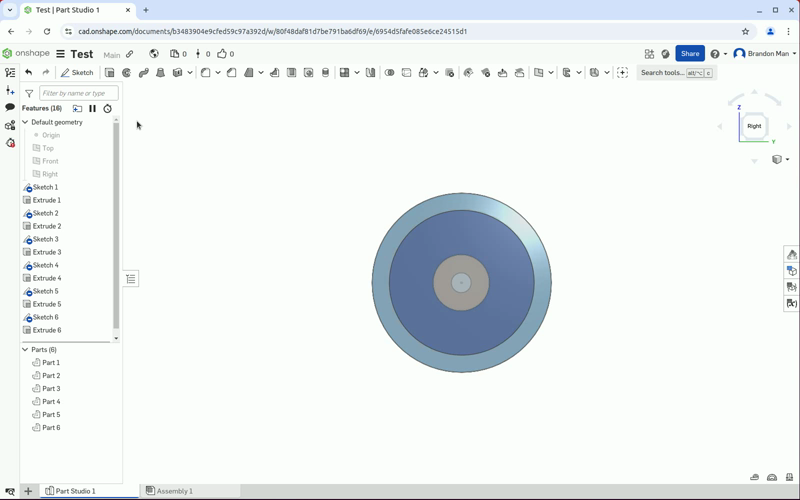
key(shift+7)
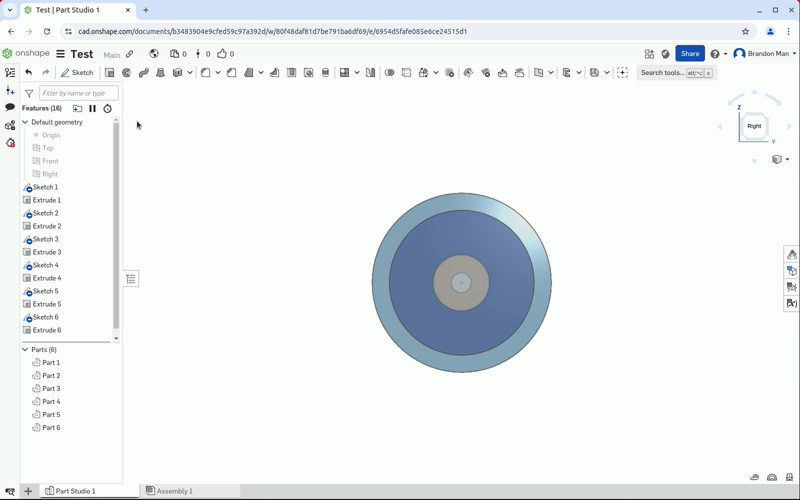
key(right, 2)
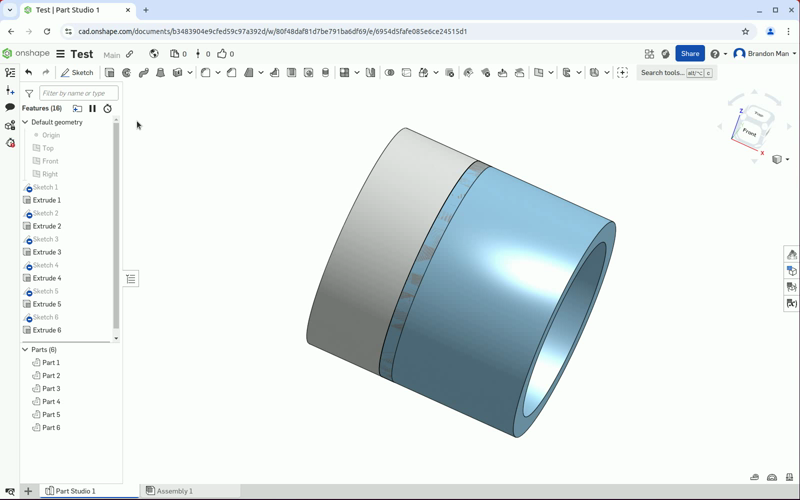
key(down, 2)
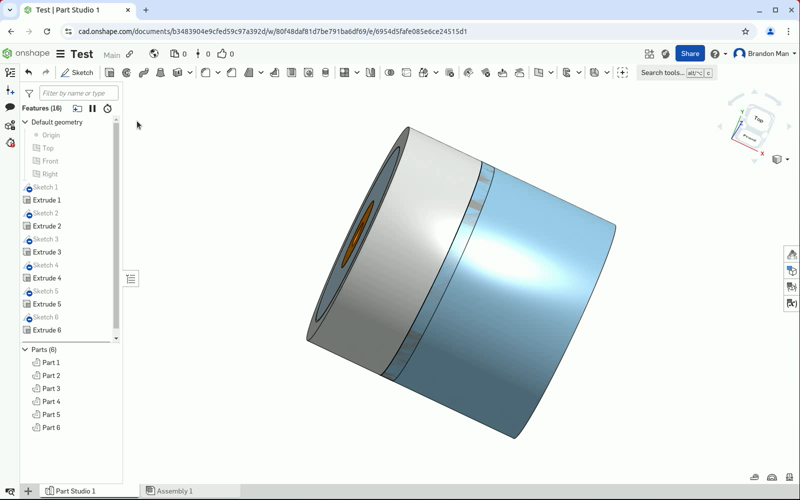
key(up, 2)
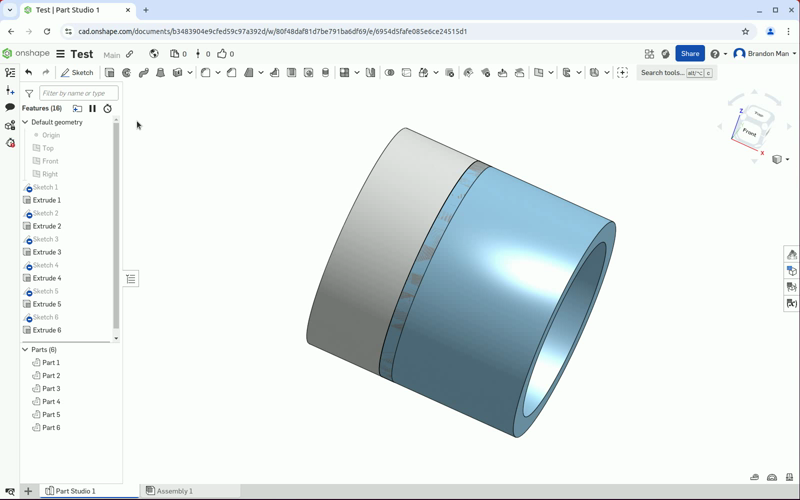
key(left, 2)
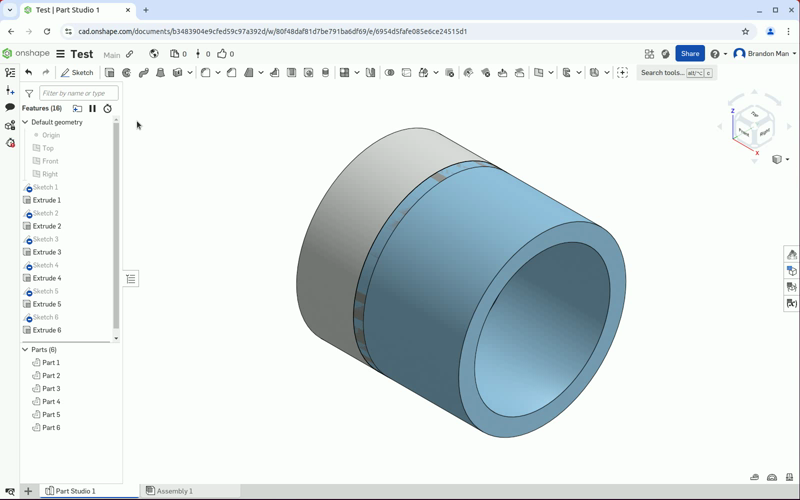
mouse_move(69, 189)
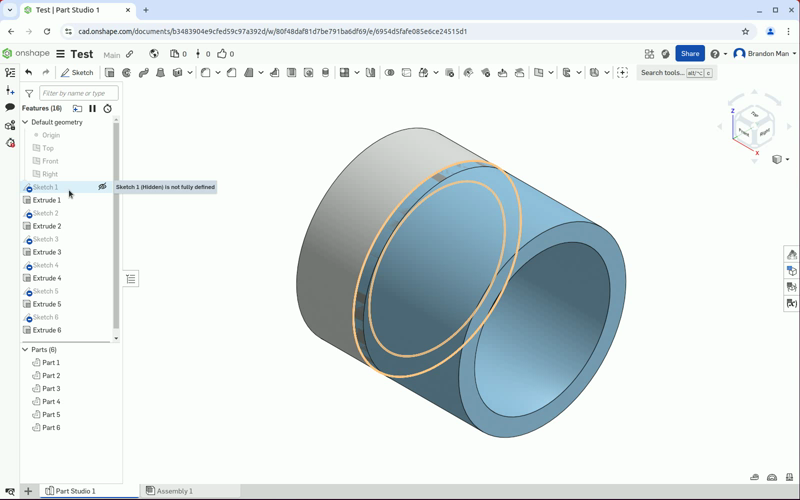
click(69, 189)